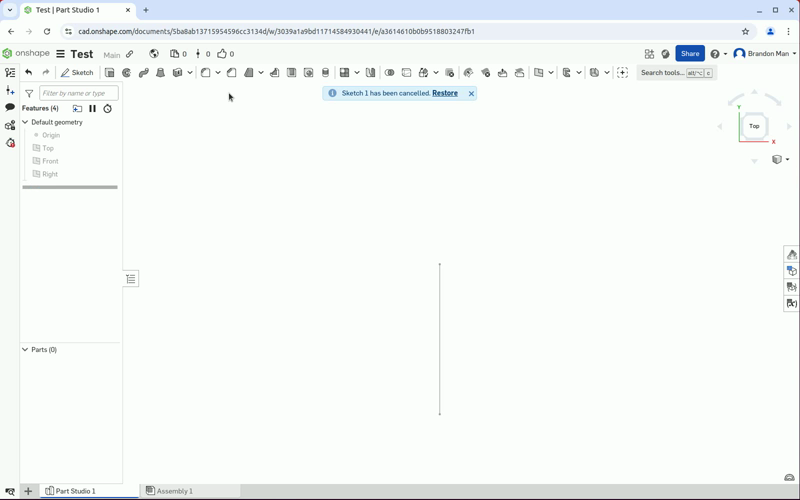
key(shift+h)
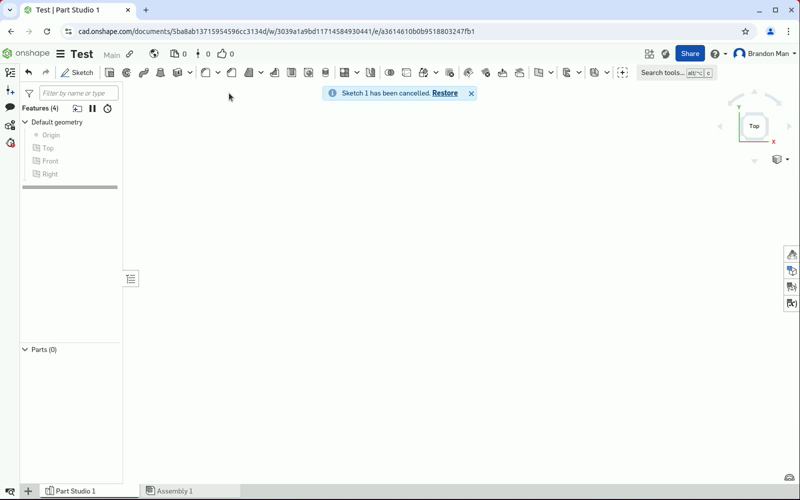
key(shift+s)
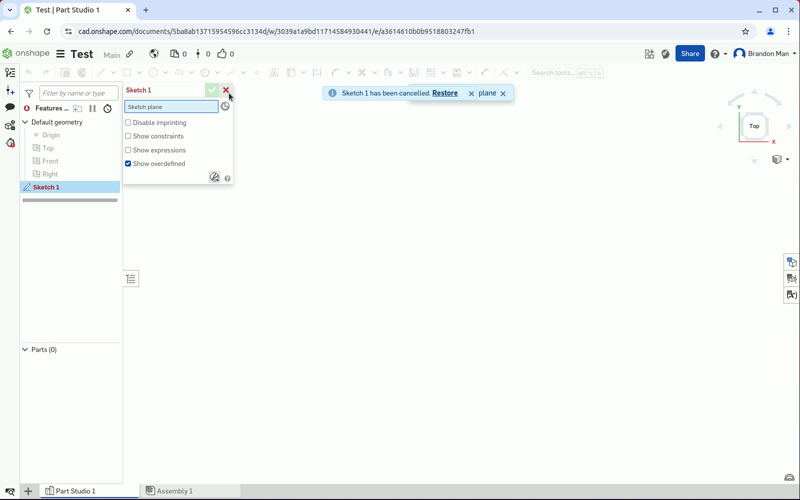
mouse_move(73, 150)
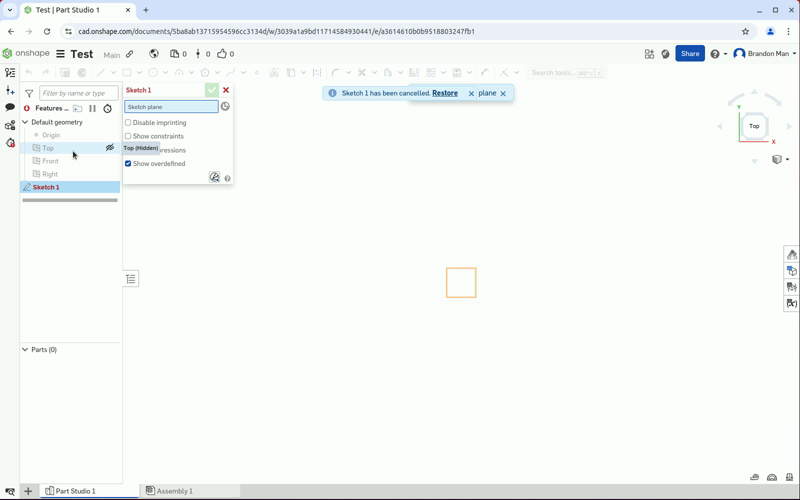
click(73, 150)
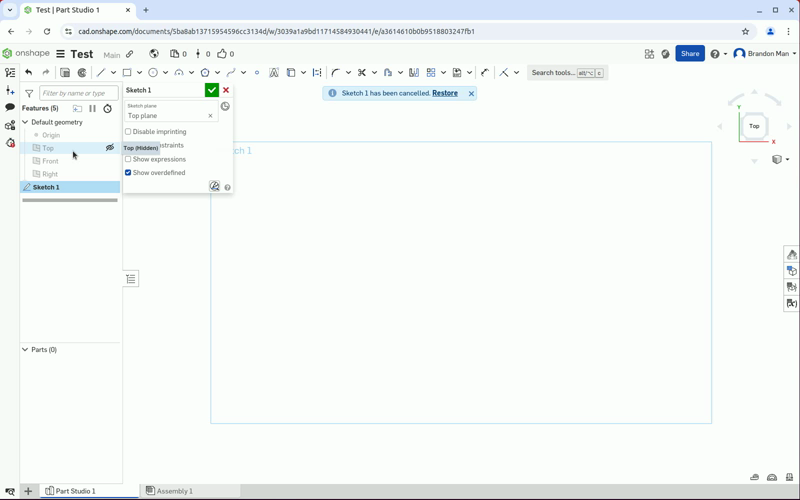
mouse_move(73, 352)
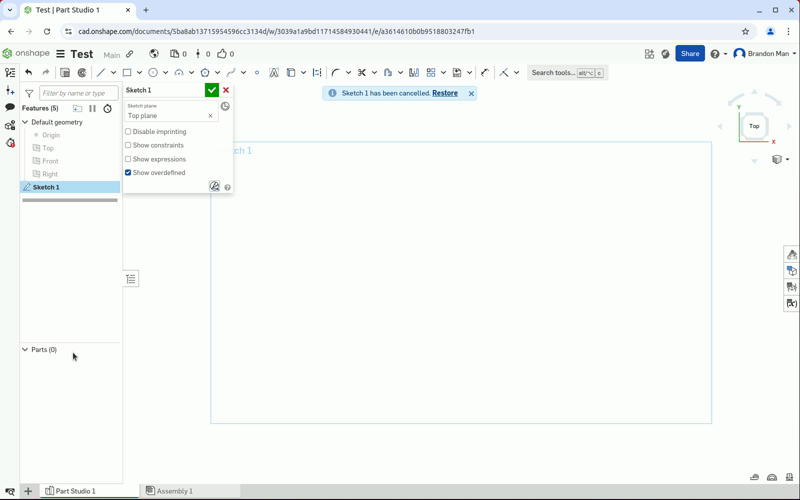
key(y)
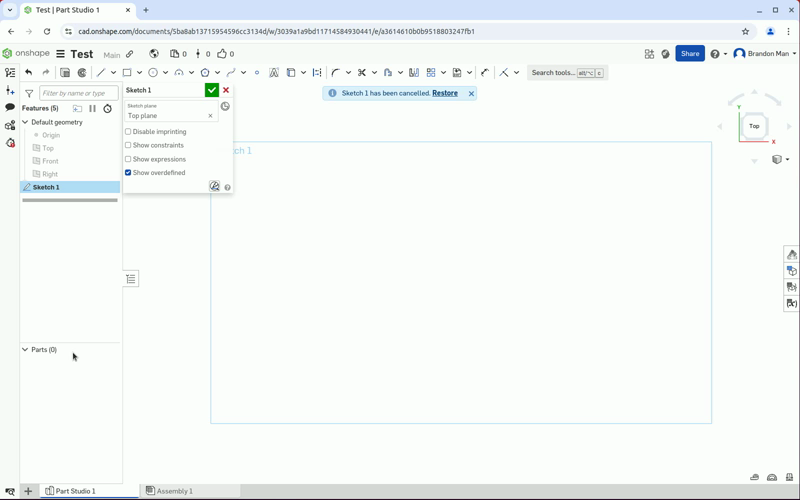
key(l)
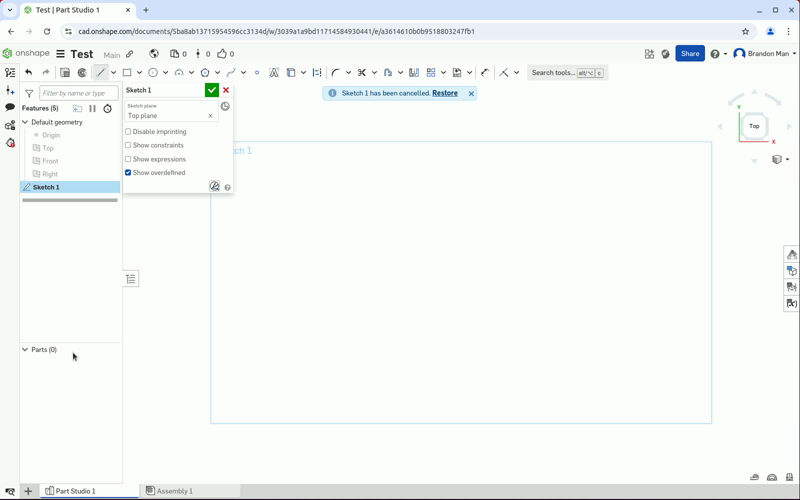
key_down(shift)
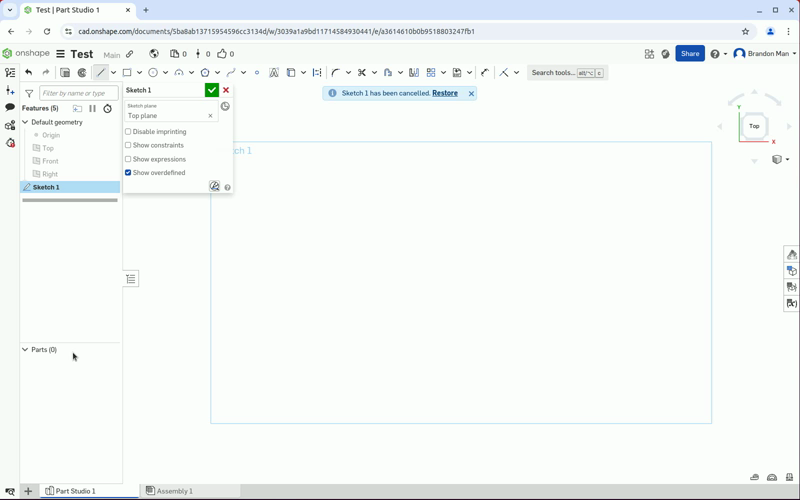
mouse_move(460, 306)
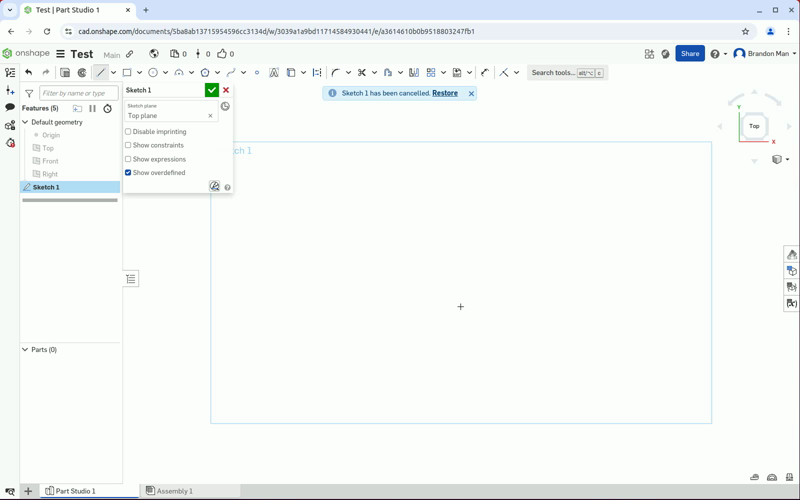
click(460, 306)
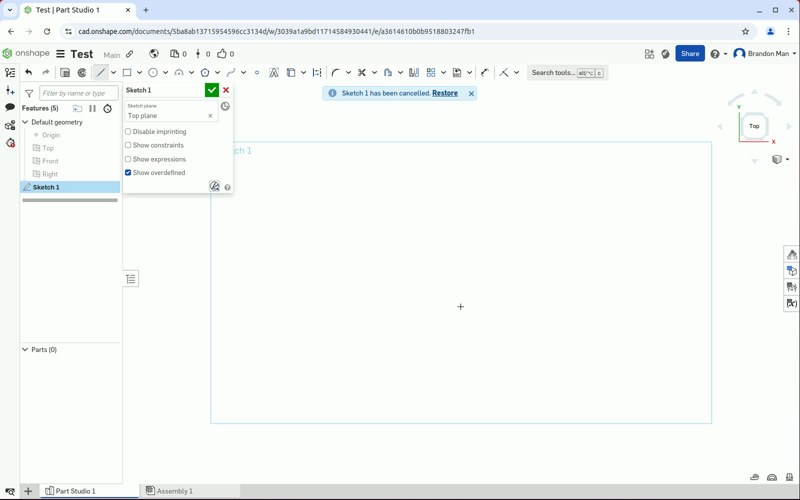
key_up(shift)
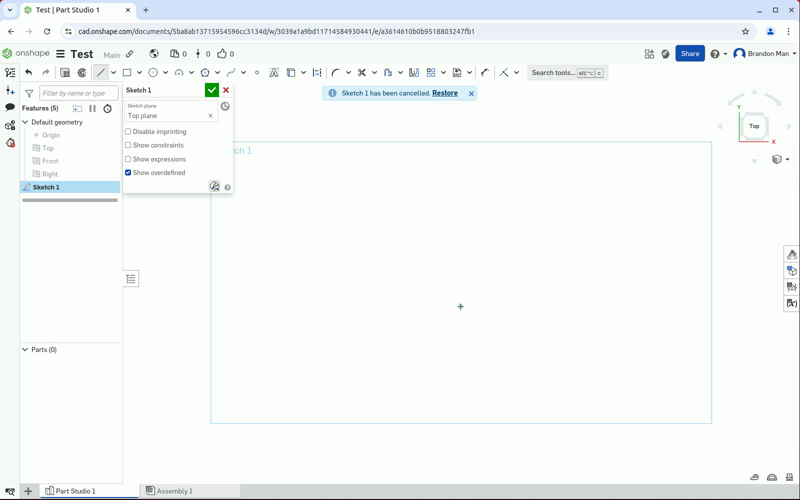
key_down(shift)
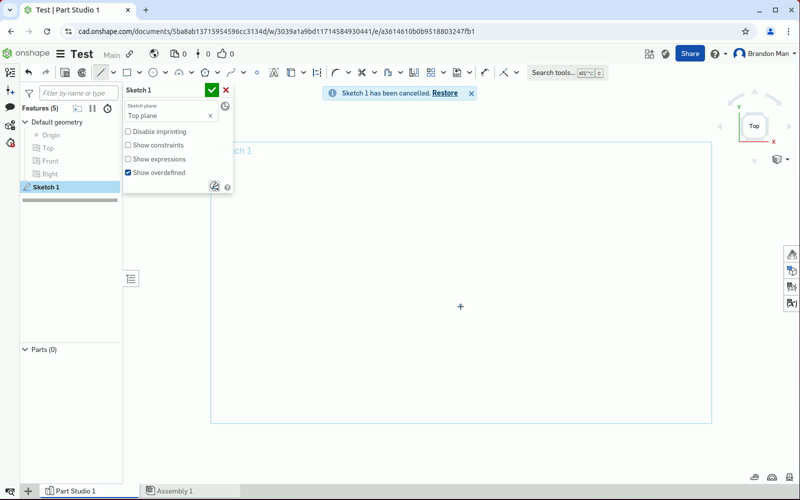
mouse_move(526, 306)
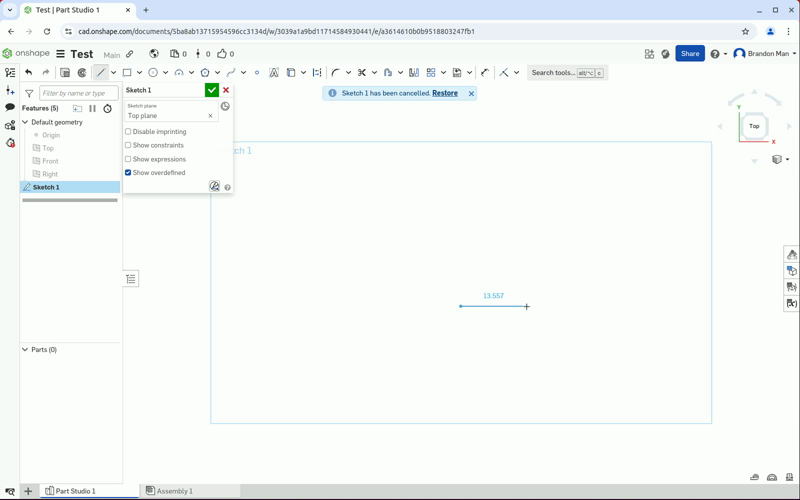
click(526, 306)
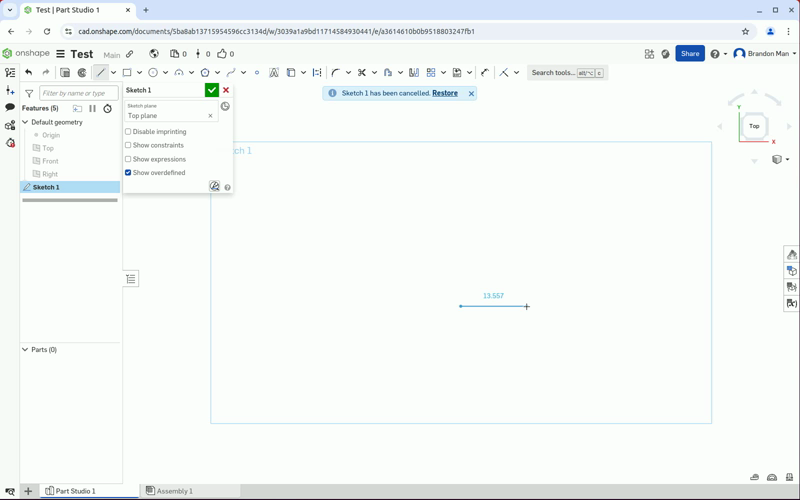
key_up(shift)
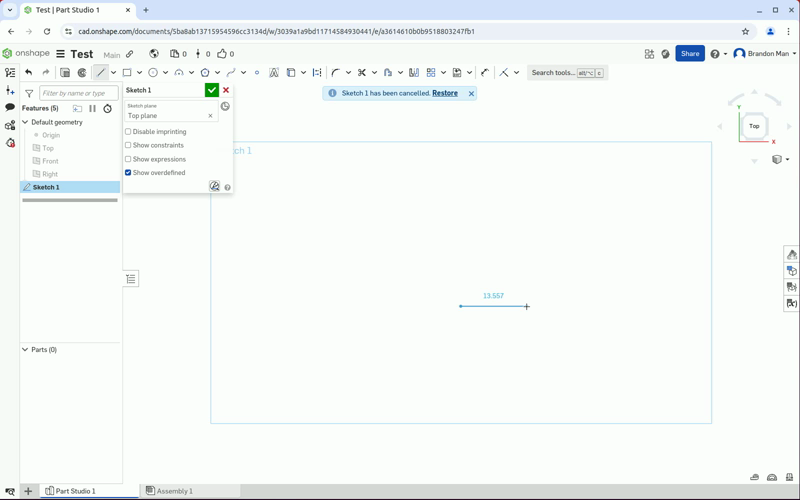
key_down(shift)
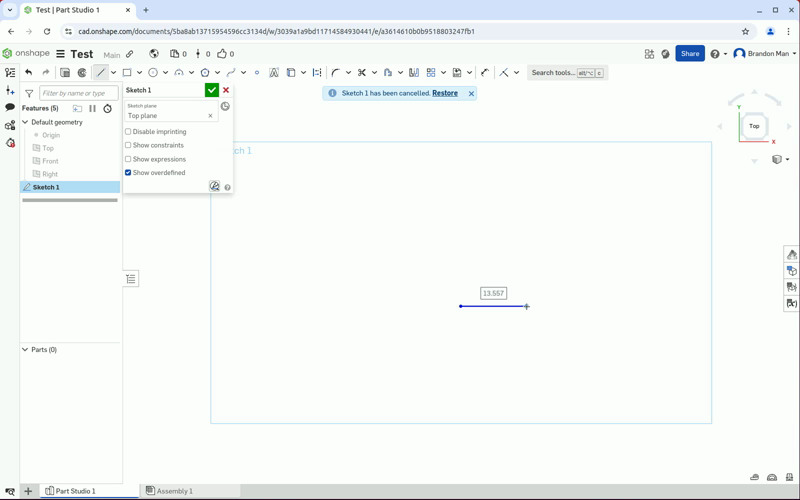
mouse_move(556, 306)
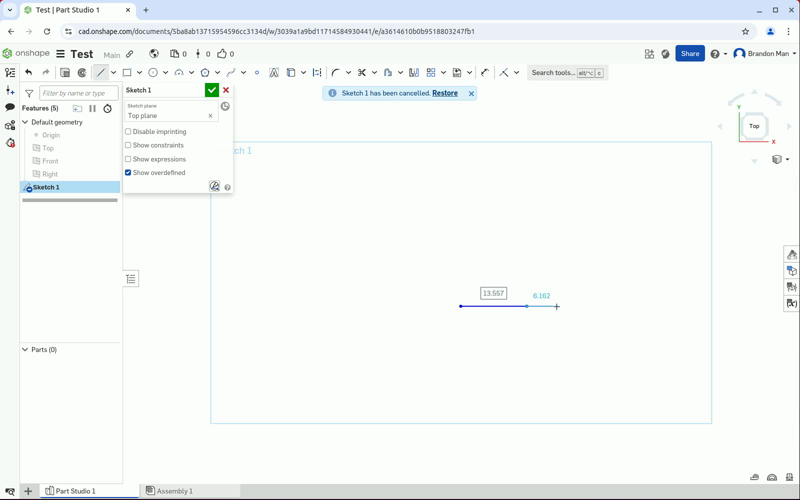
mouse_move(526, 283)
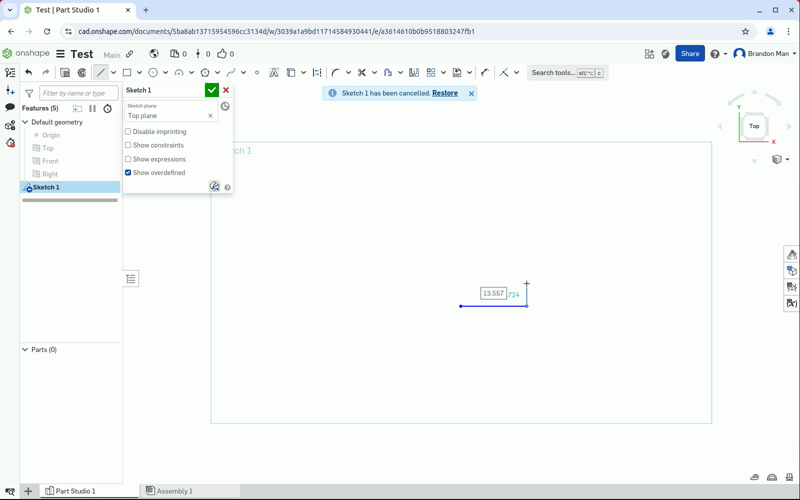
click(526, 283)
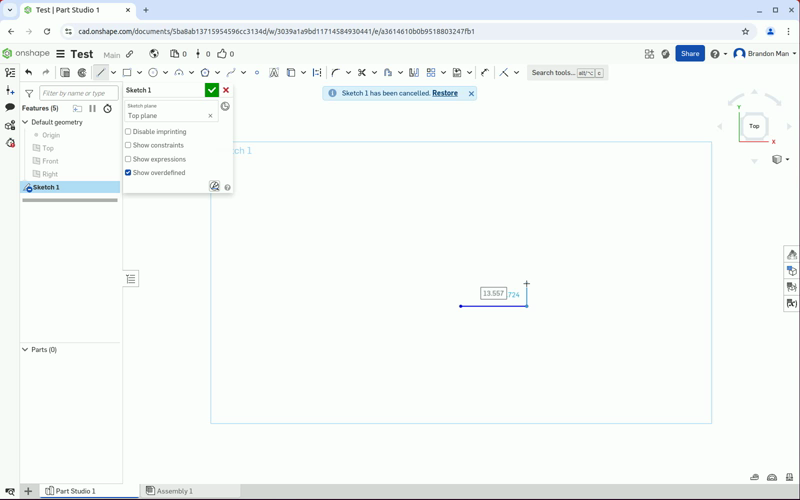
key_up(shift)
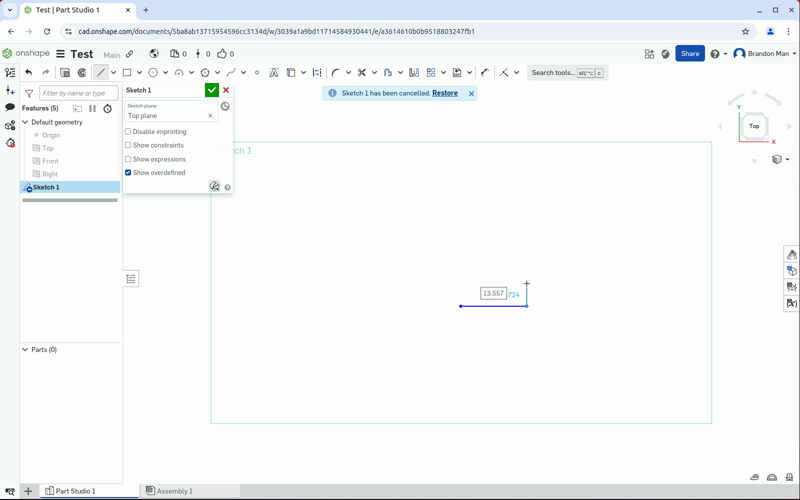
key_down(shift)
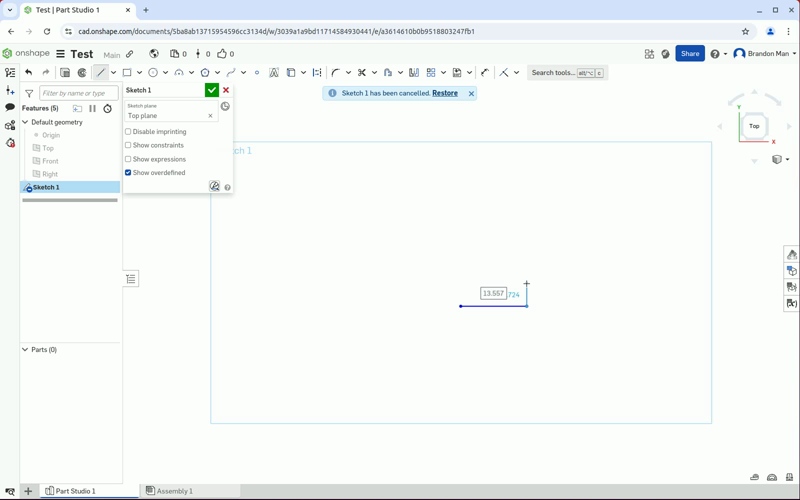
mouse_move(460, 283)
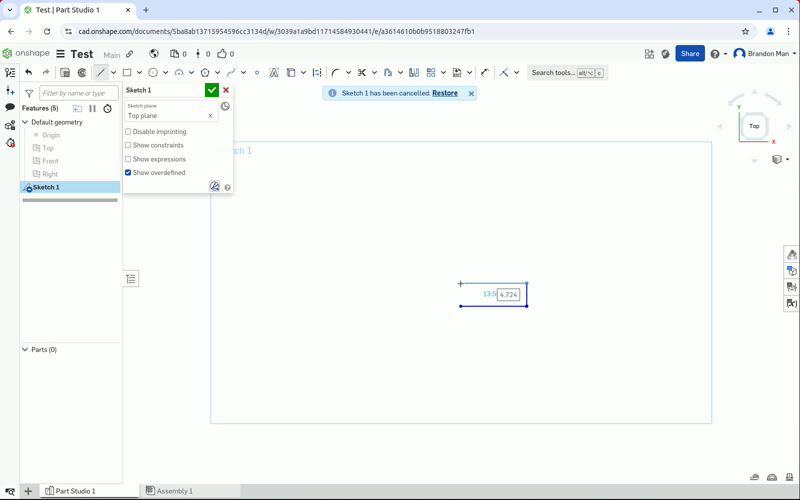
click(460, 283)
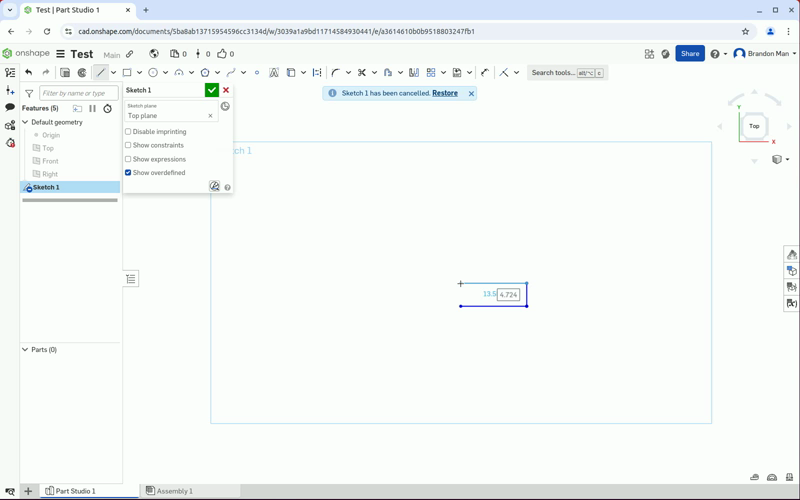
key_up(shift)
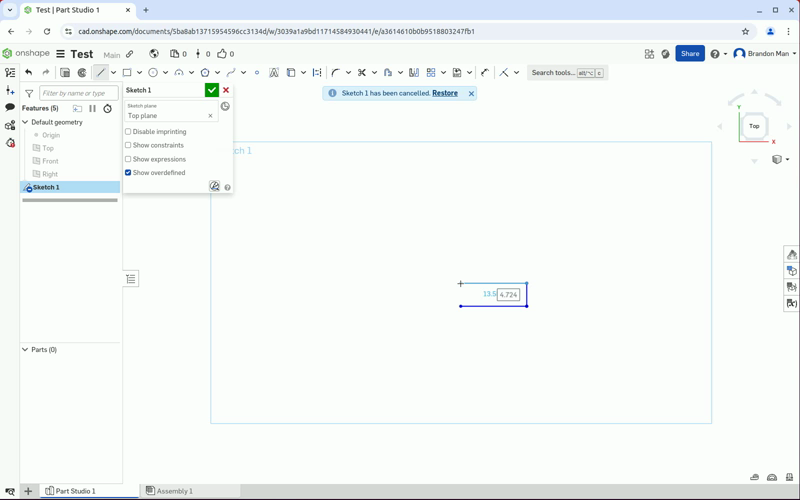
key_down(shift)
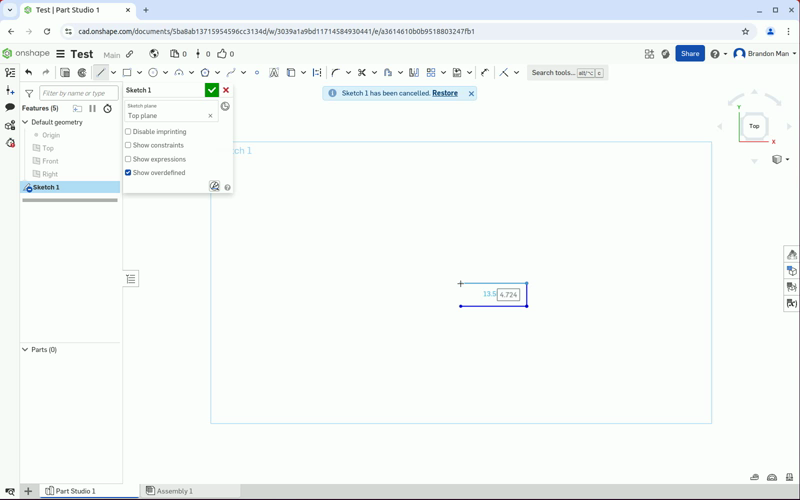
mouse_move(490, 283)
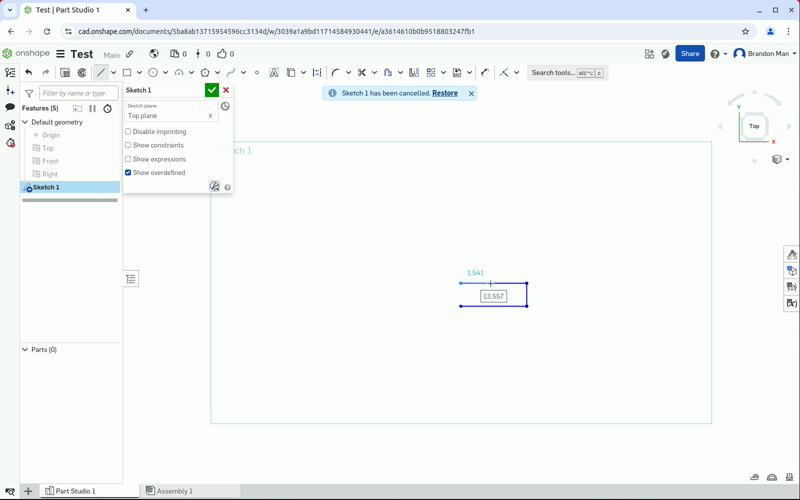
mouse_move(460, 288)
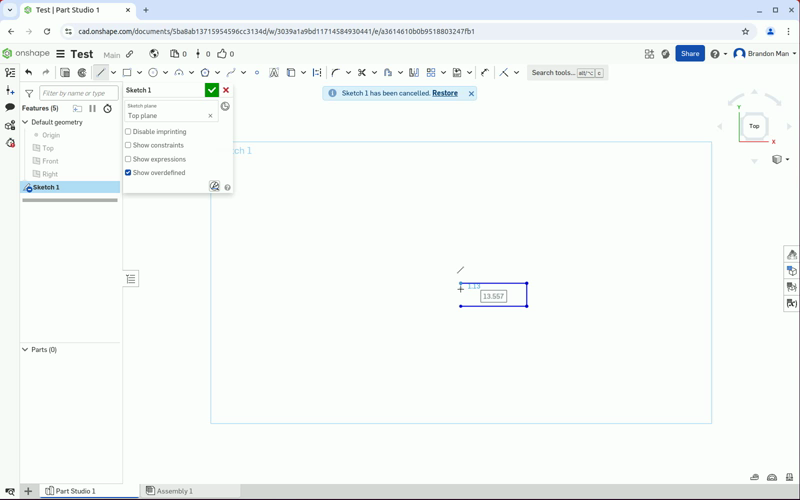
scroll(6)
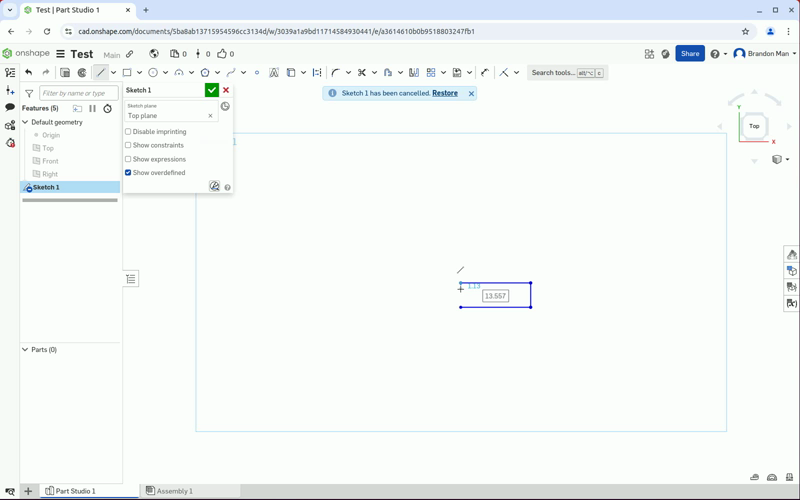
scroll(6)
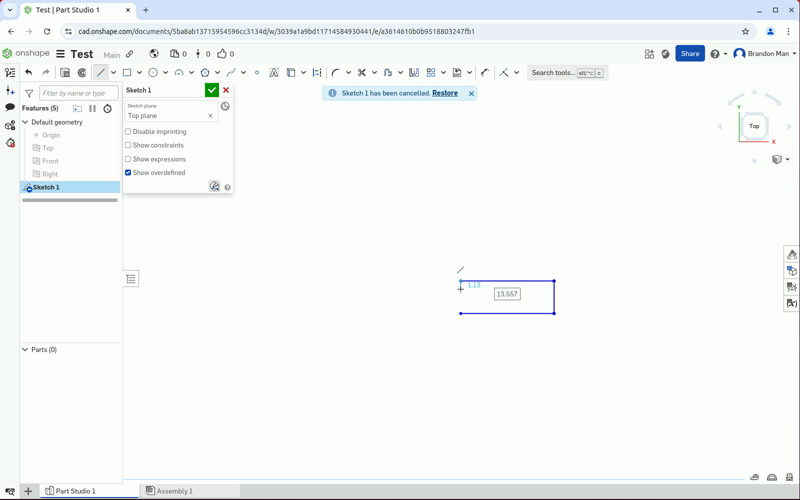
scroll(6)
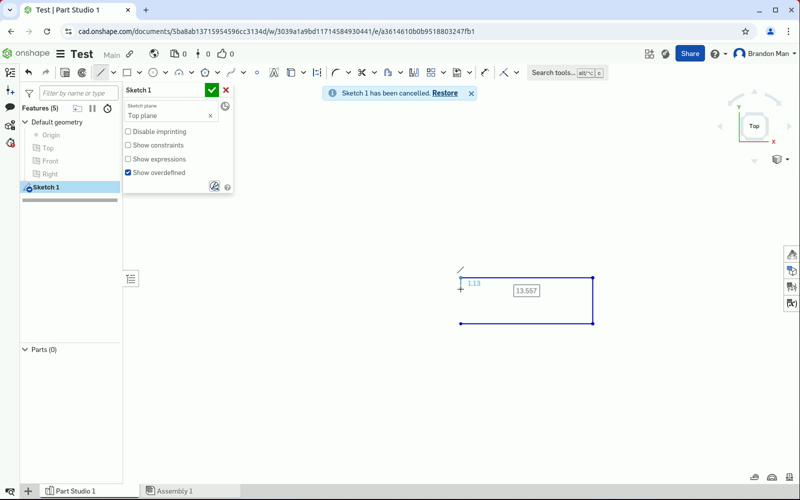
scroll(6)
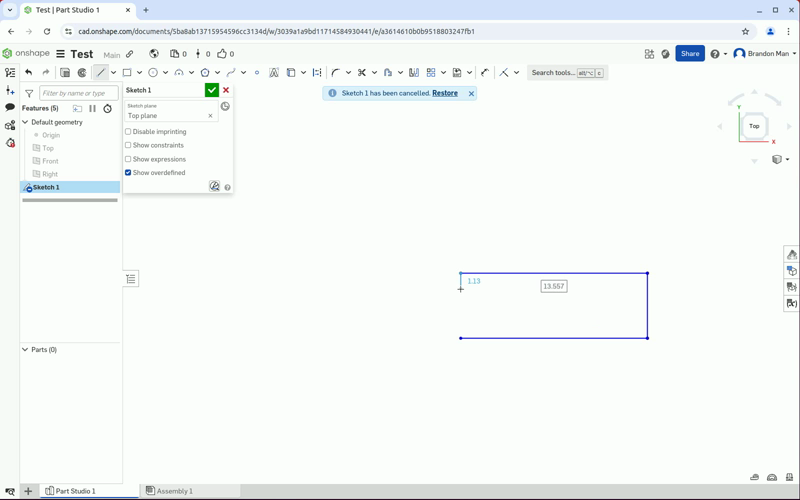
scroll(6)
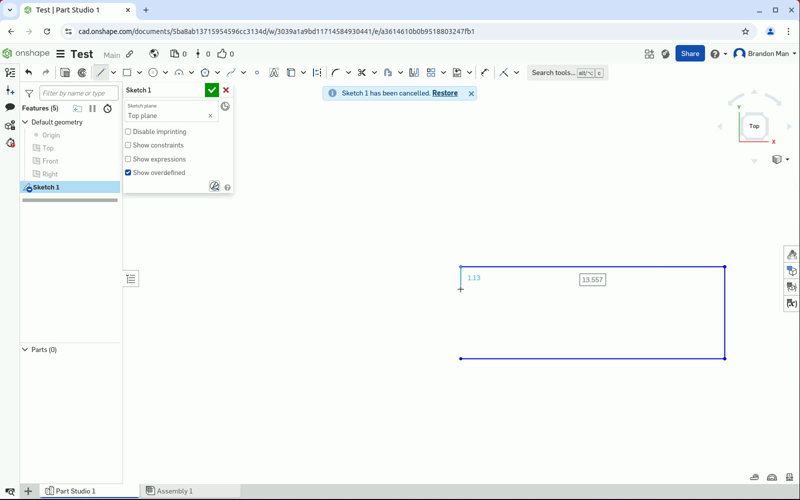
scroll(6)
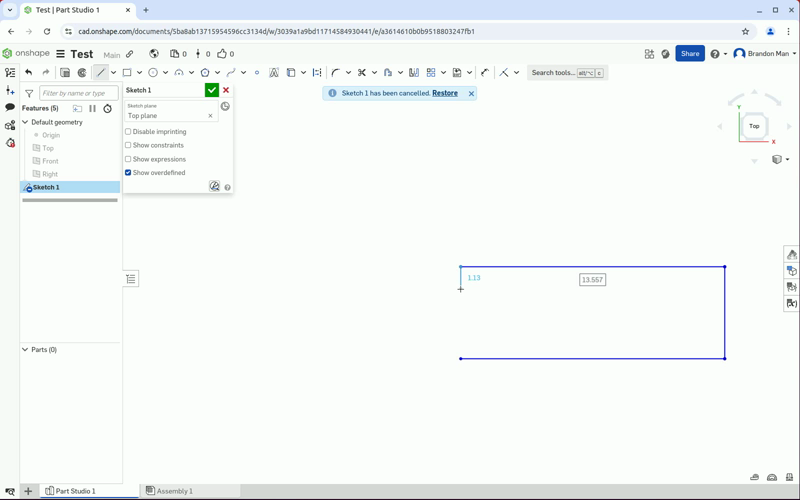
scroll(6)
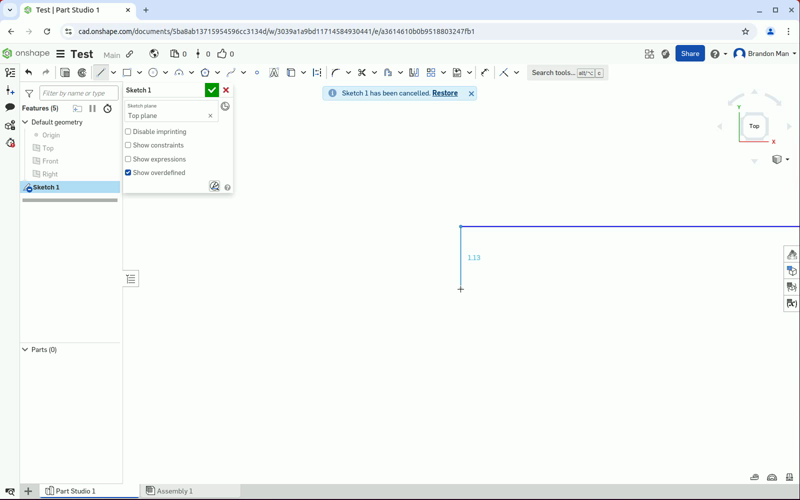
click(460, 288)
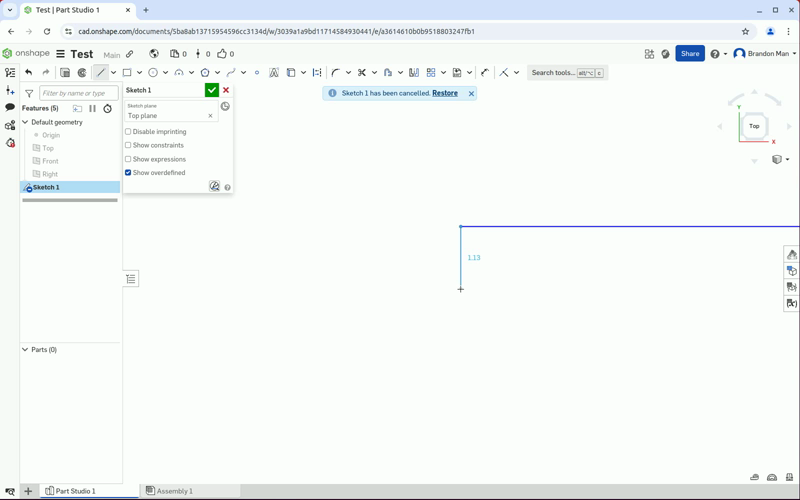
scroll(-6)
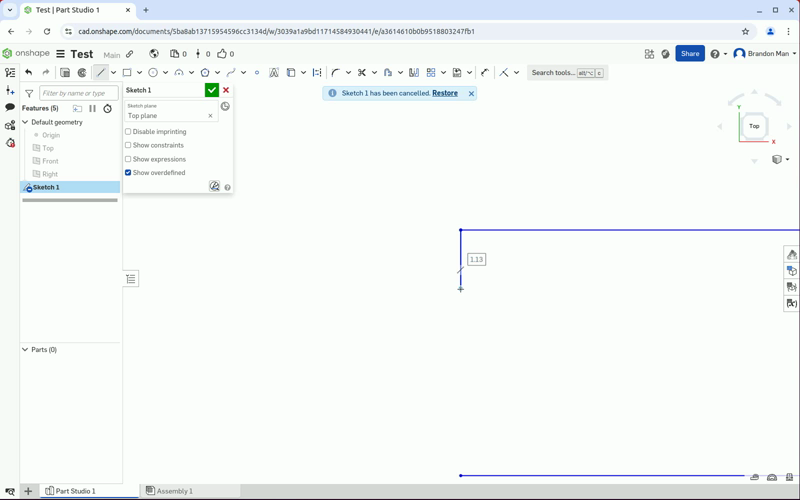
scroll(-6)
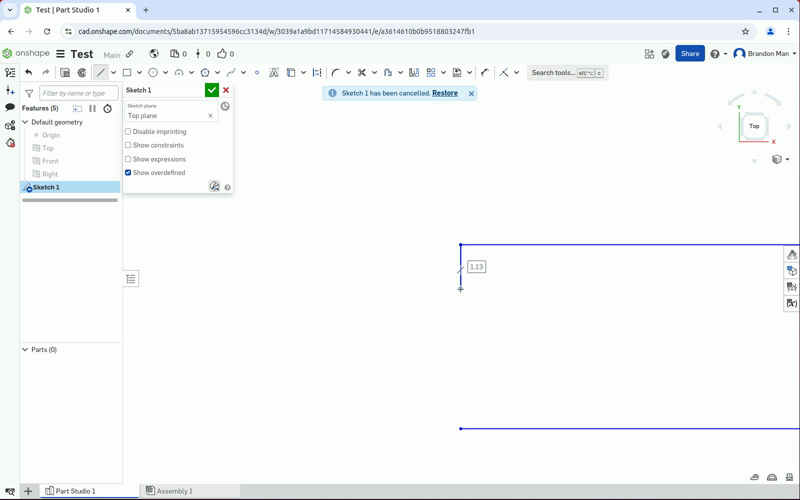
scroll(-6)
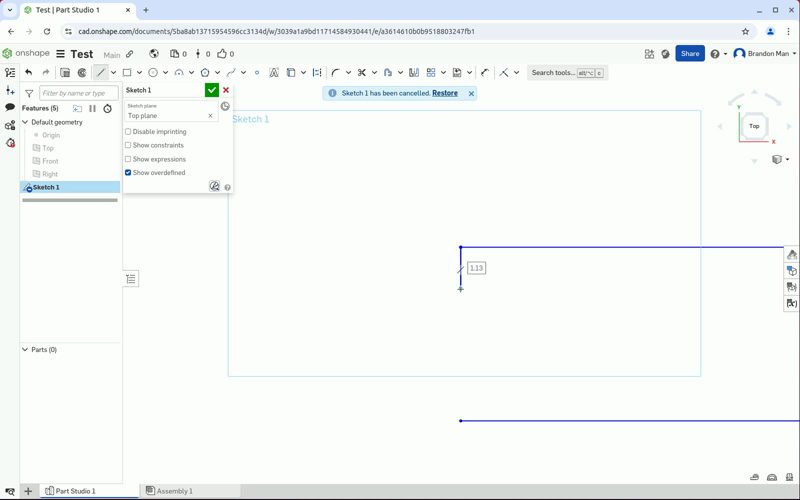
scroll(-6)
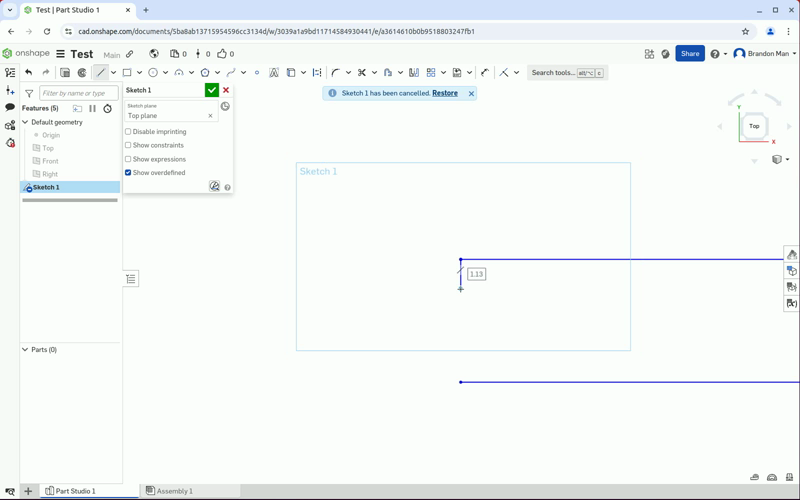
scroll(-6)
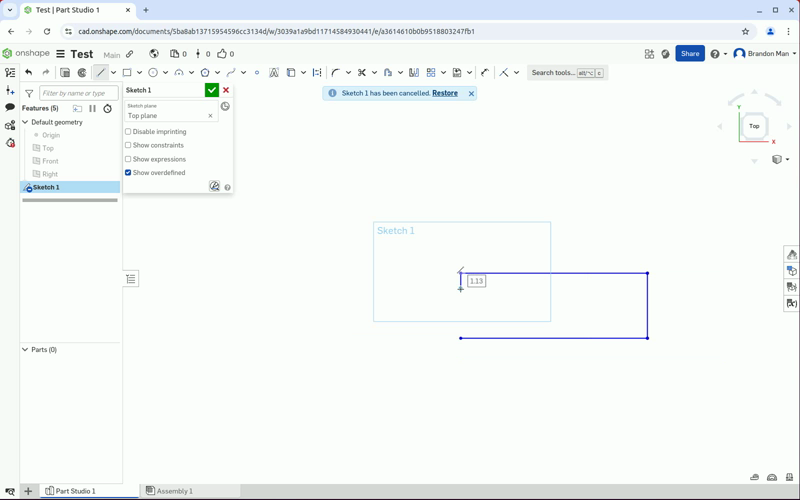
scroll(-6)
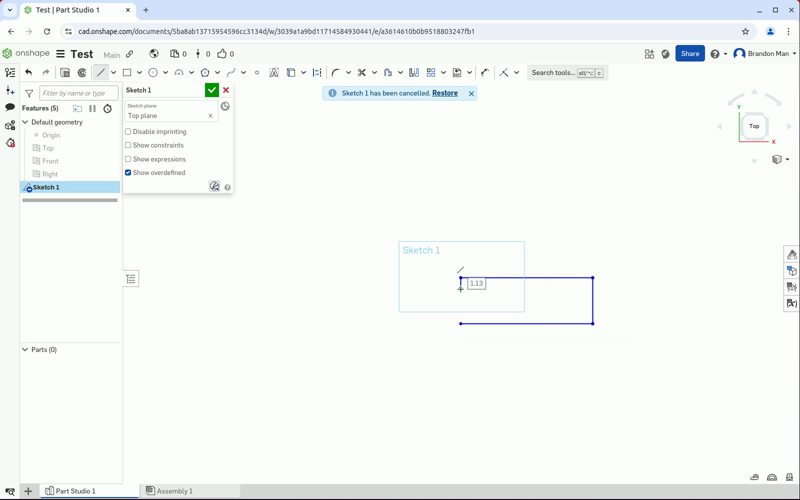
scroll(-6)
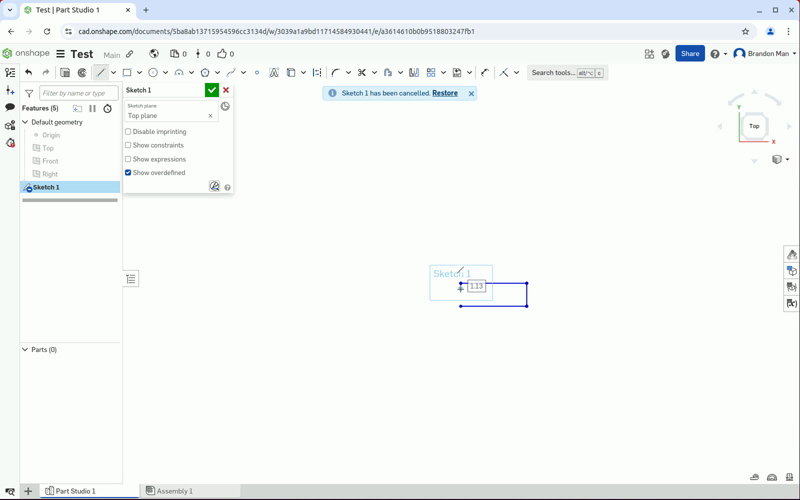
key_up(shift)
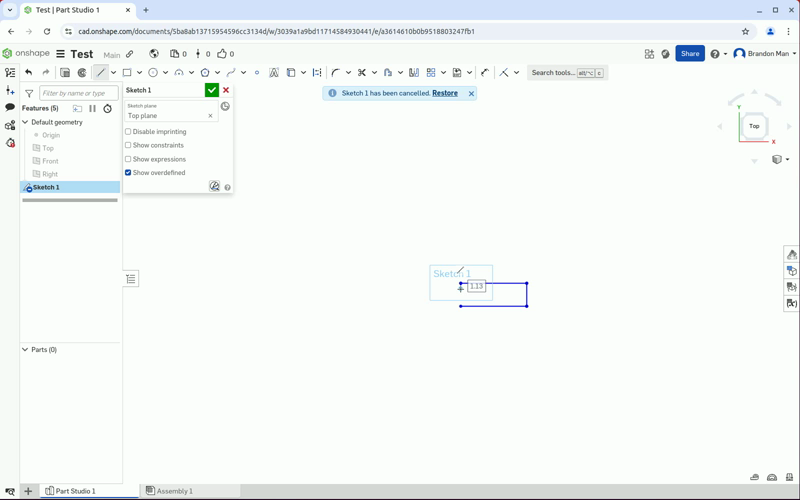
mouse_move(490, 288)
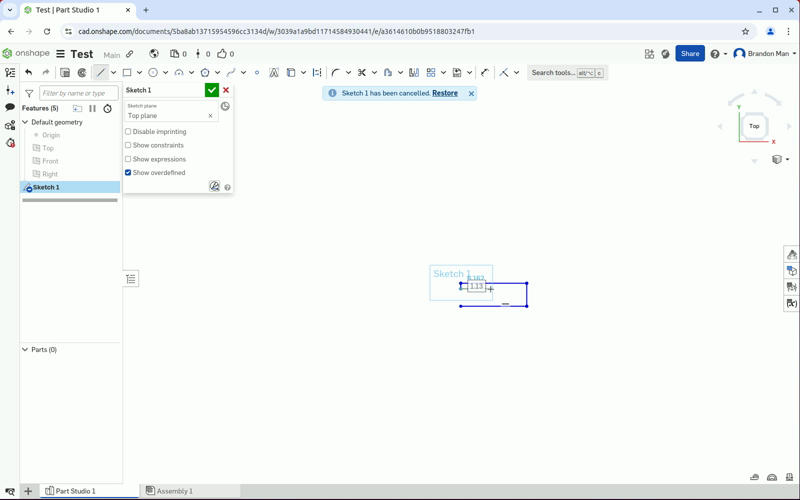
key_down(shift)
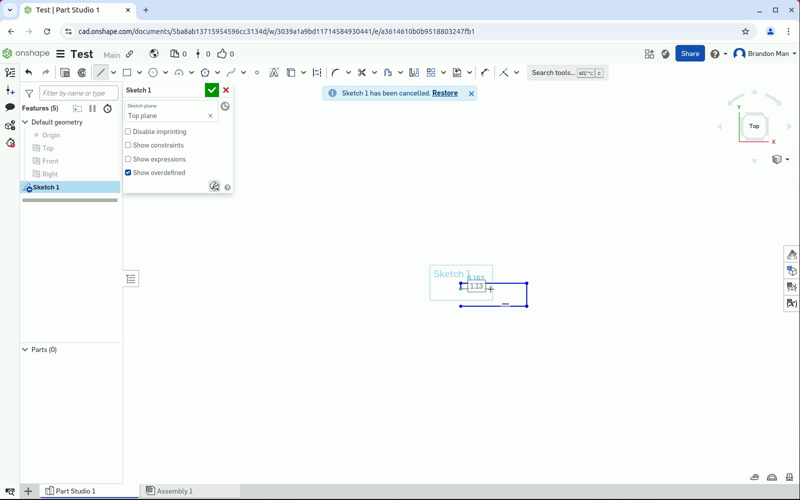
mouse_move(460, 306)
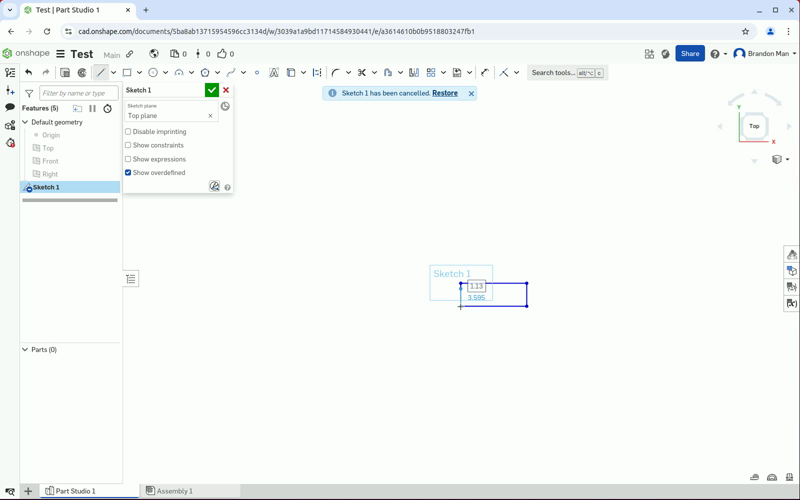
key_up(shift)
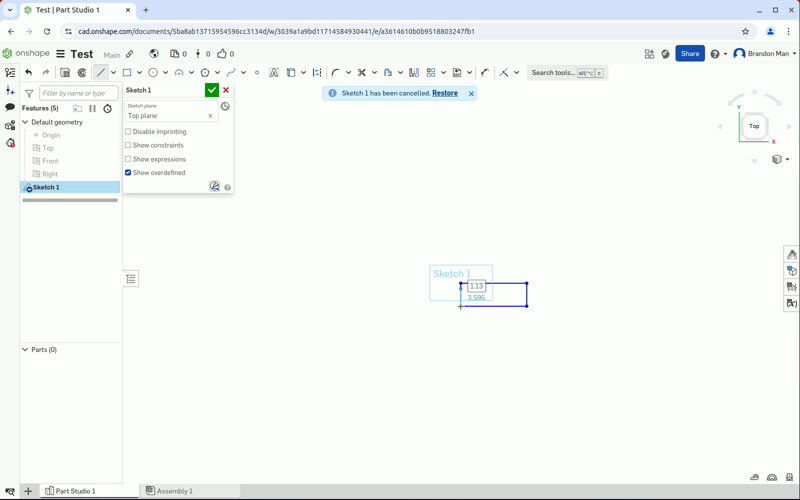
click(460, 306)
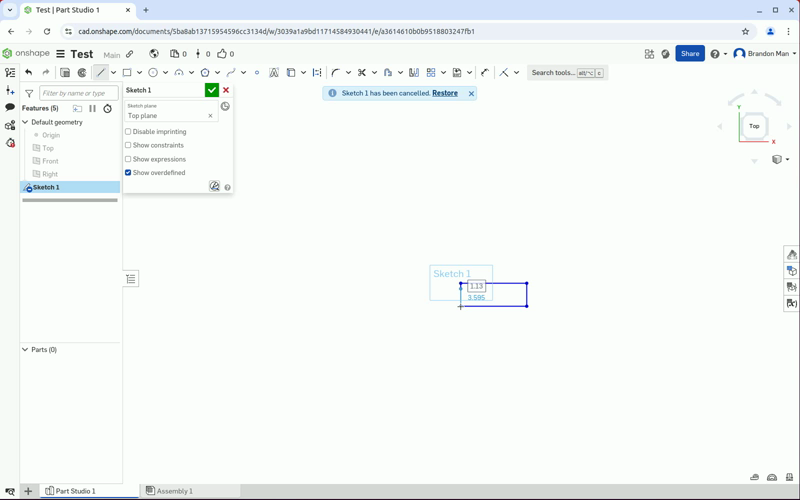
key(esc)
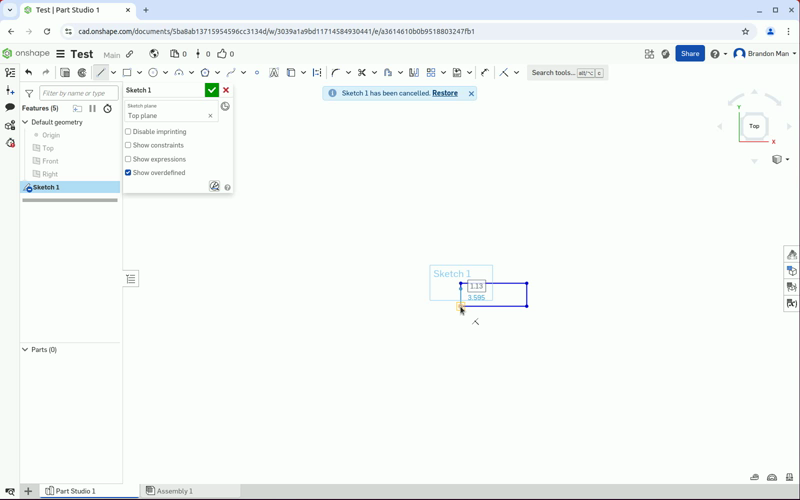
mouse_move(473, 304)
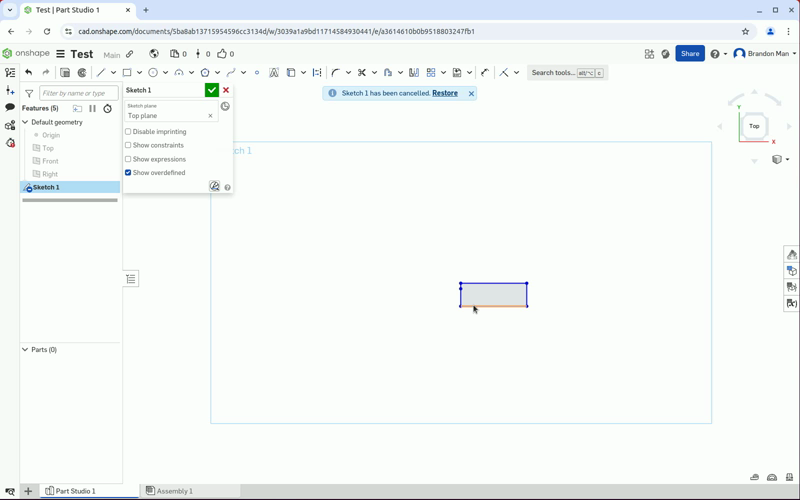
scroll(6)
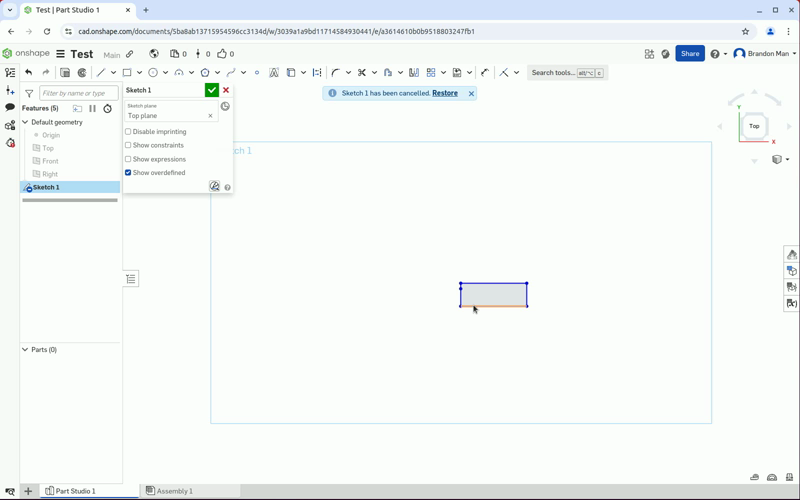
scroll(6)
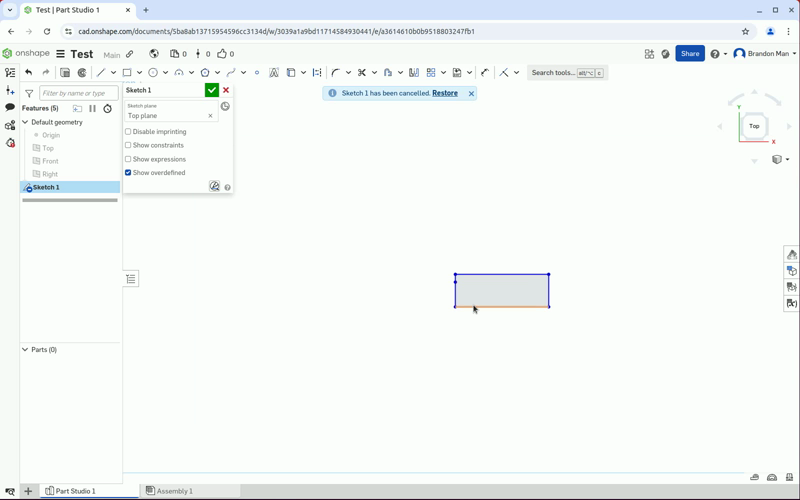
scroll(6)
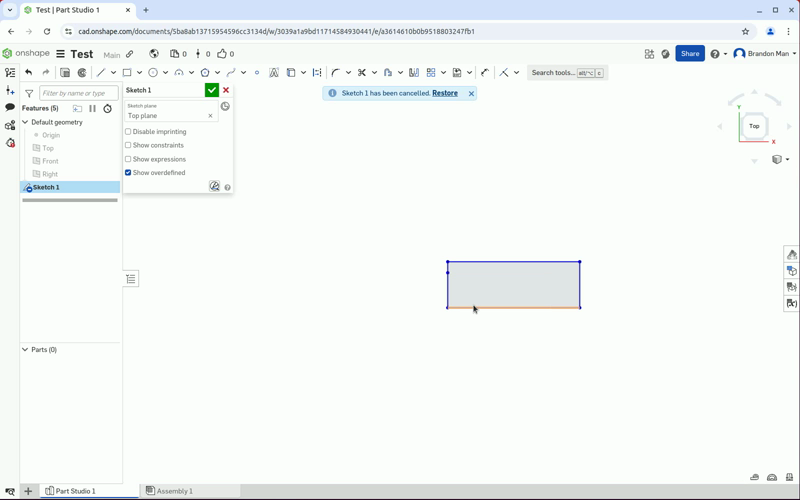
scroll(6)
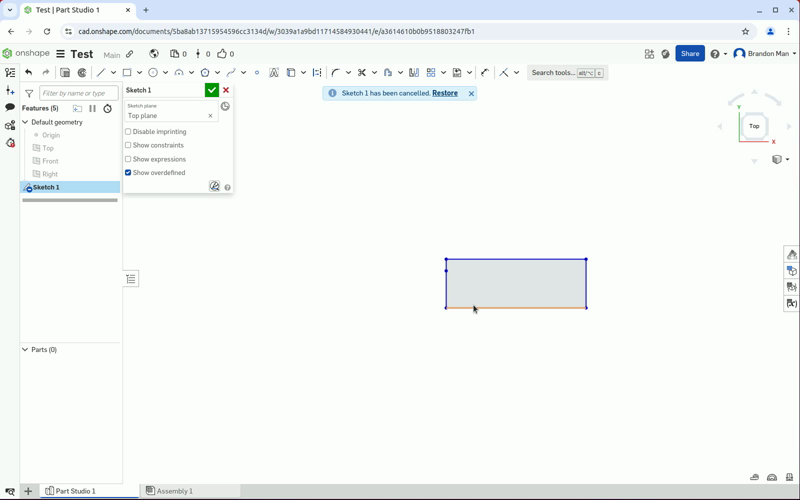
scroll(6)
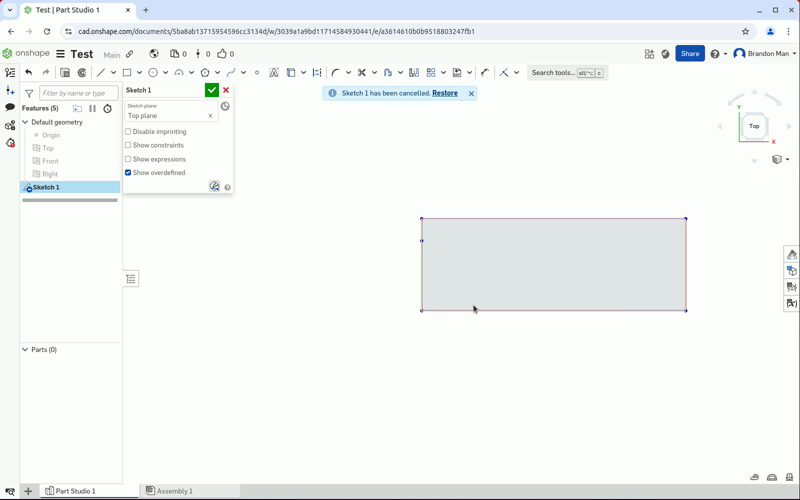
scroll(6)
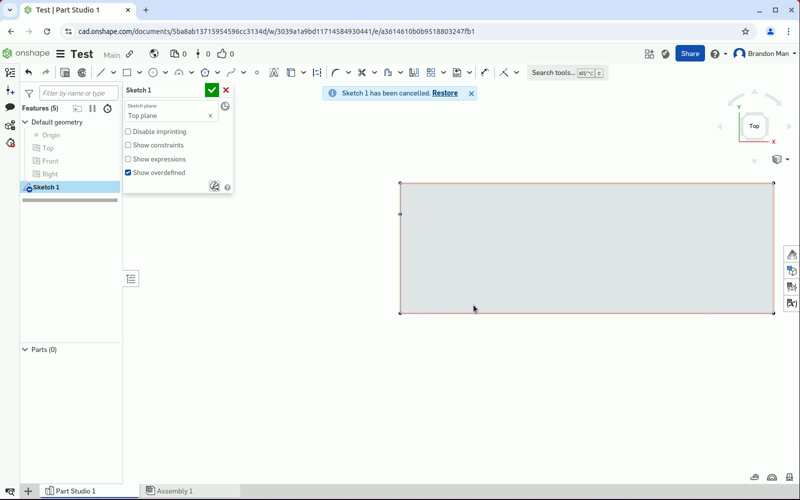
scroll(6)
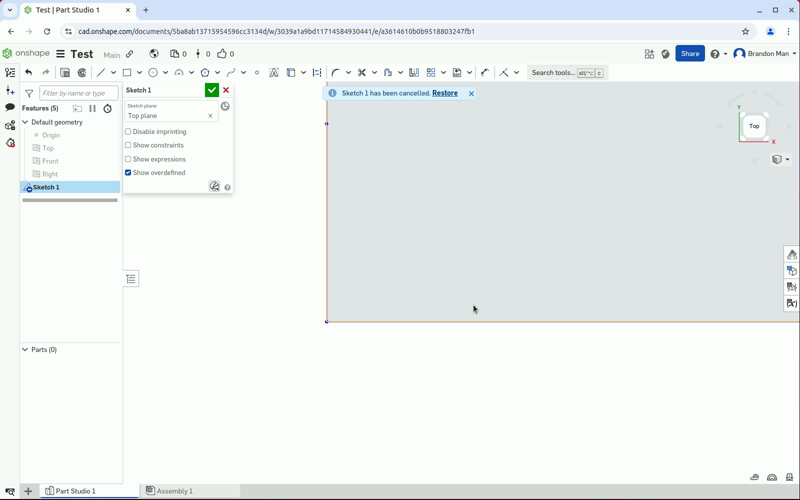
click(473, 304)
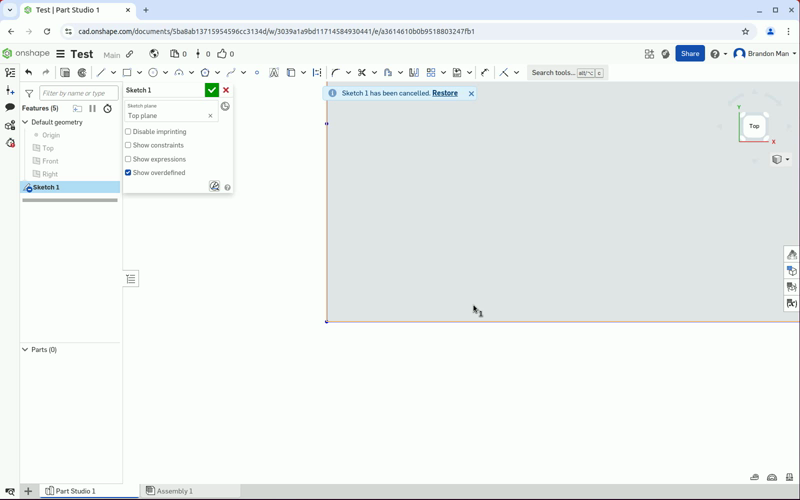
scroll(-6)
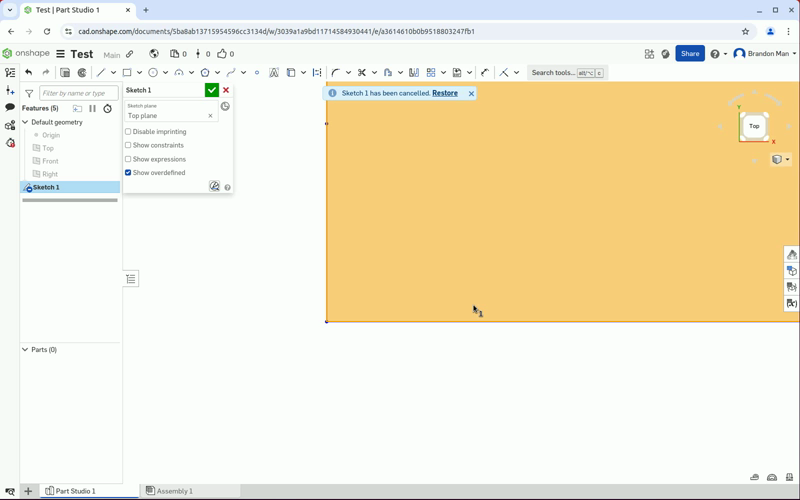
scroll(-6)
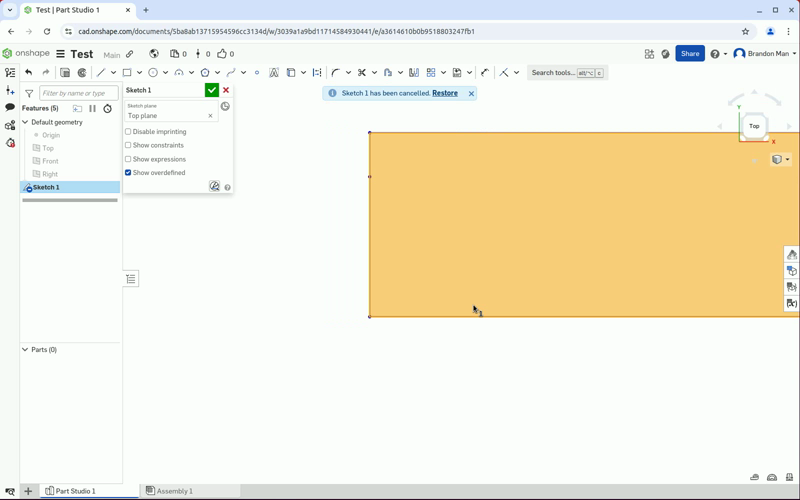
scroll(-6)
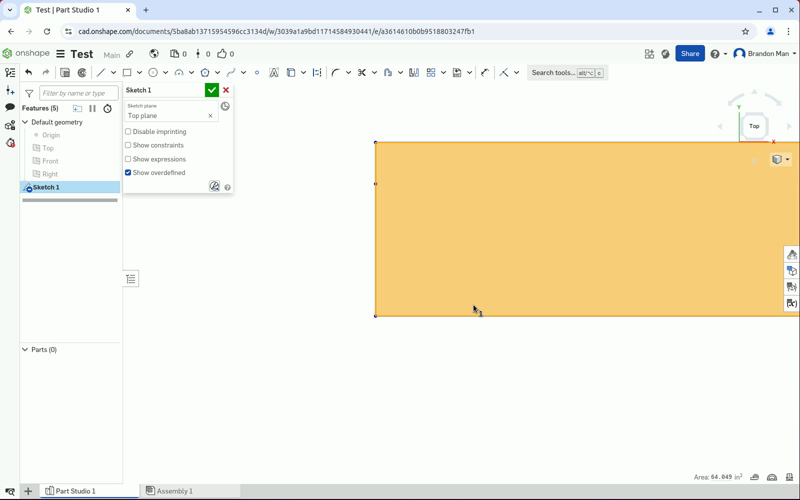
scroll(-6)
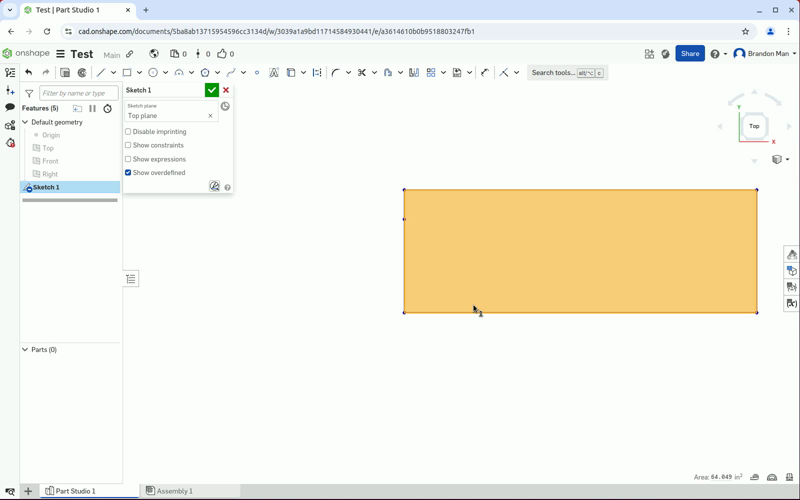
scroll(-6)
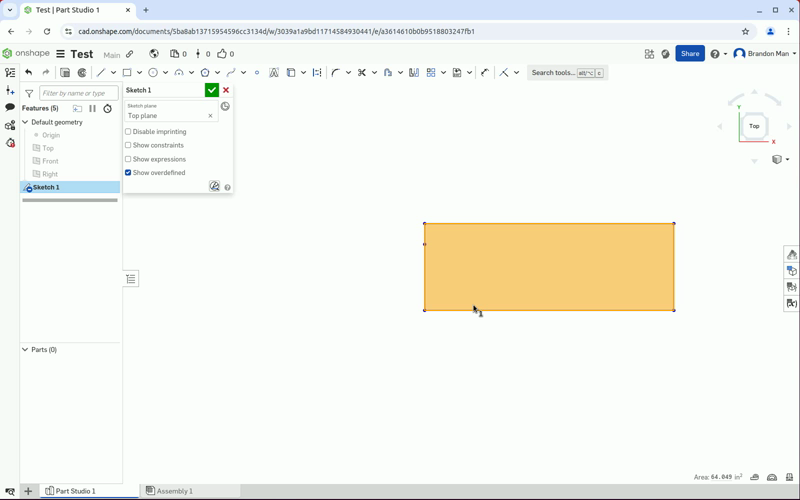
scroll(-6)
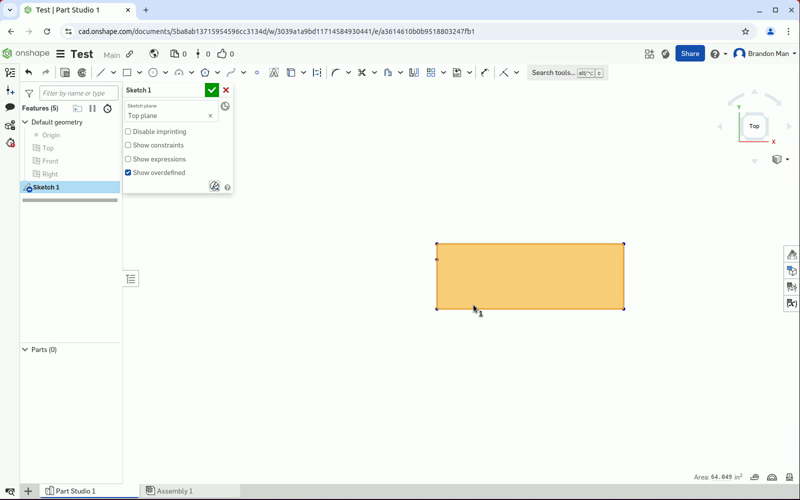
scroll(-6)
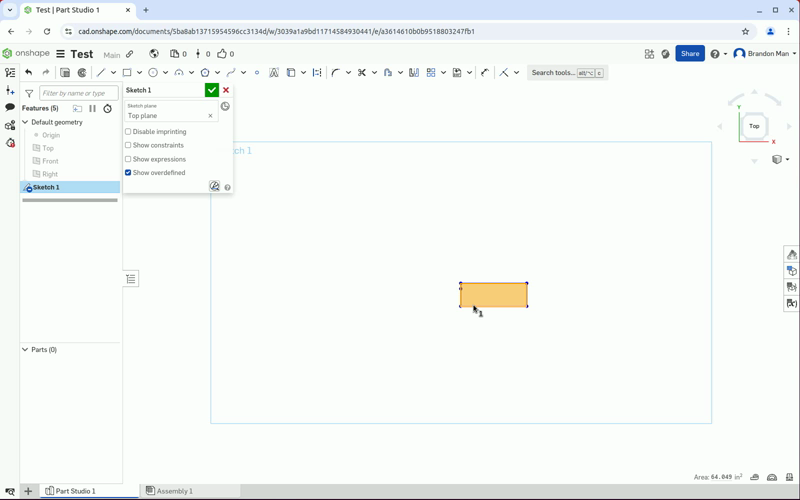
mouse_move(73, 352)
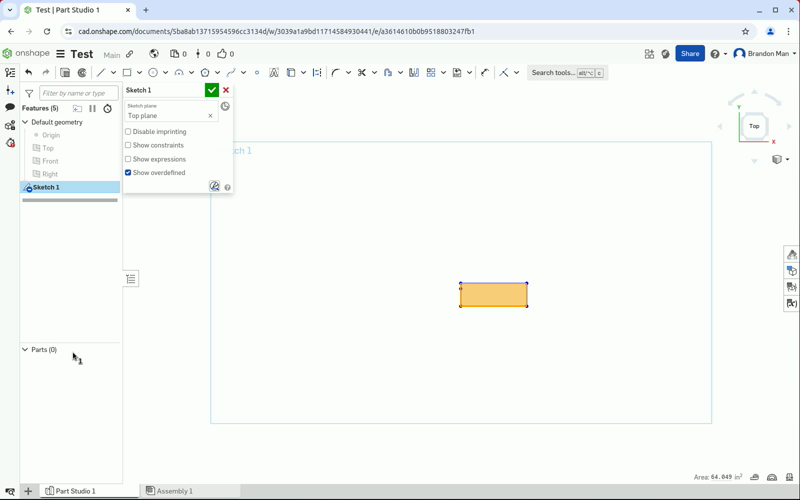
key(shift+y)
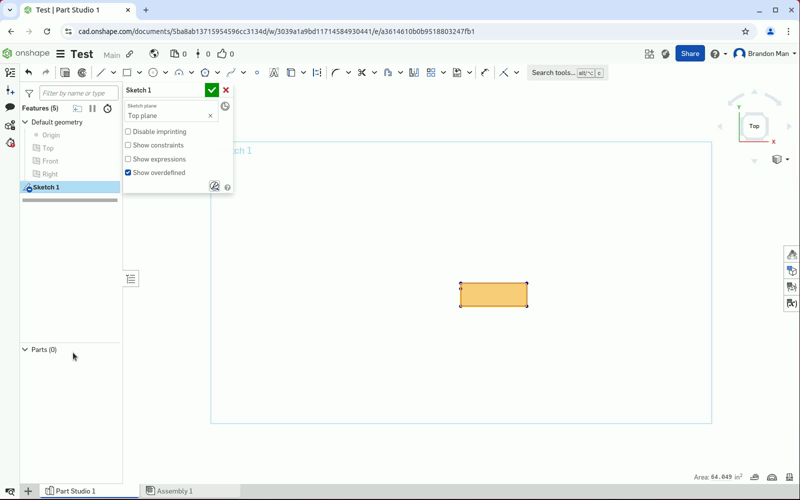
key(shift+e)
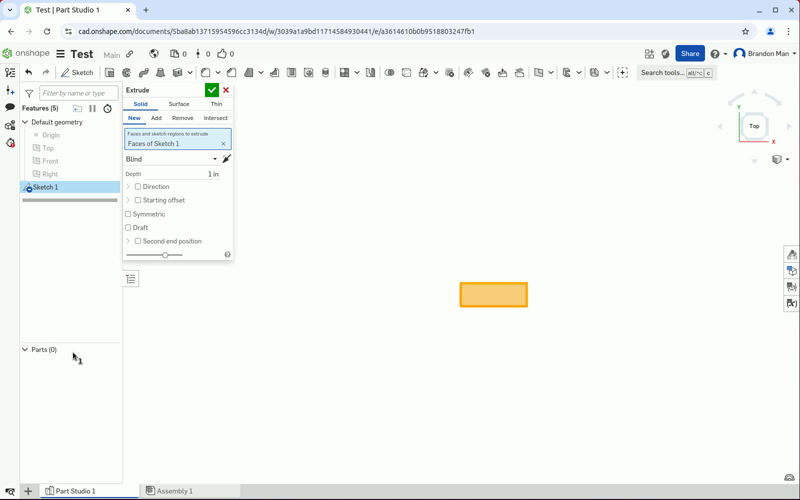
mouse_move(143, 106)
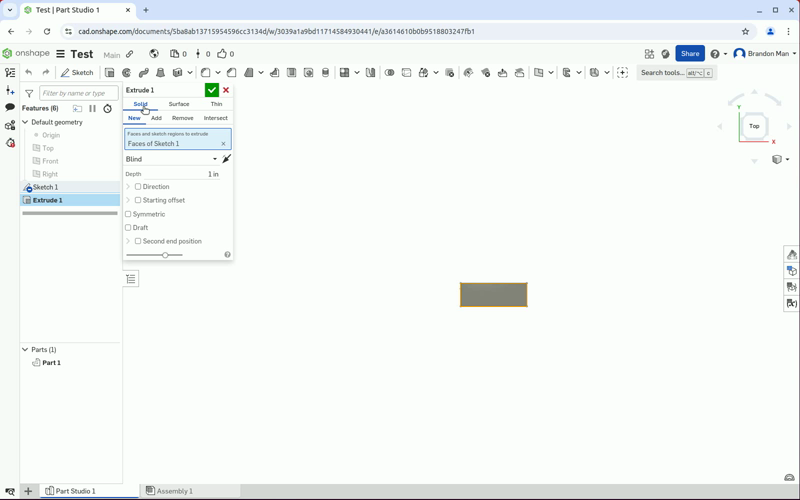
click(143, 106)
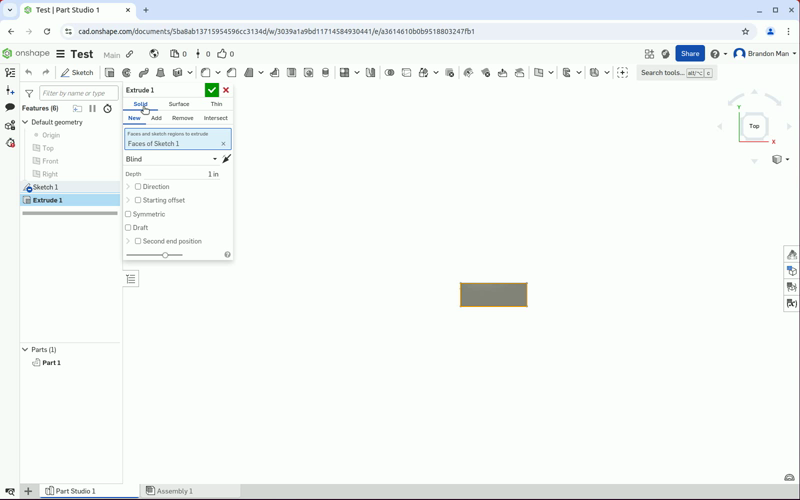
mouse_move(137, 120)
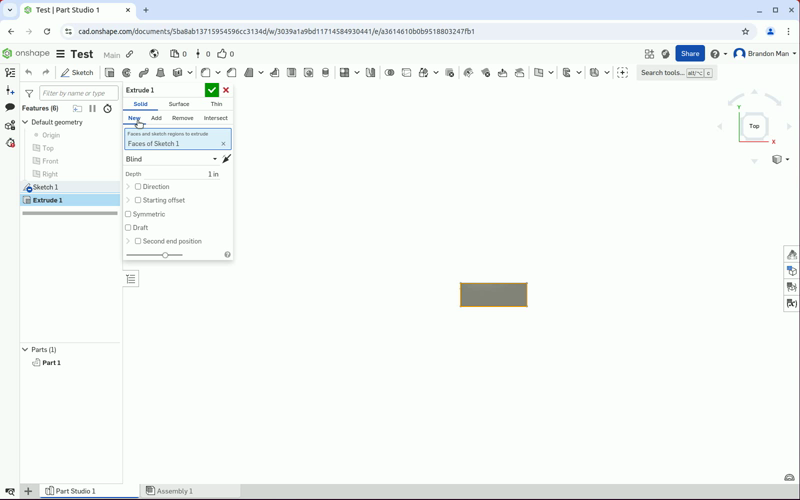
click(137, 120)
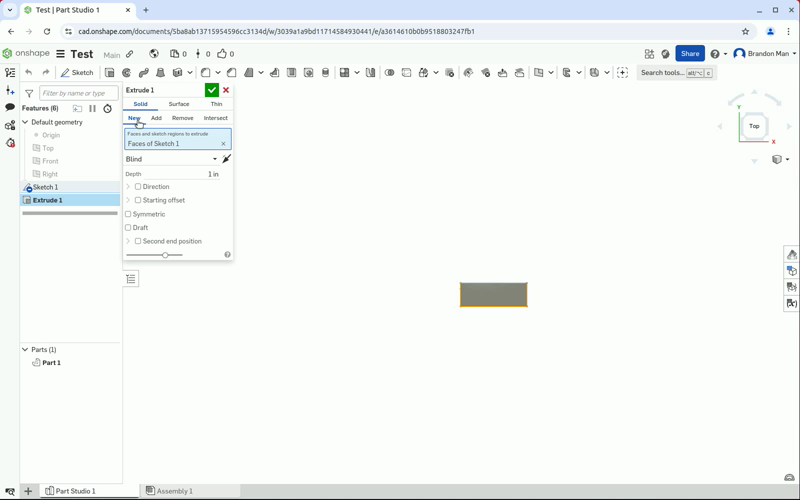
key(tab, 4)
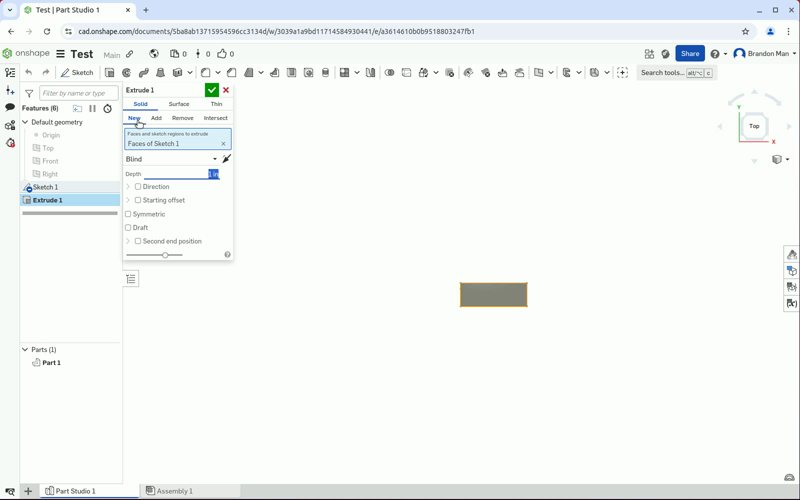
text(-0.241)
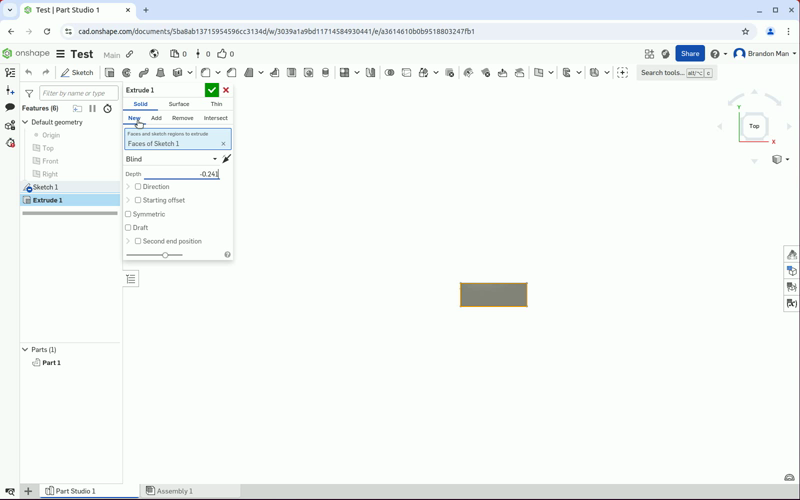
key(enter)
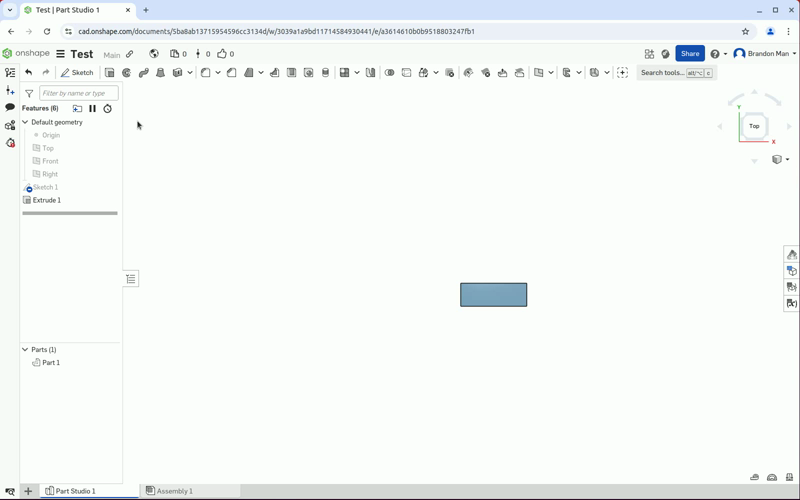
key(shift+h)
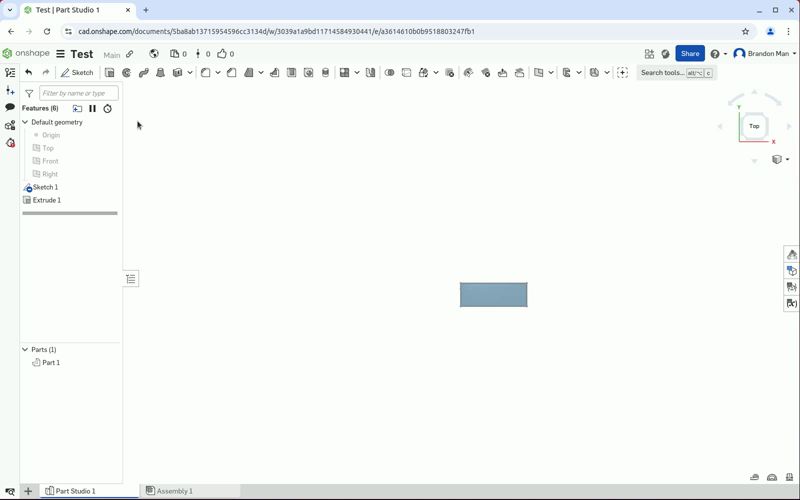
key(shift+h)
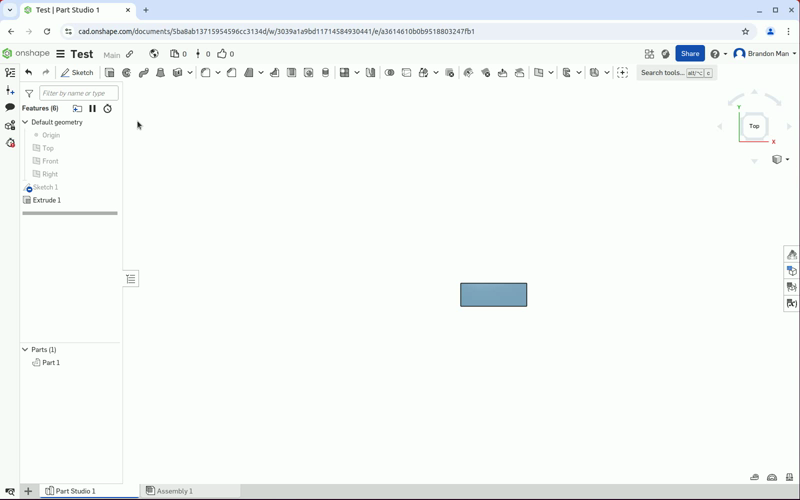
mouse_move(73, 189)
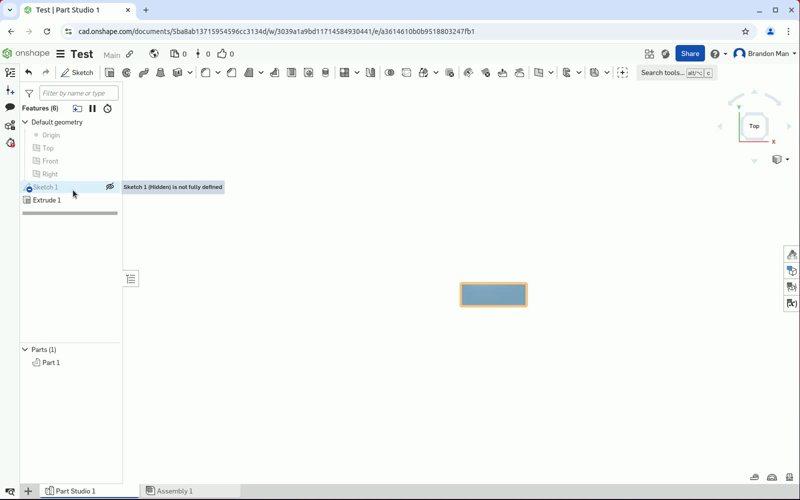
click(73, 189)
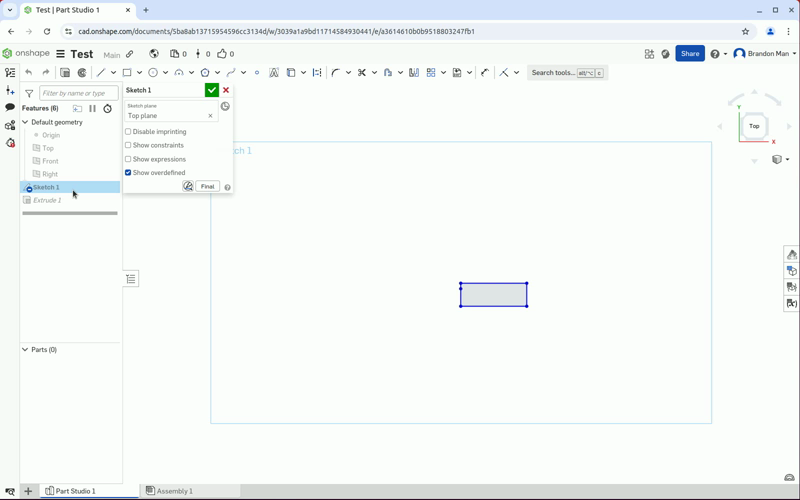
mouse_move(229, 92)
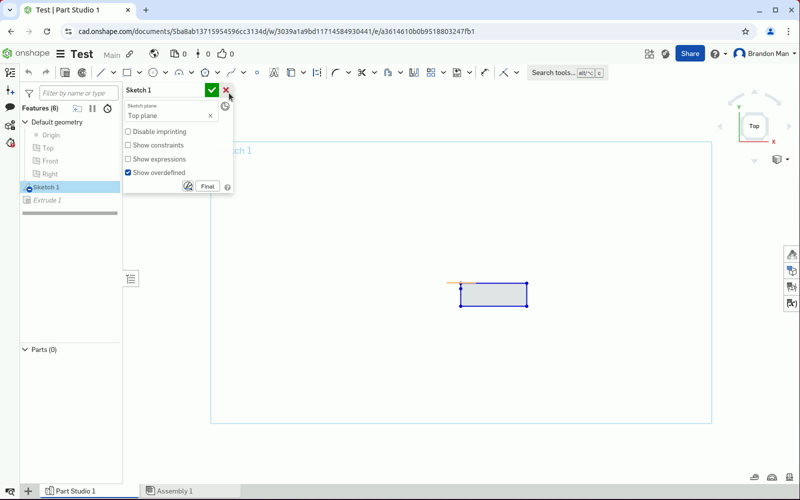
click(229, 92)
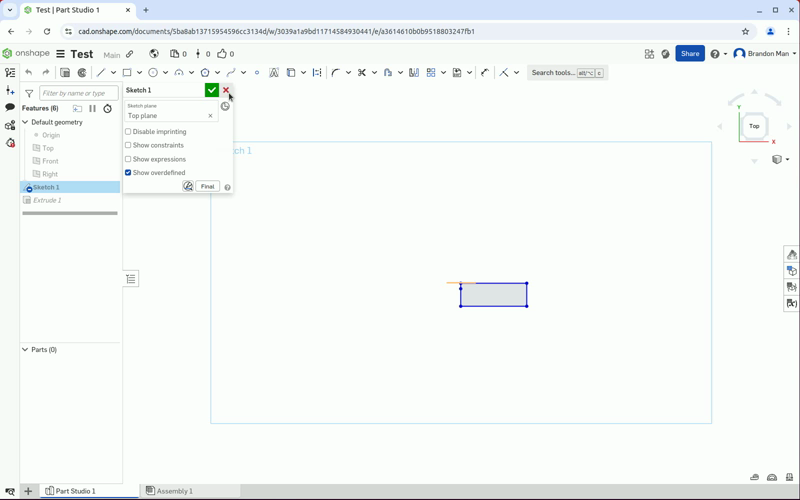
key(shift+s)
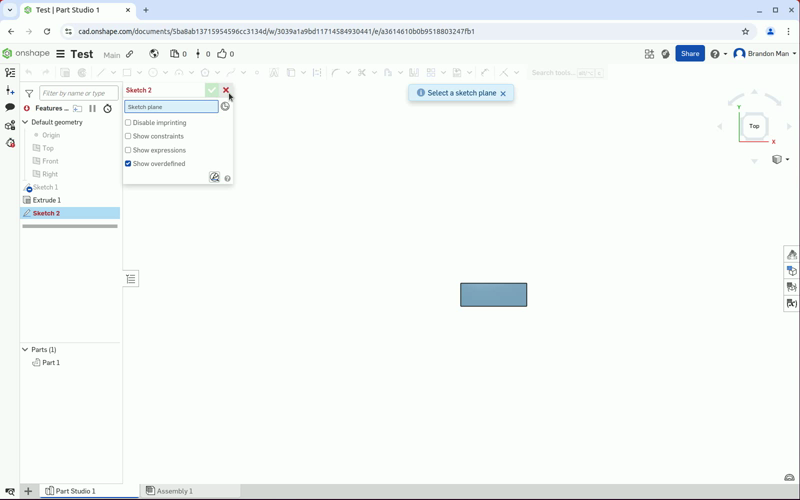
mouse_move(73, 150)
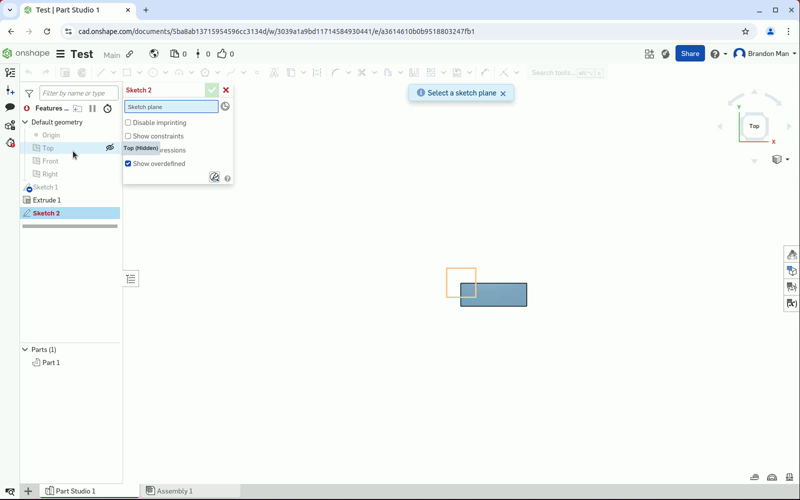
click(73, 150)
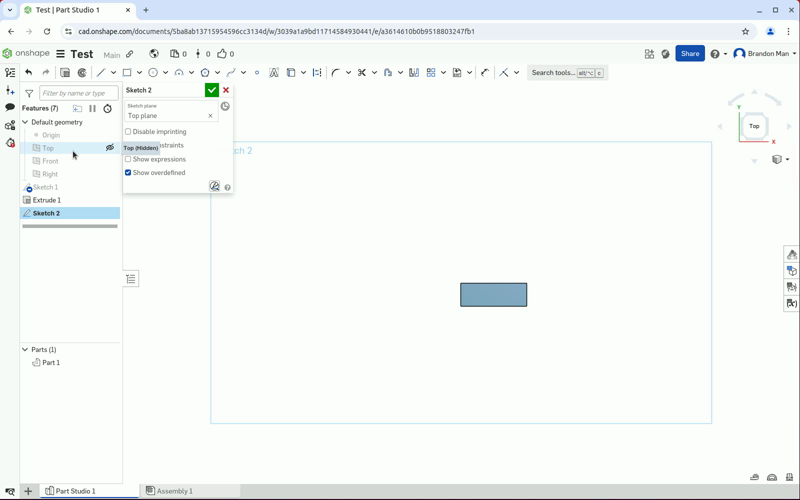
mouse_move(73, 352)
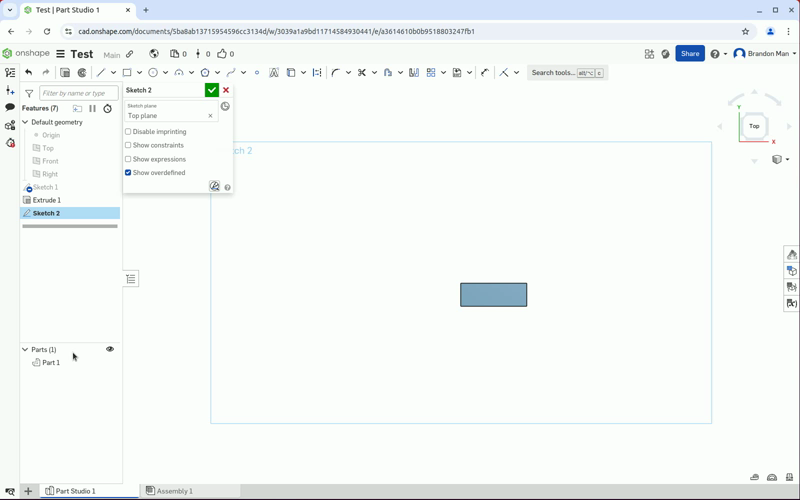
key(y)
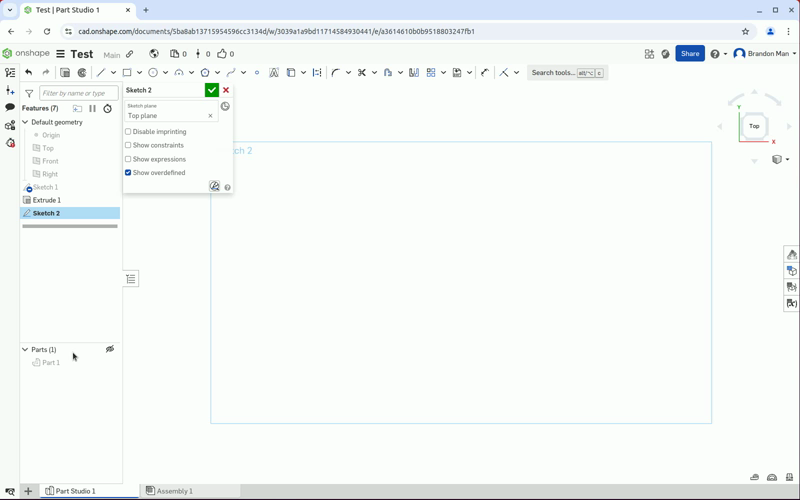
key(l)
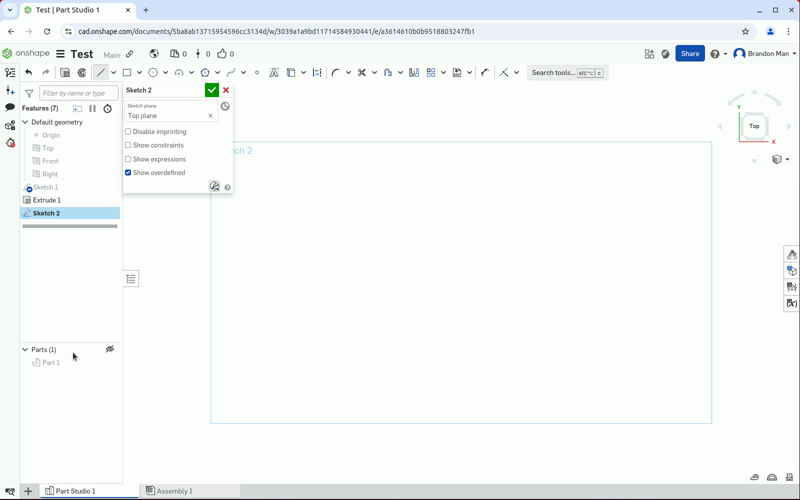
key_down(shift)
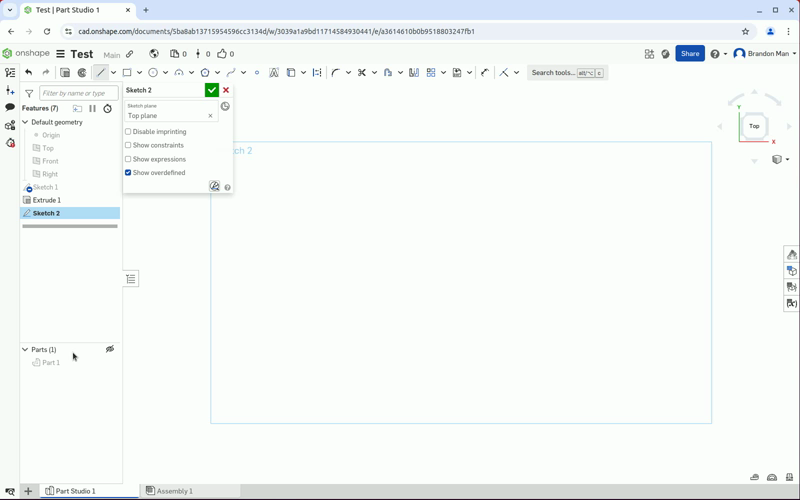
mouse_move(451, 288)
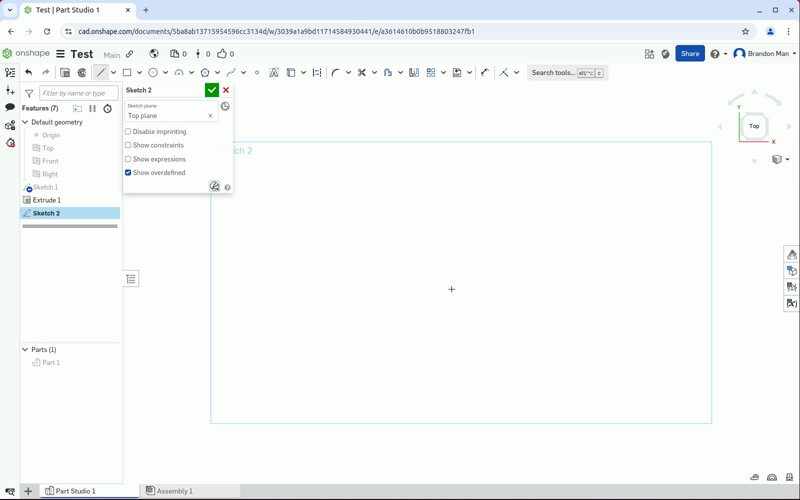
click(451, 288)
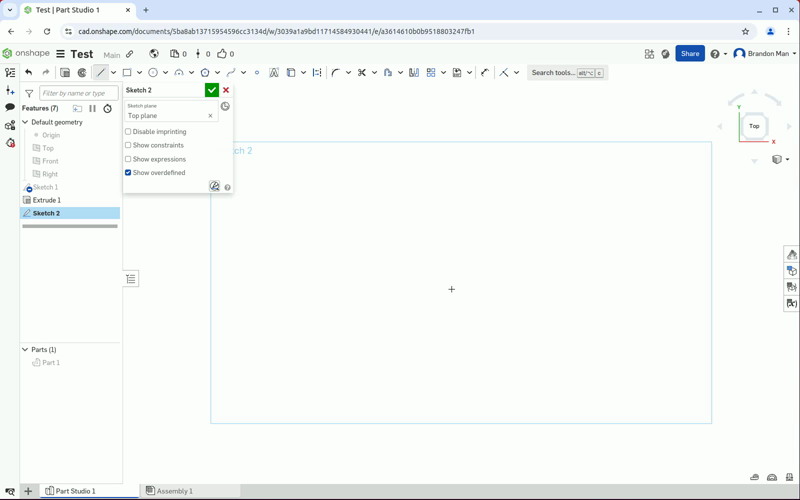
key_up(shift)
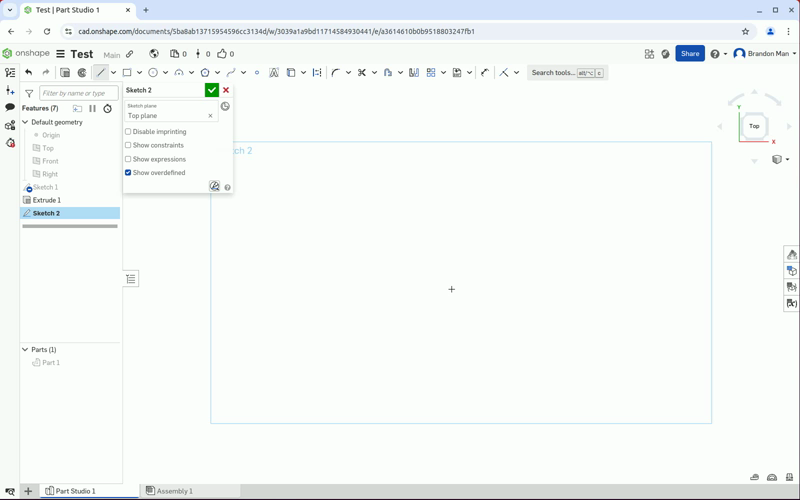
key_down(shift)
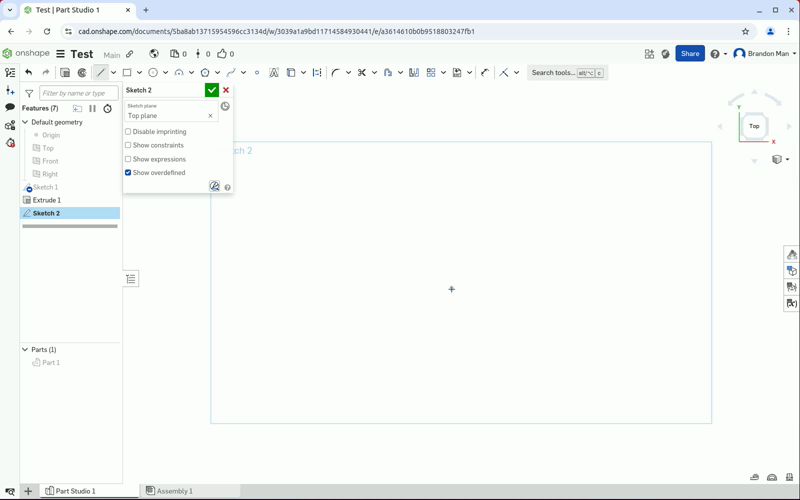
mouse_move(481, 288)
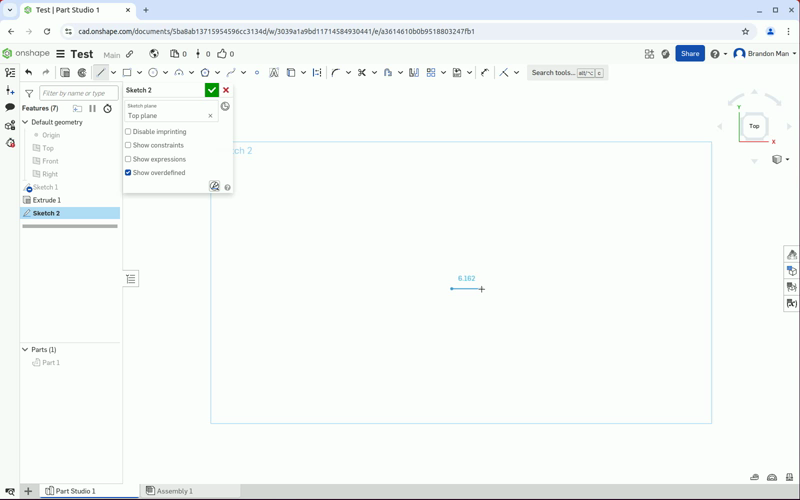
mouse_move(460, 288)
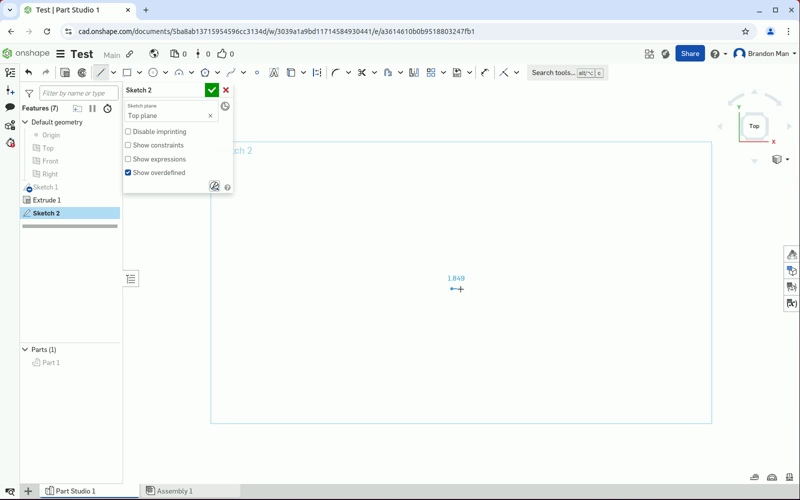
click(460, 288)
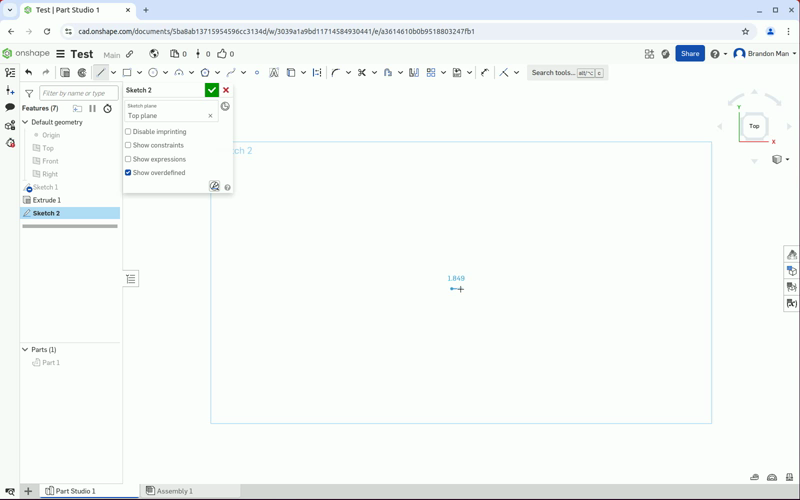
key_up(shift)
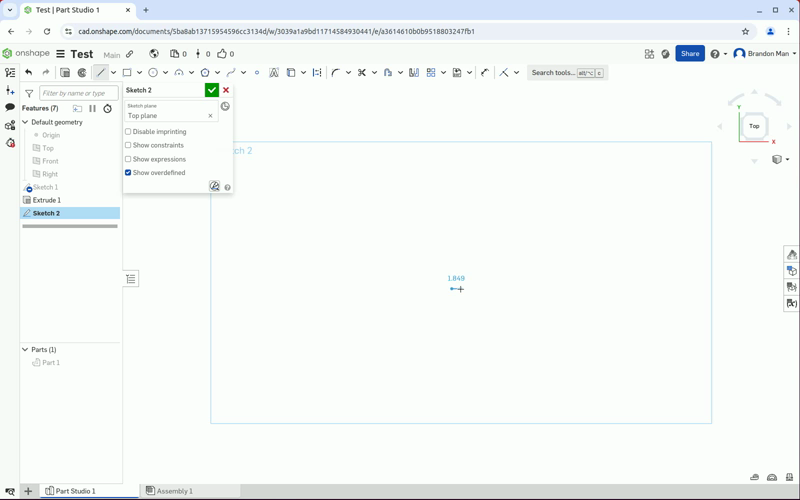
key_down(shift)
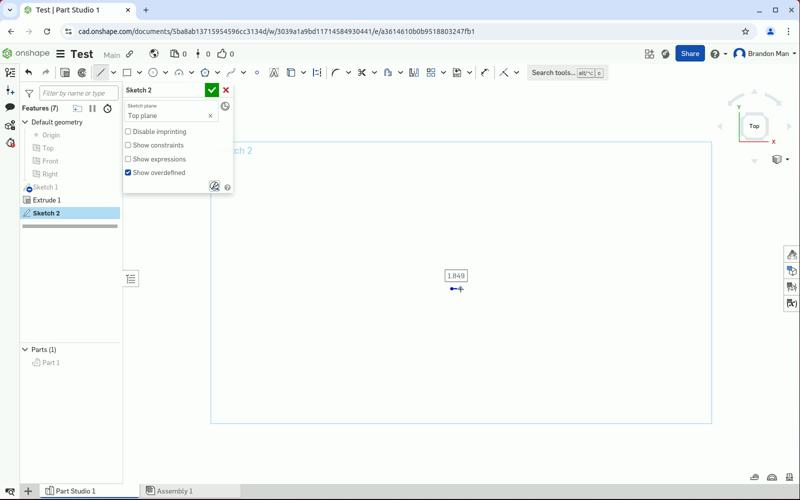
mouse_move(490, 288)
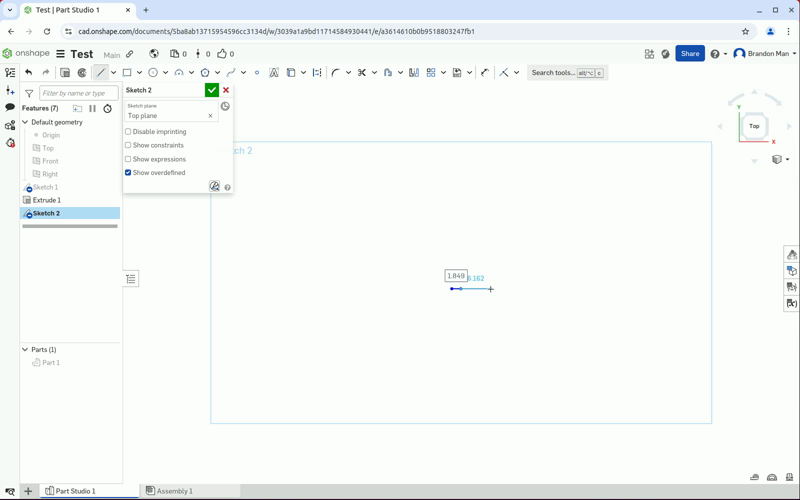
mouse_move(460, 282)
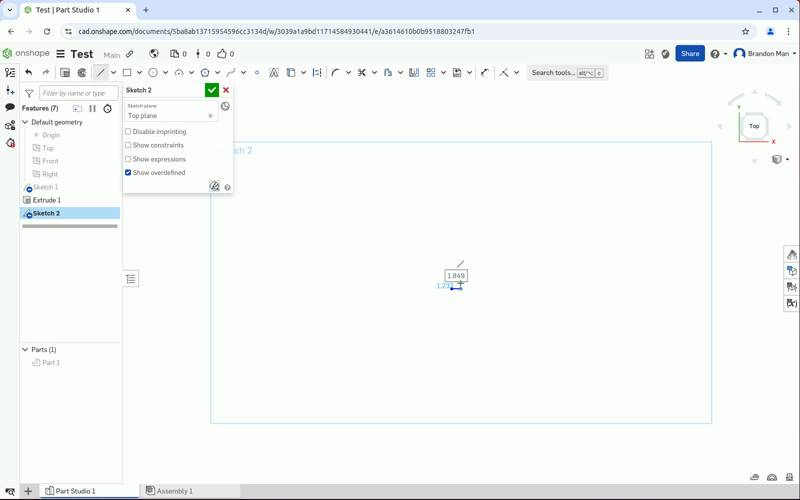
scroll(6)
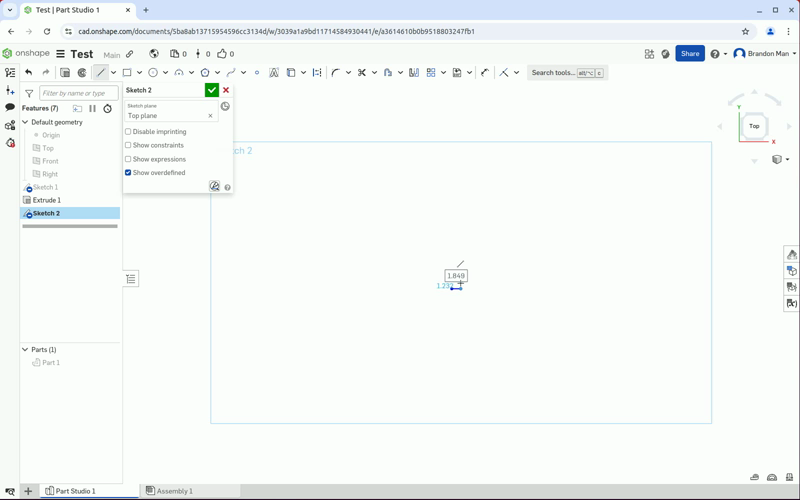
scroll(6)
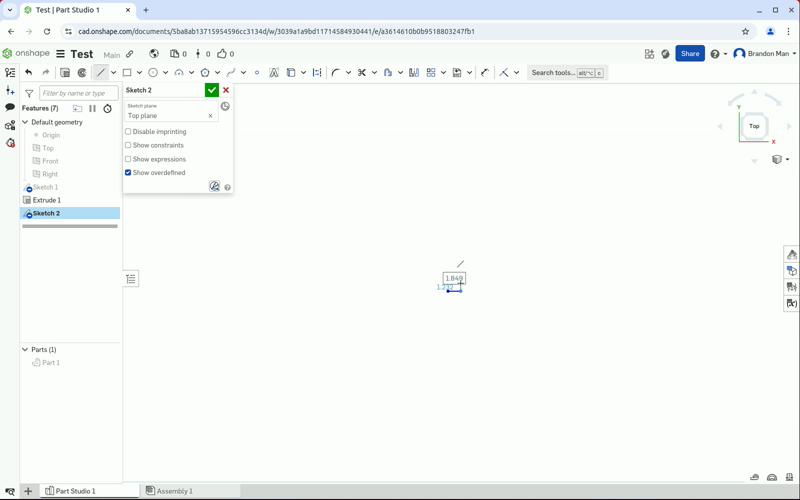
scroll(6)
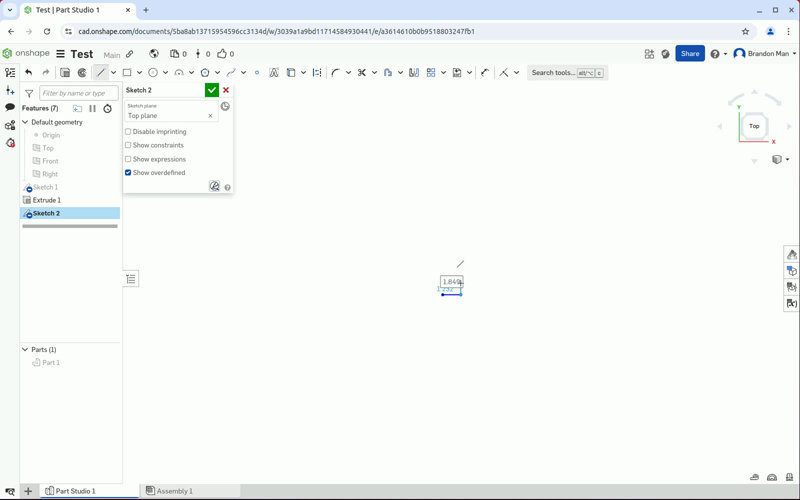
scroll(6)
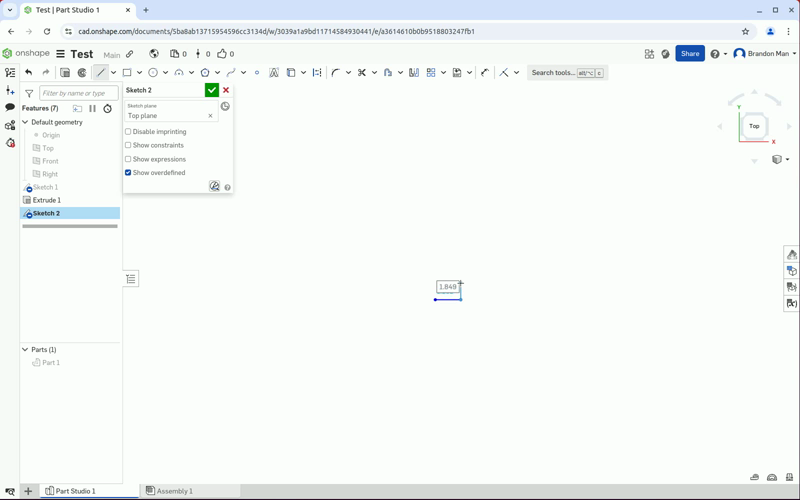
scroll(6)
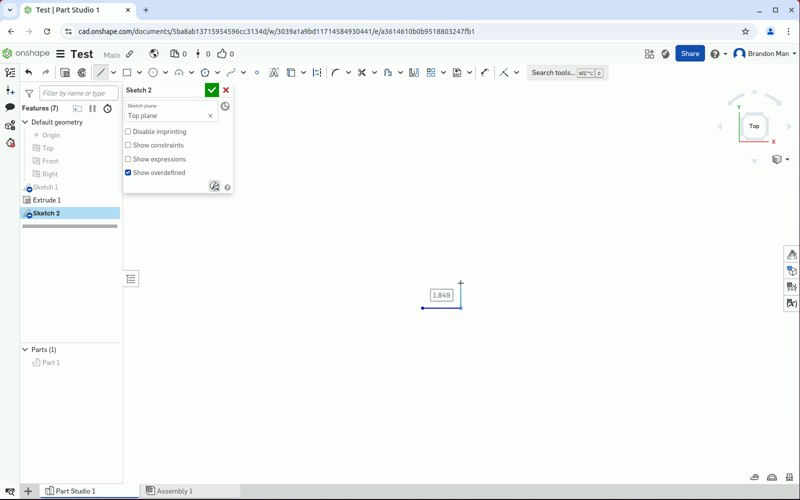
scroll(6)
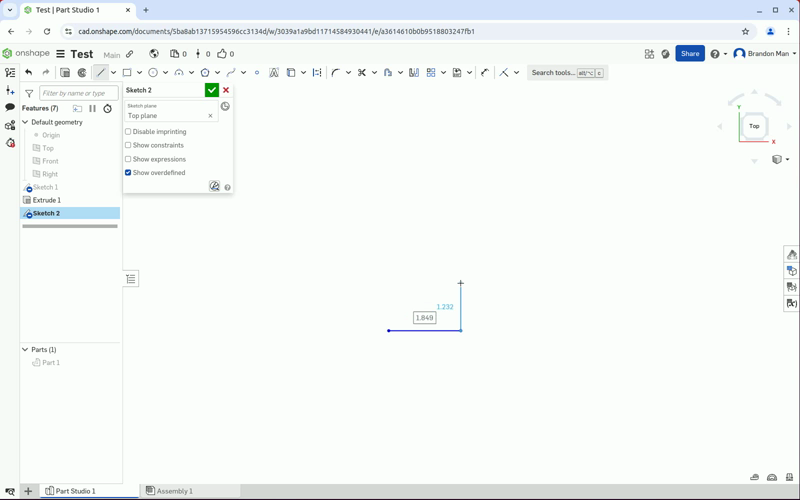
scroll(6)
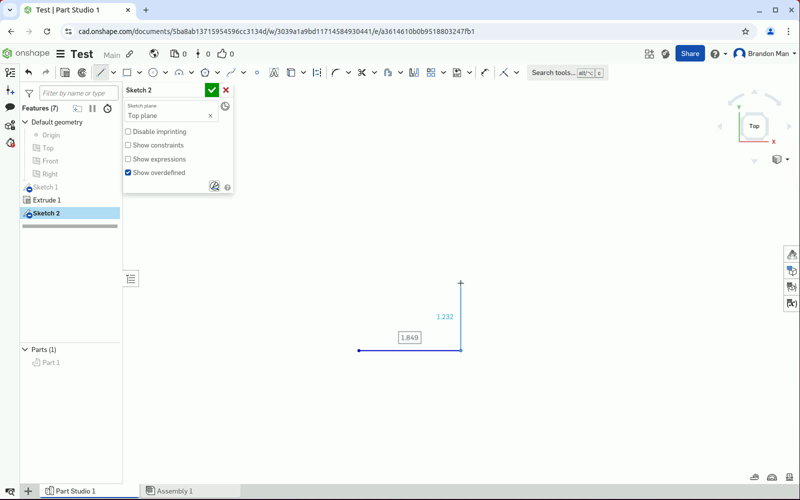
click(460, 282)
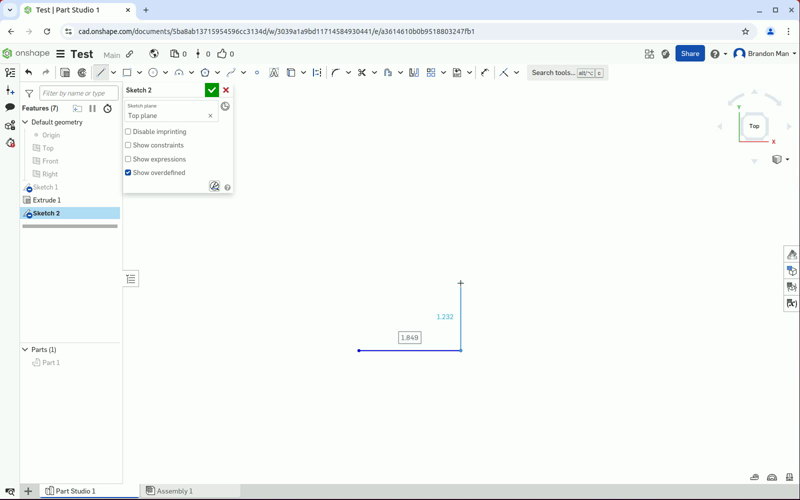
scroll(-6)
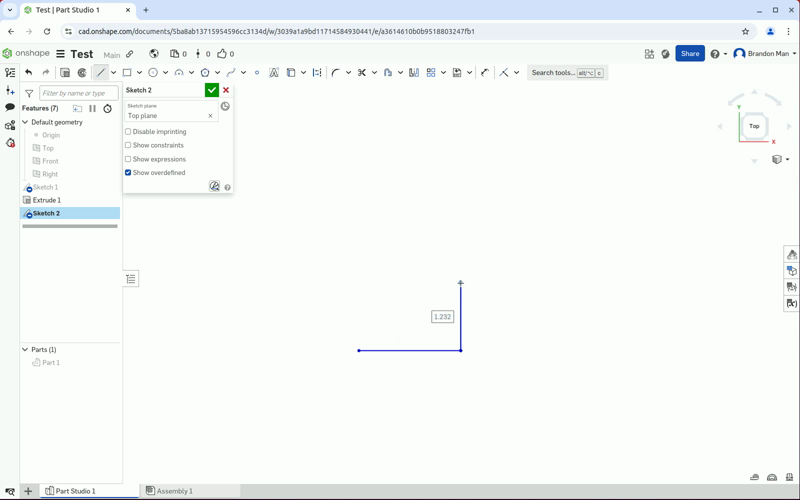
scroll(-6)
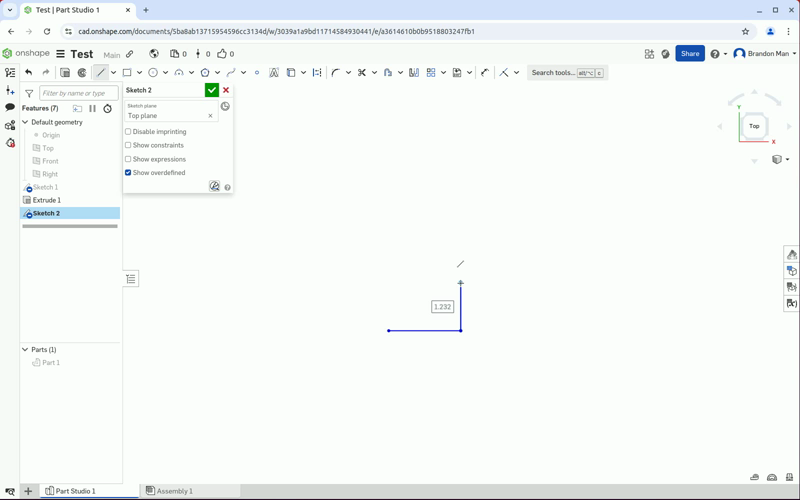
scroll(-6)
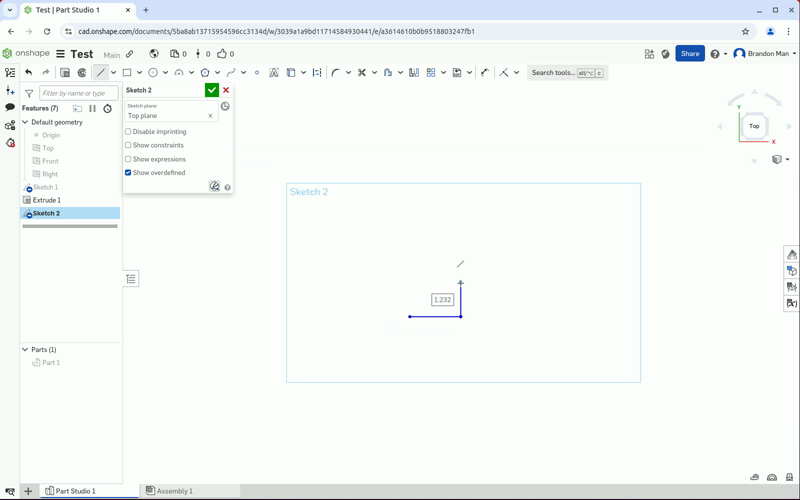
scroll(-6)
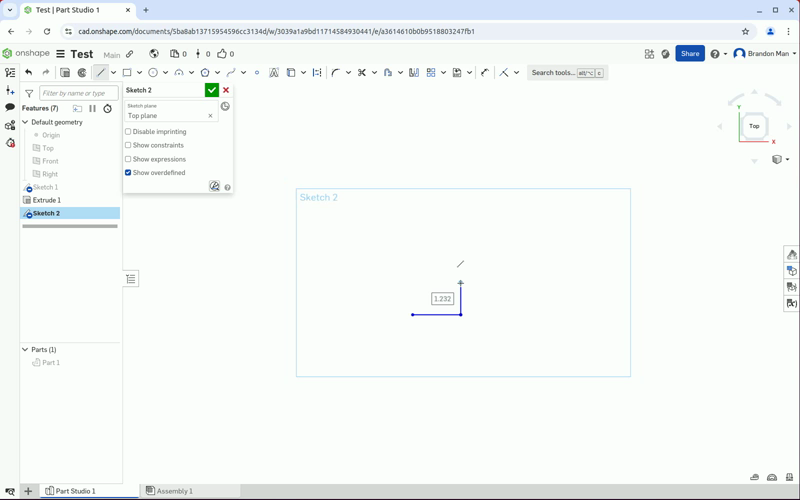
scroll(-6)
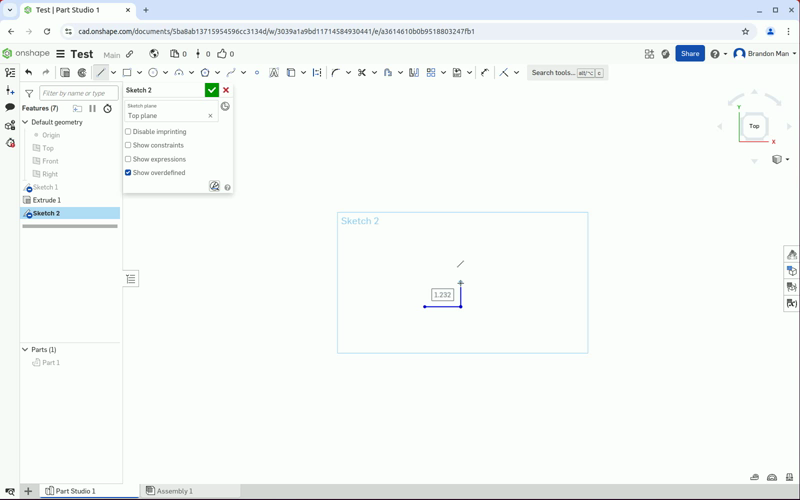
scroll(-6)
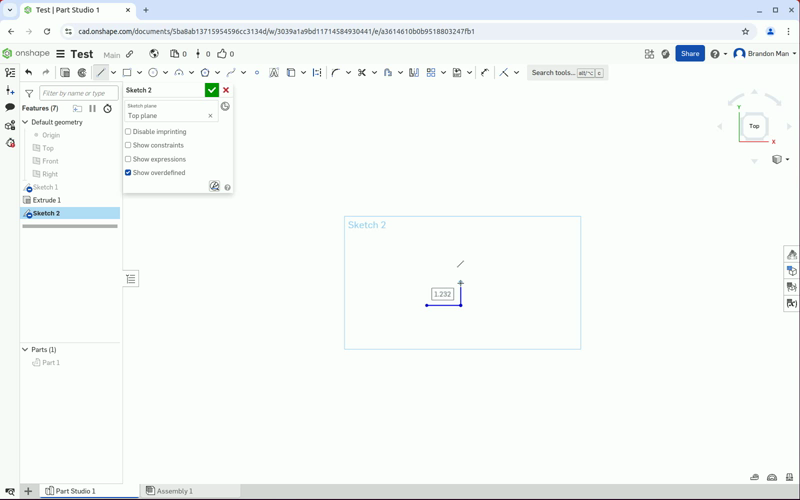
scroll(-6)
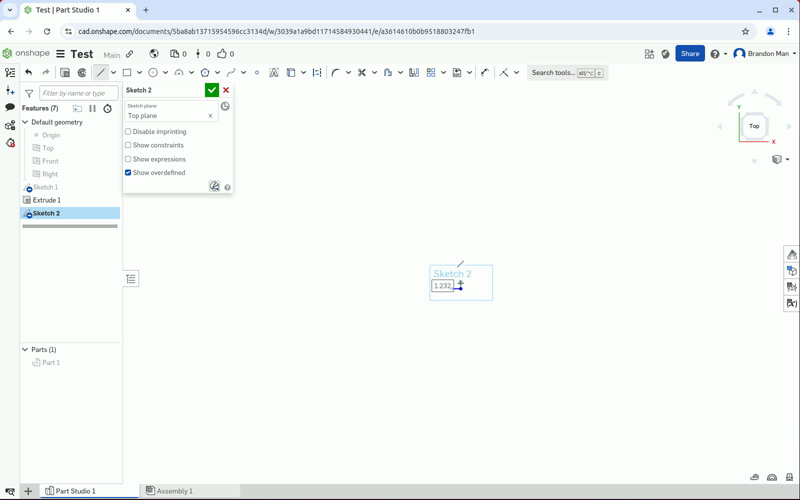
key_up(shift)
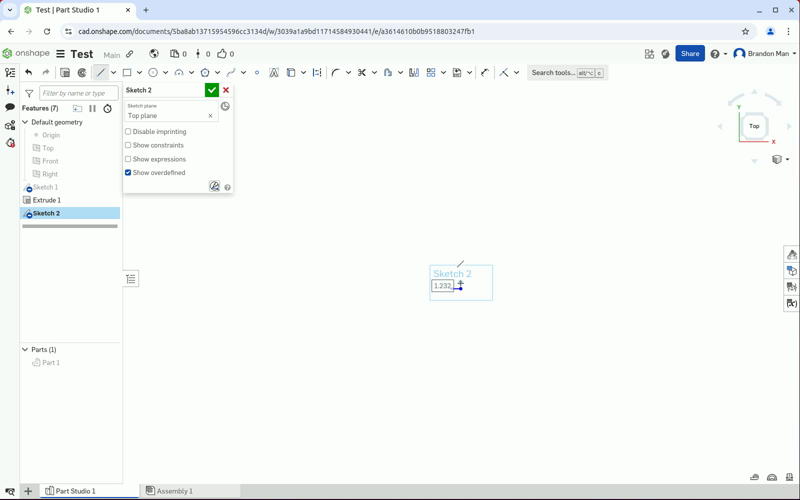
key_down(shift)
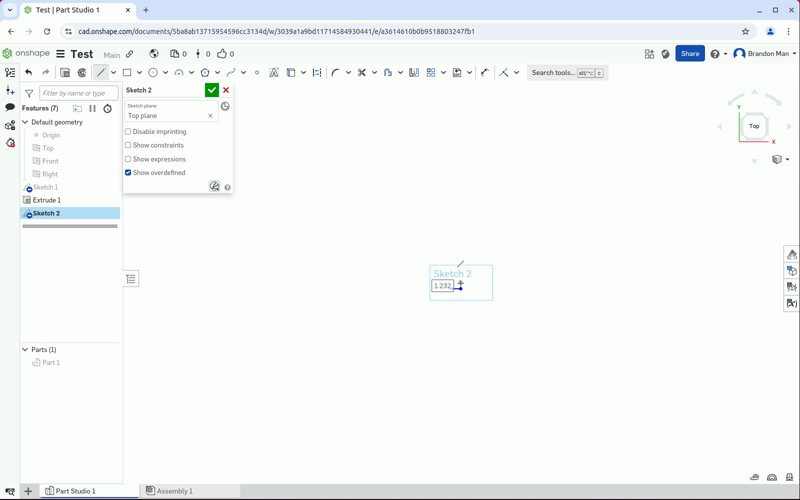
mouse_move(526, 282)
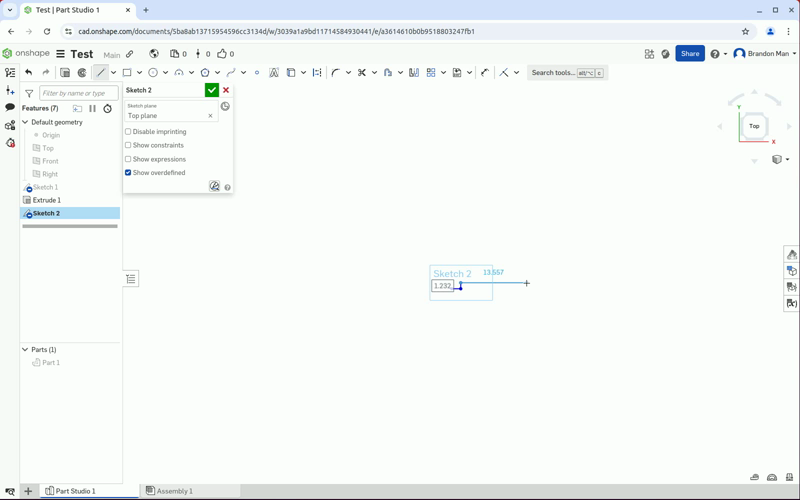
click(526, 282)
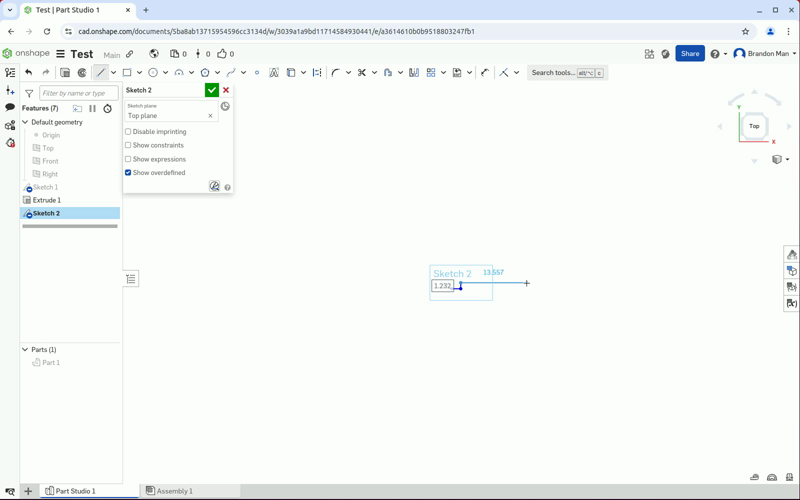
key_up(shift)
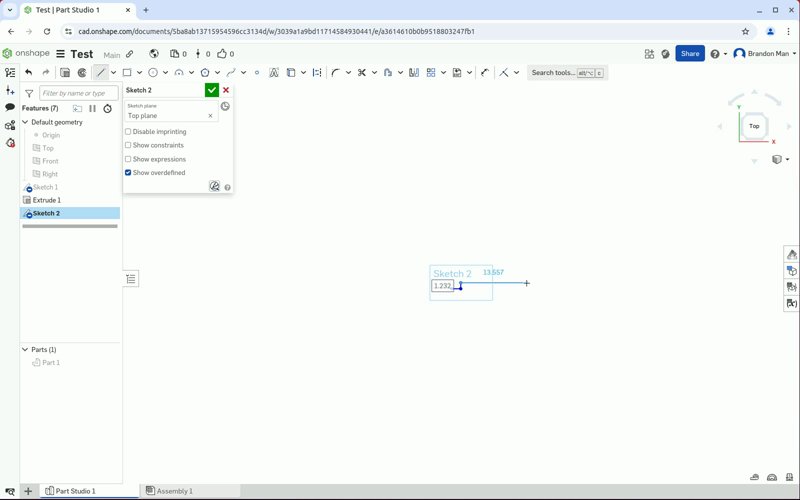
key_down(shift)
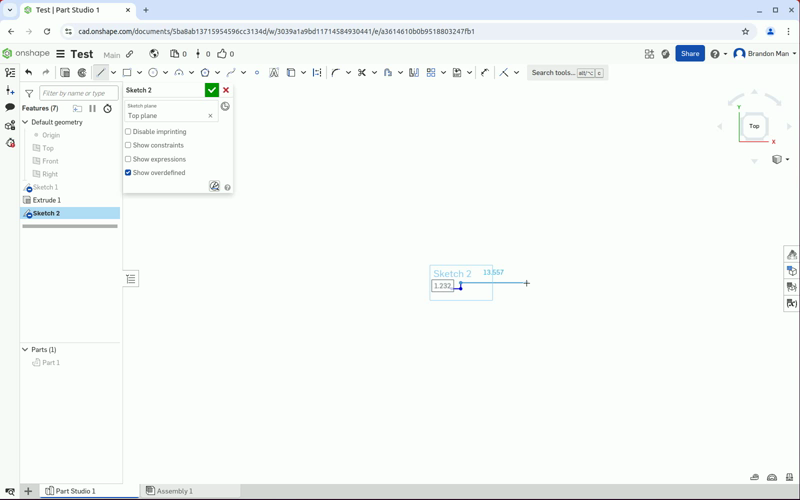
mouse_move(556, 282)
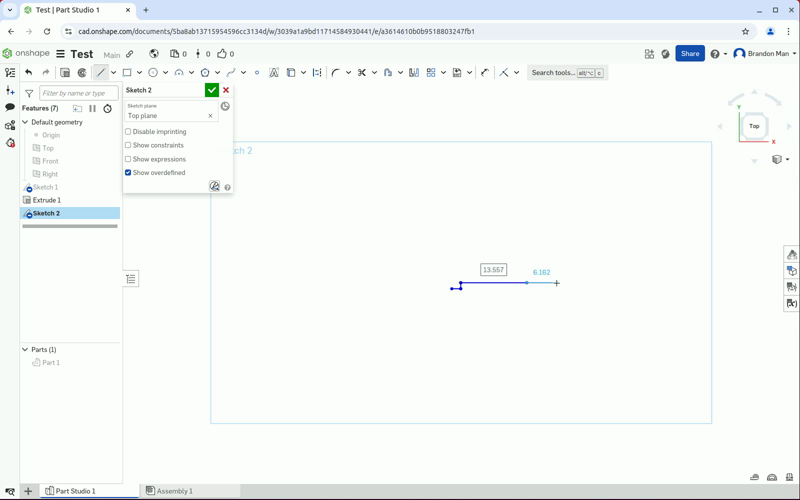
mouse_move(526, 265)
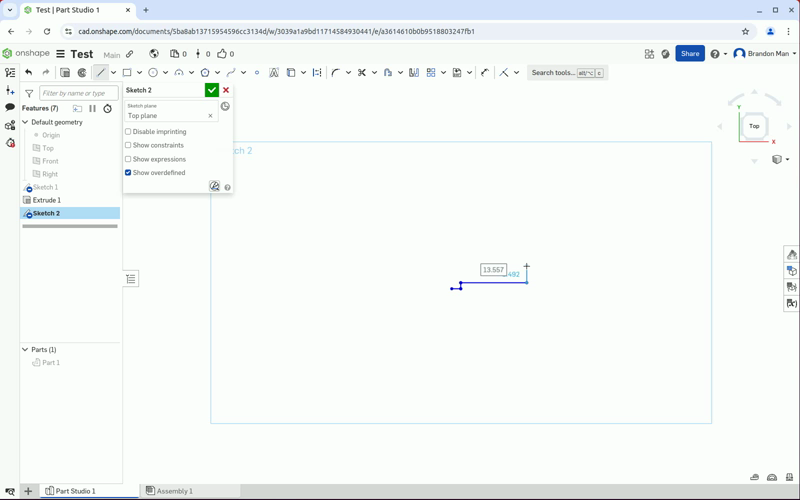
click(526, 265)
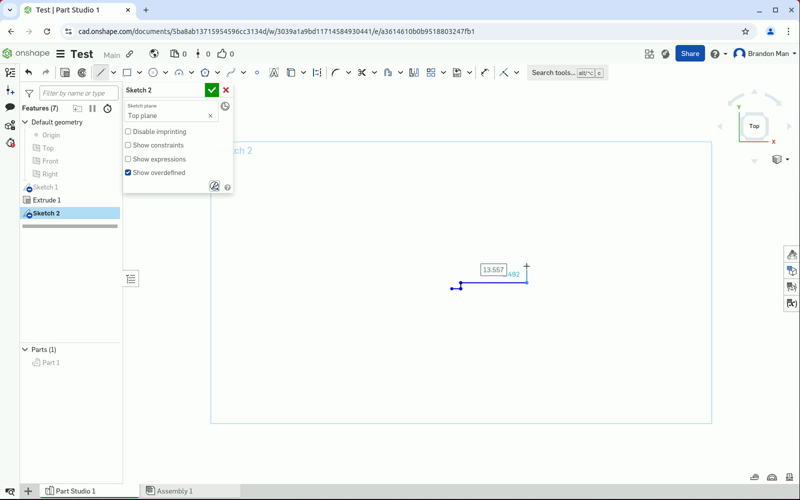
key_up(shift)
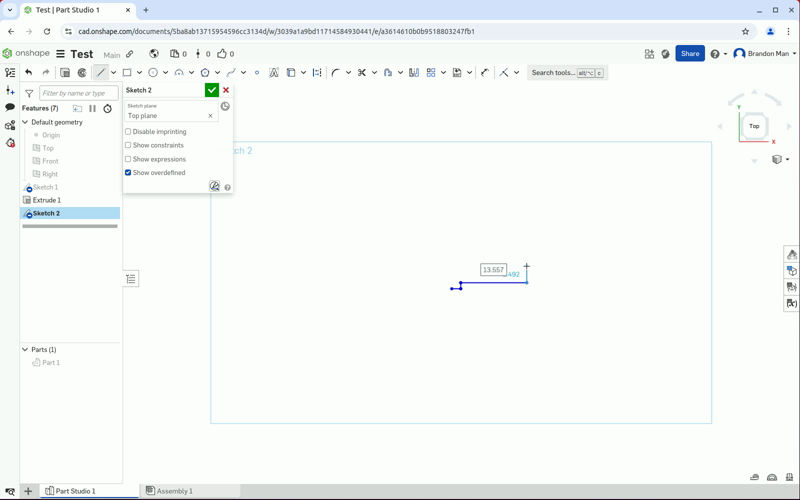
key_down(shift)
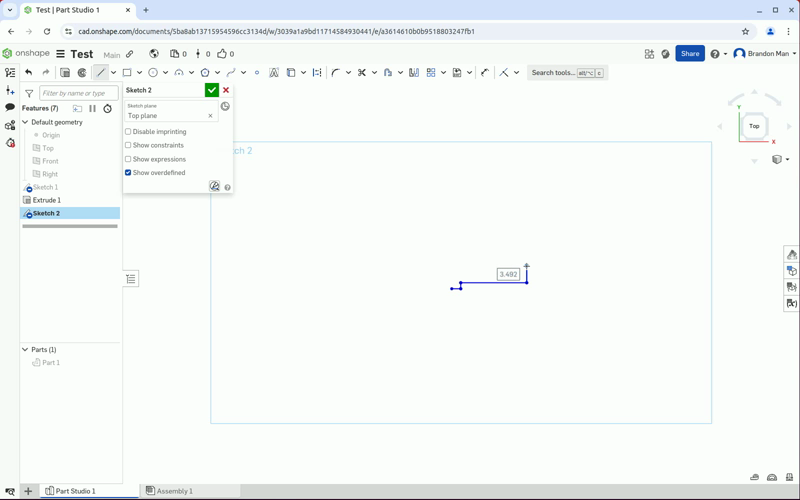
mouse_move(556, 265)
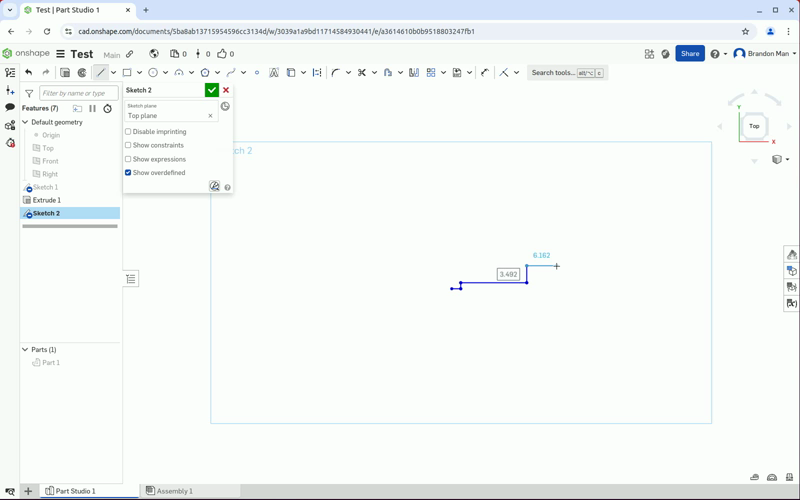
mouse_move(532, 265)
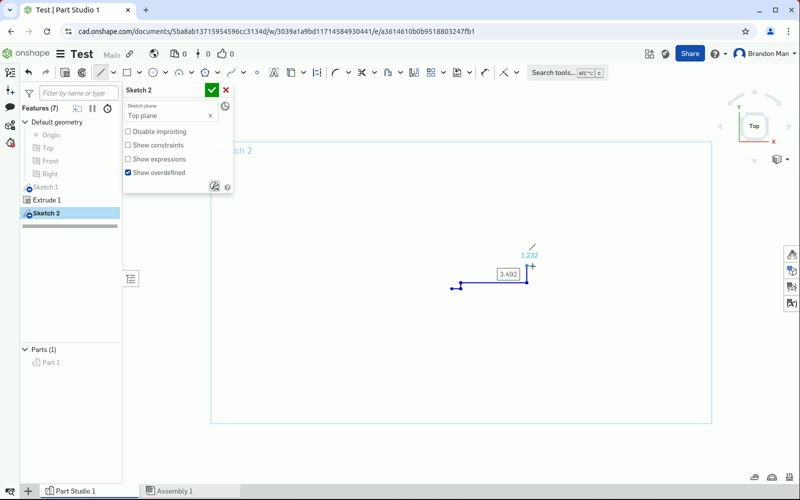
scroll(6)
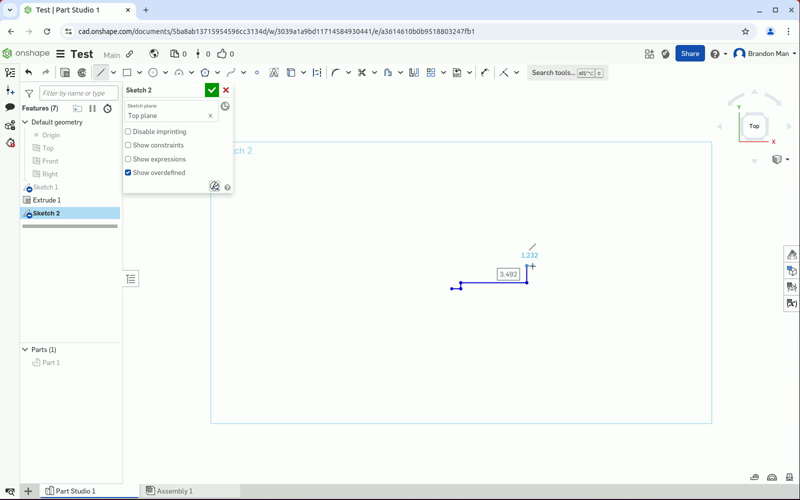
scroll(6)
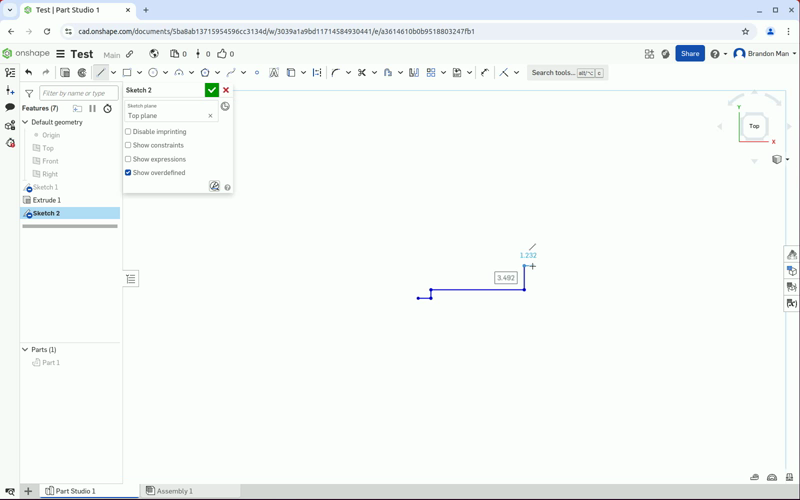
scroll(6)
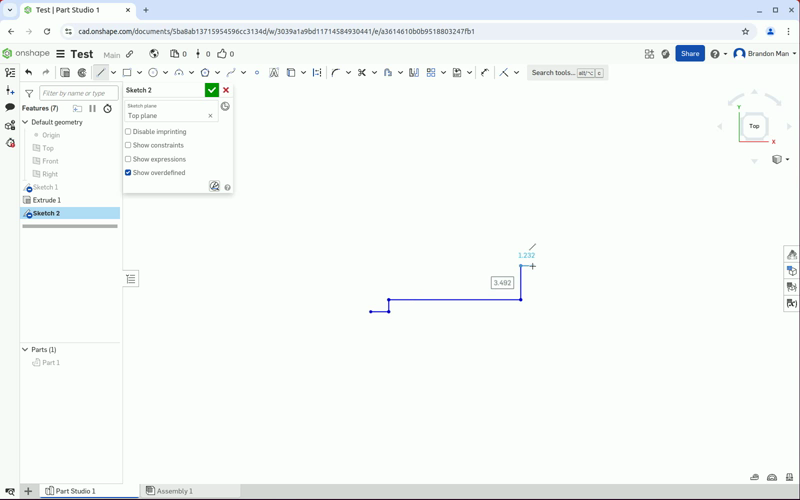
scroll(6)
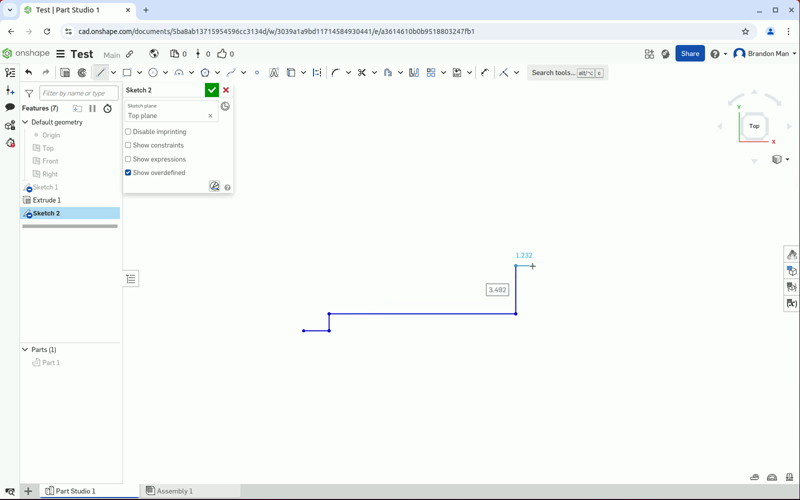
scroll(6)
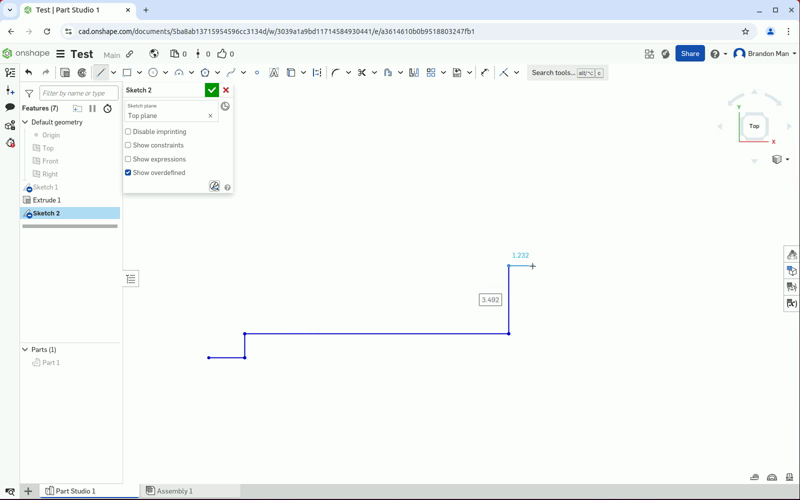
scroll(6)
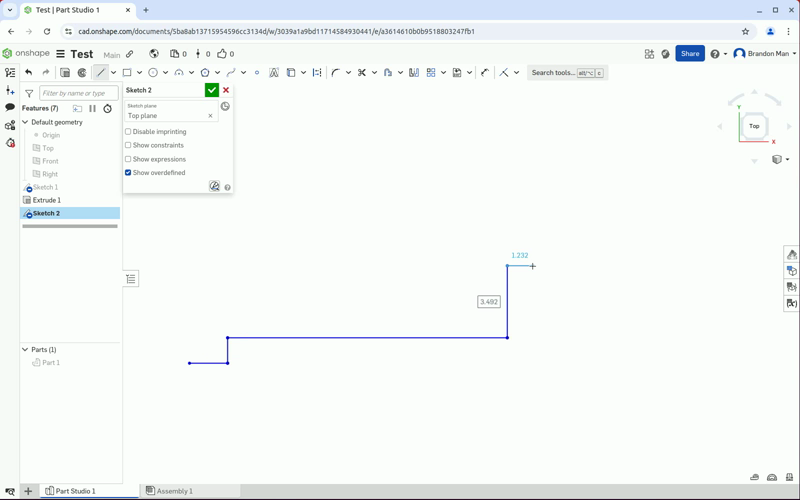
scroll(6)
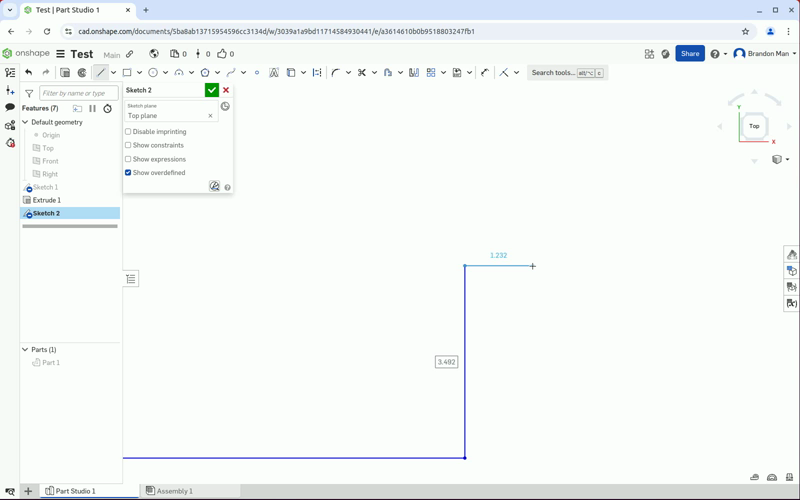
click(532, 265)
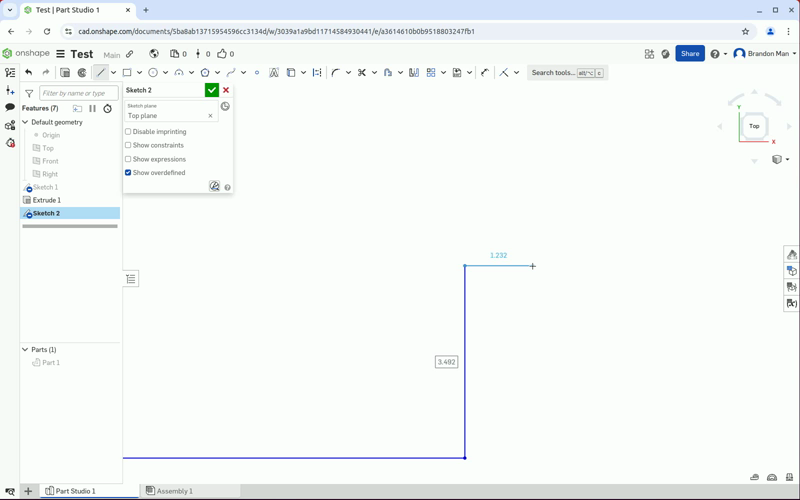
scroll(-6)
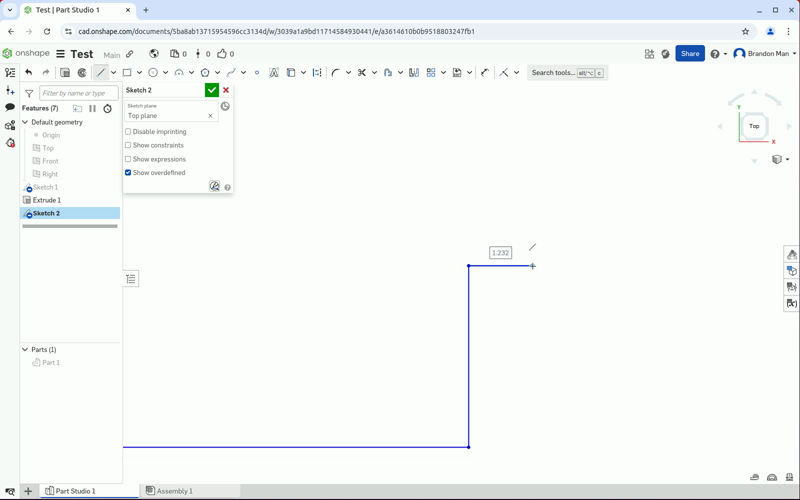
scroll(-6)
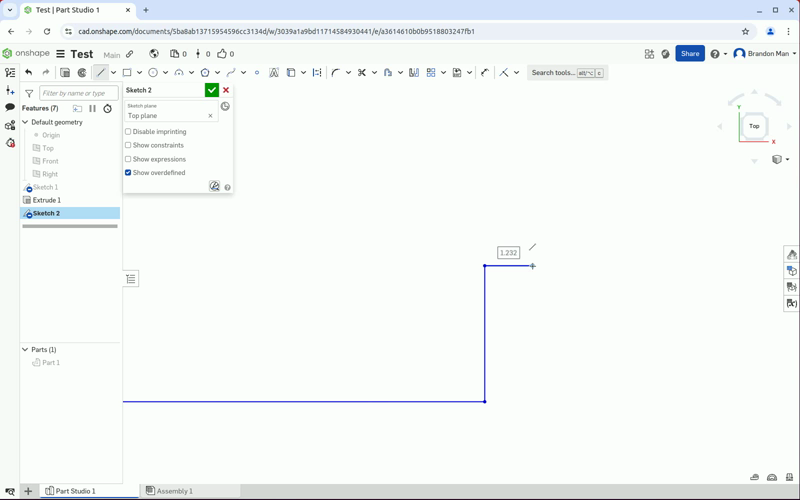
scroll(-6)
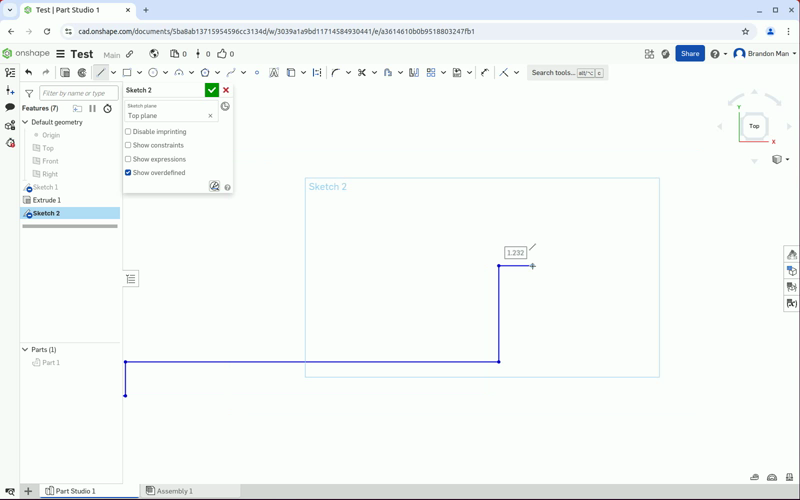
scroll(-6)
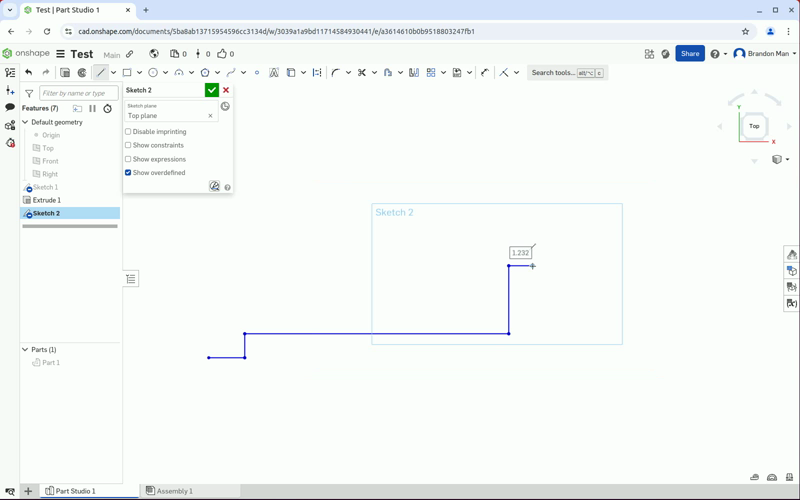
scroll(-6)
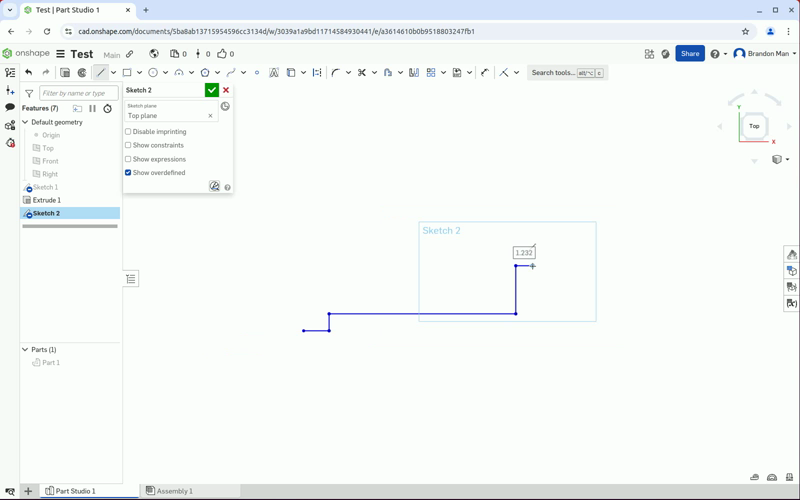
scroll(-6)
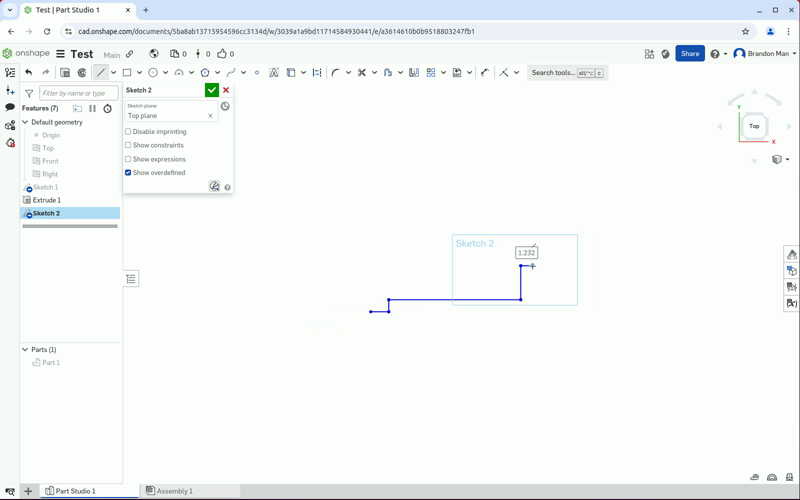
scroll(-6)
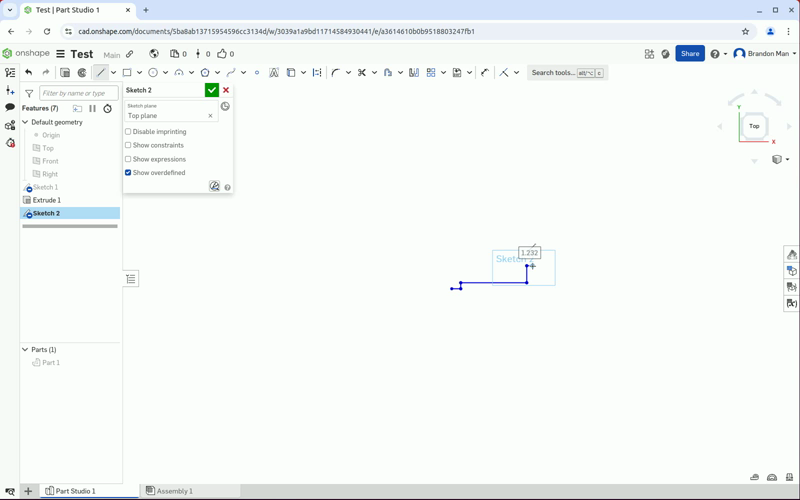
key_up(shift)
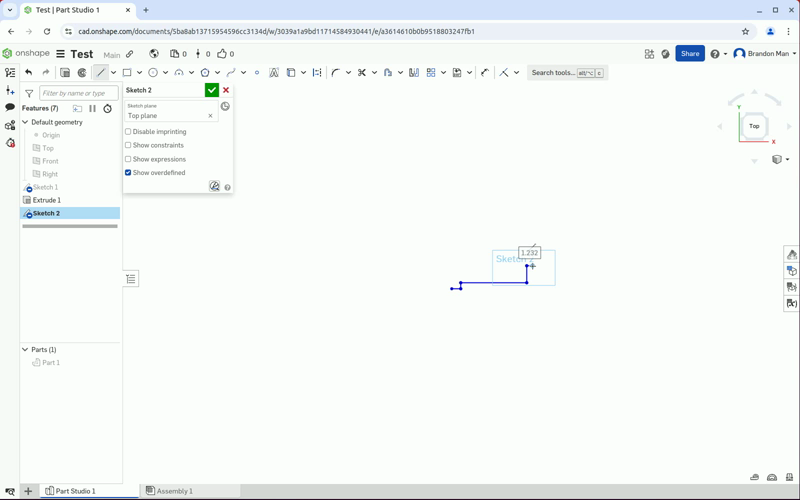
key_down(shift)
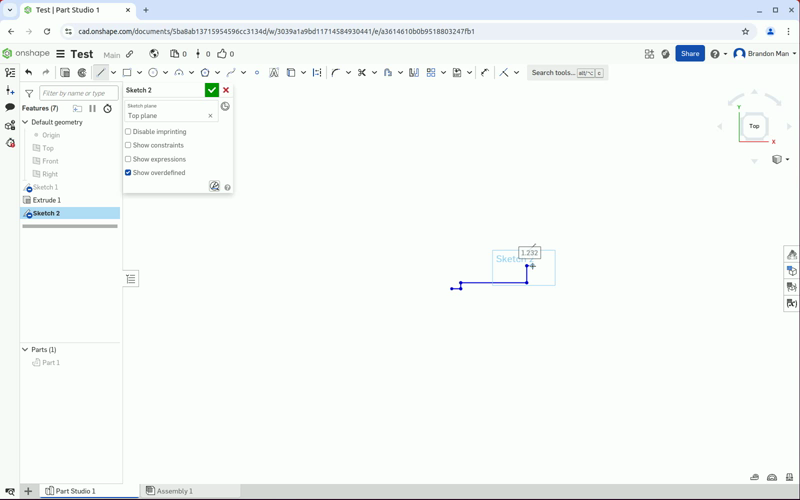
mouse_move(562, 265)
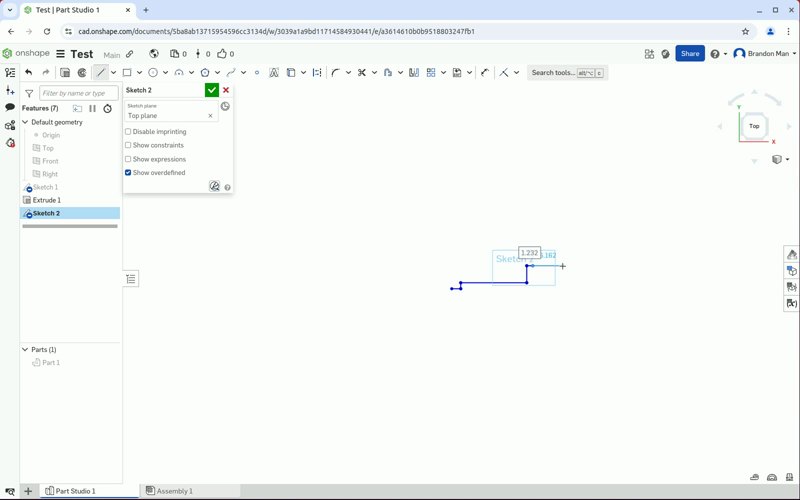
mouse_move(532, 256)
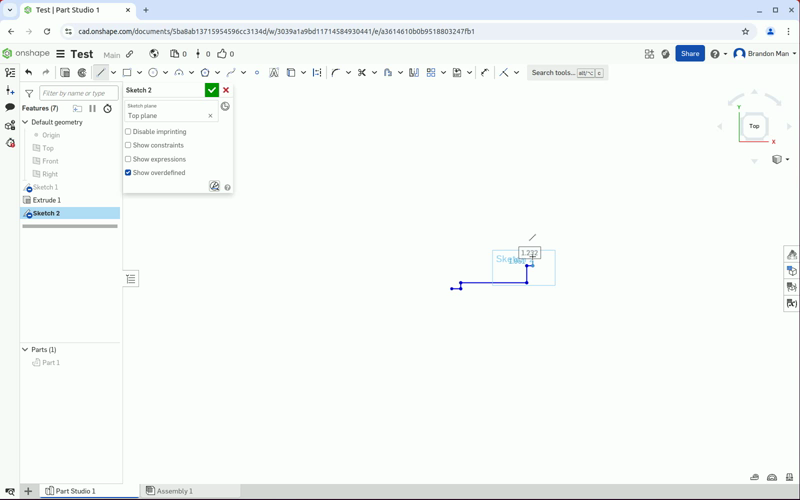
click(532, 256)
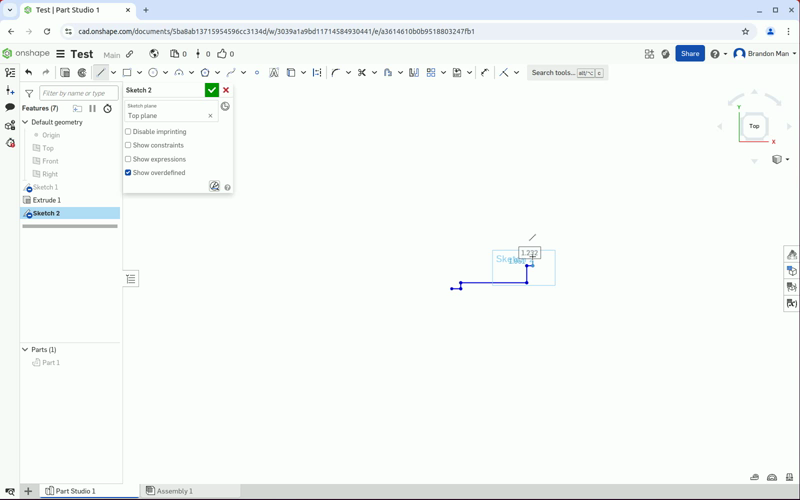
key_up(shift)
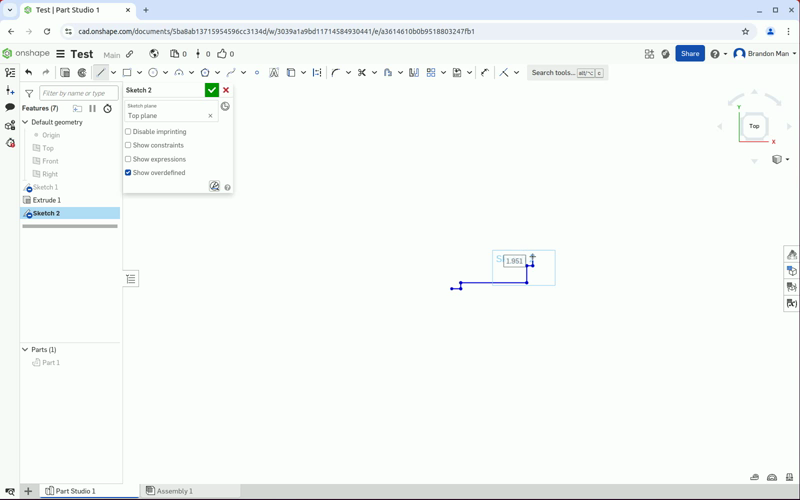
key_down(shift)
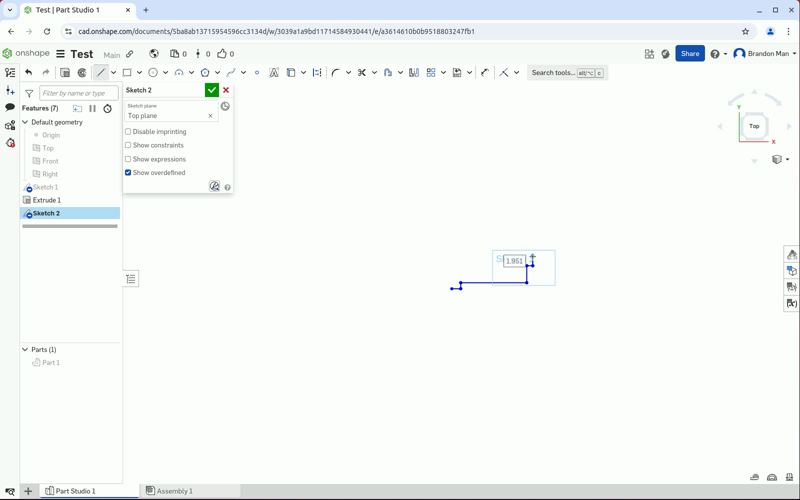
mouse_move(562, 256)
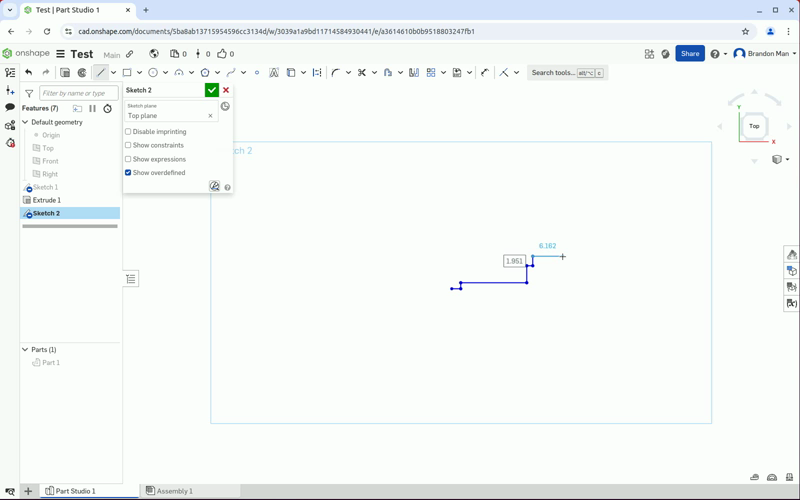
mouse_move(526, 256)
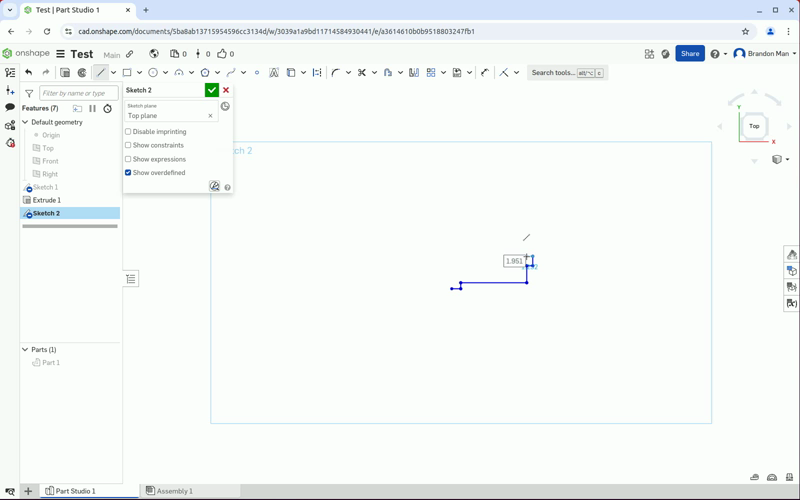
scroll(6)
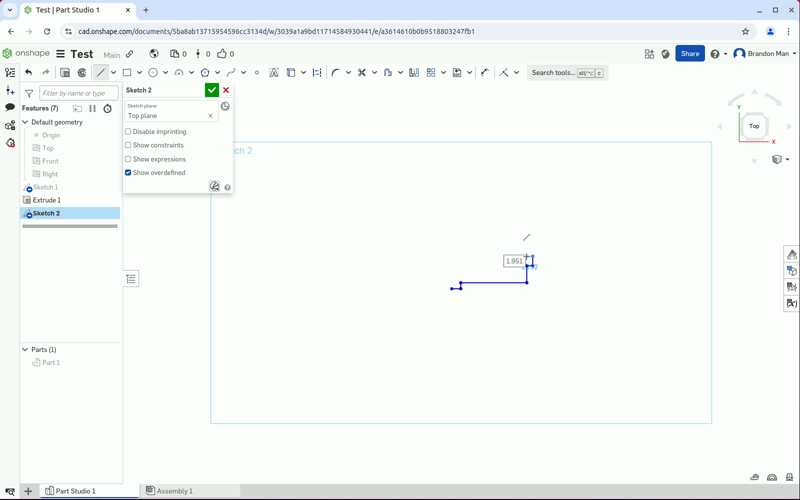
scroll(6)
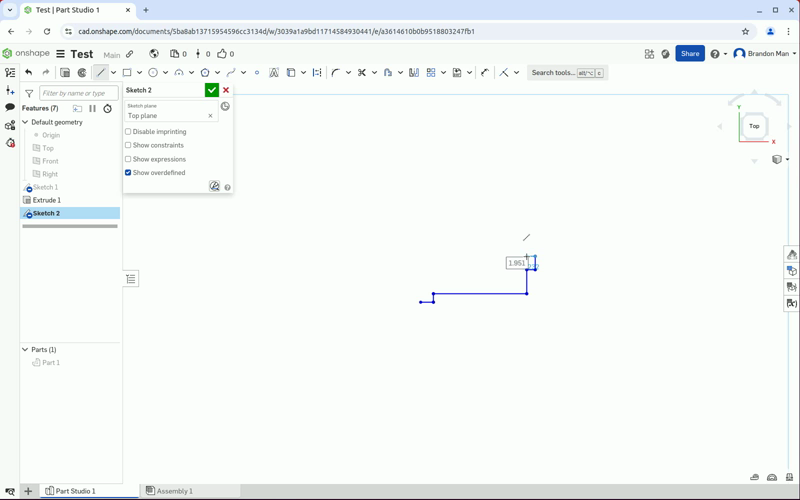
scroll(6)
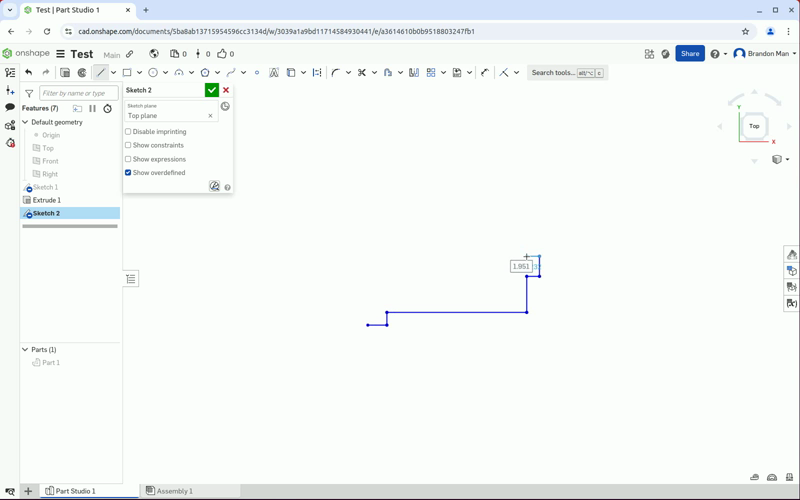
scroll(6)
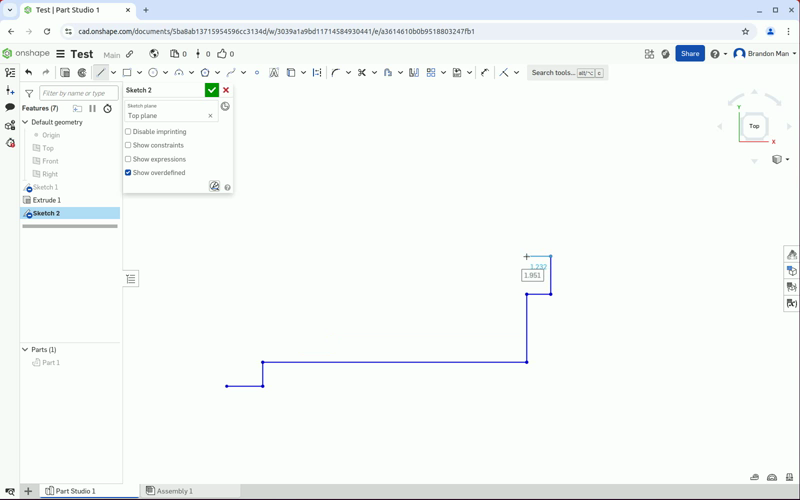
scroll(6)
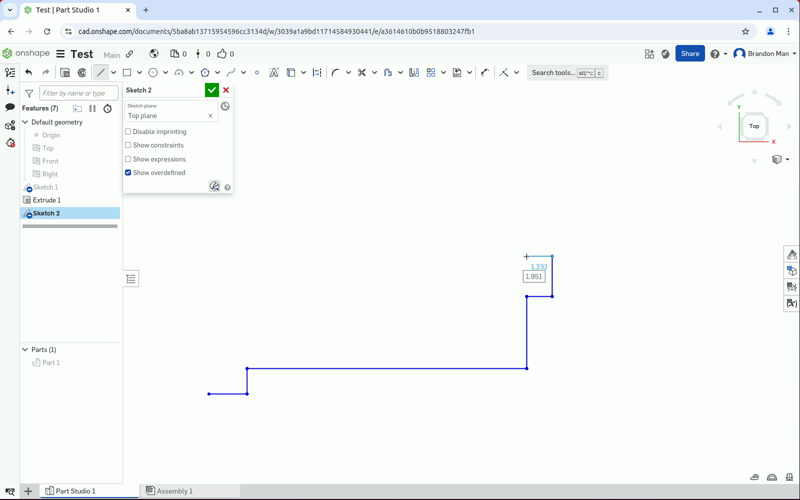
scroll(6)
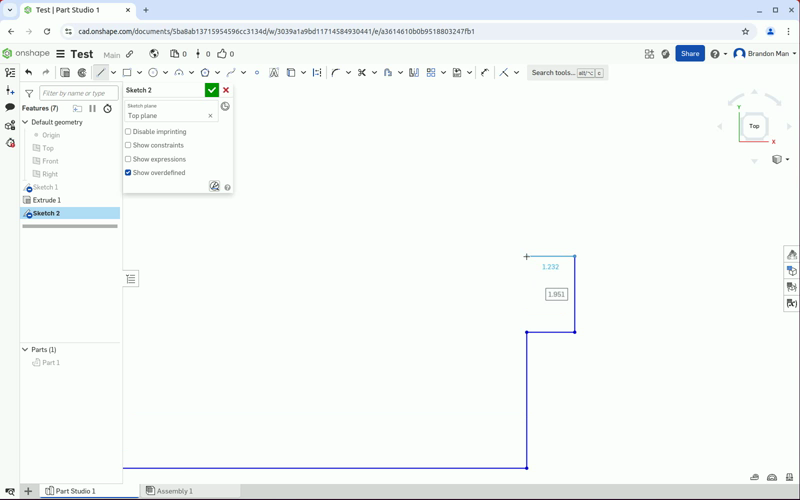
scroll(6)
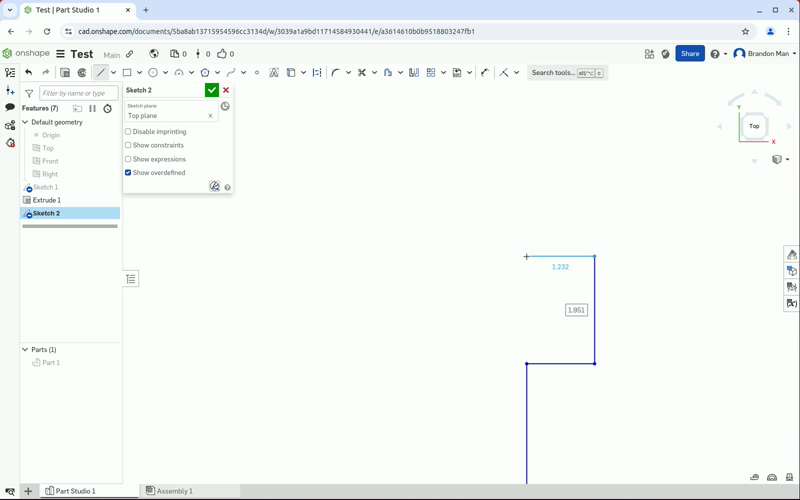
click(526, 256)
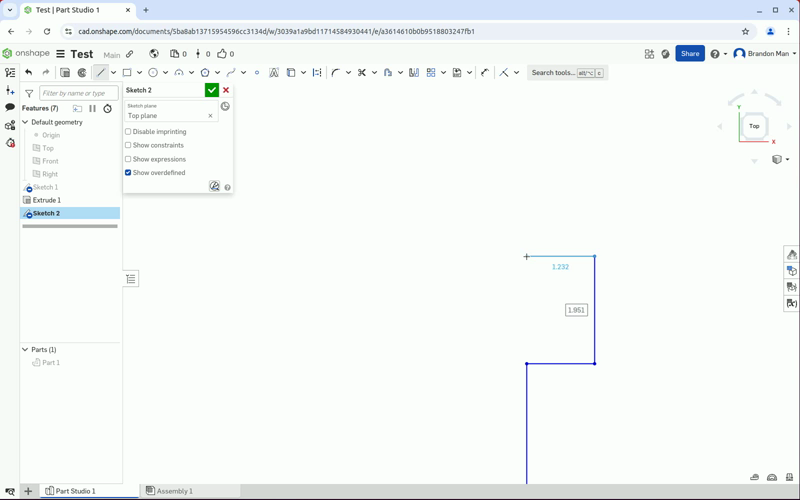
scroll(-6)
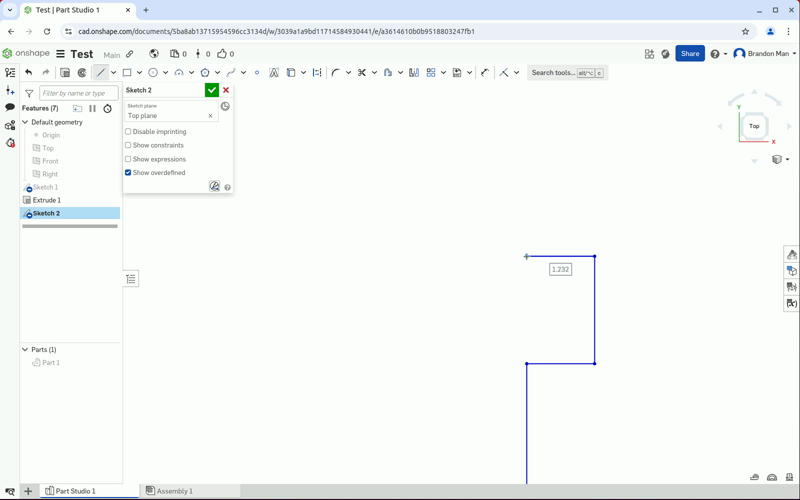
scroll(-6)
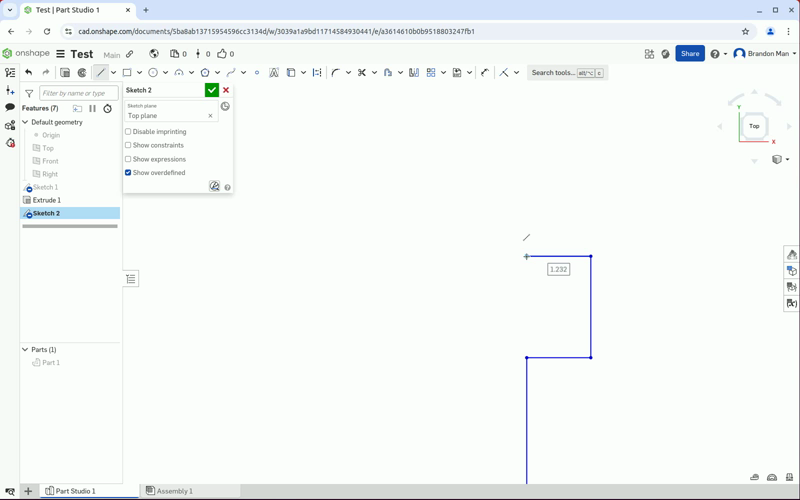
scroll(-6)
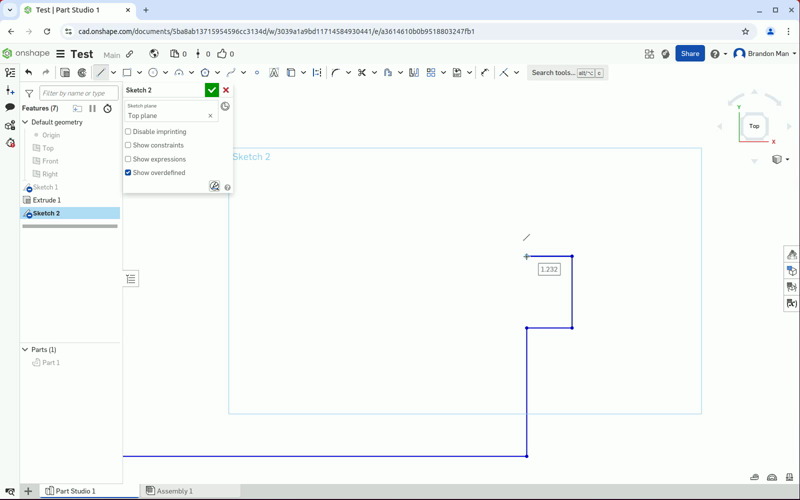
scroll(-6)
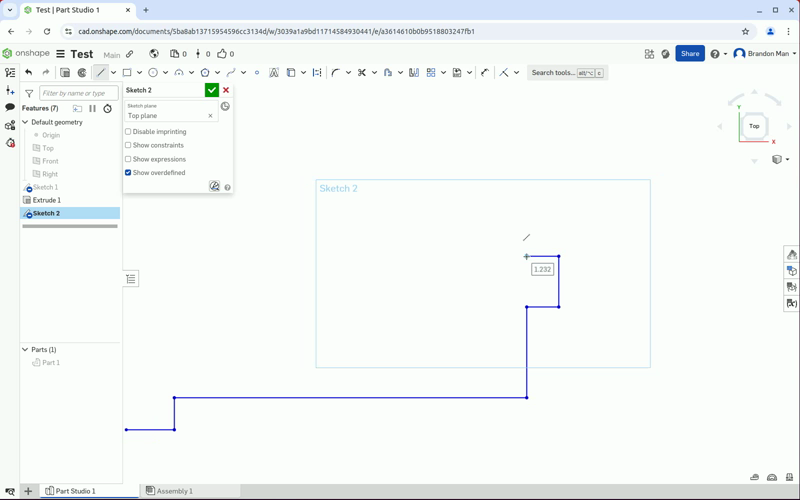
scroll(-6)
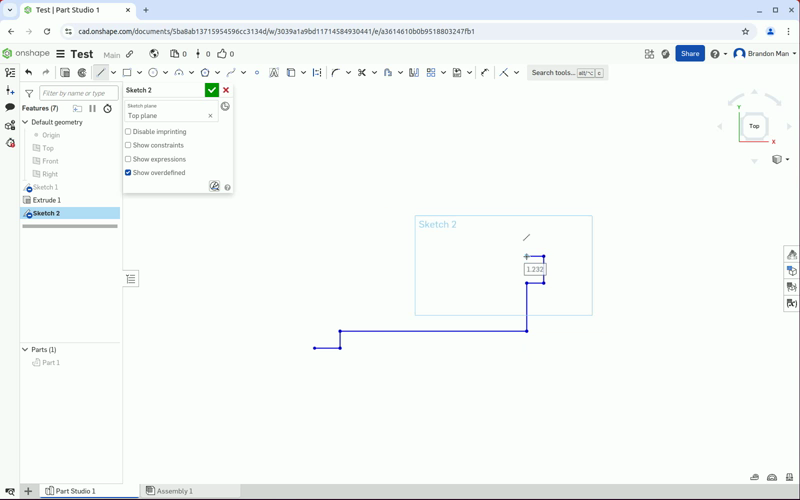
scroll(-6)
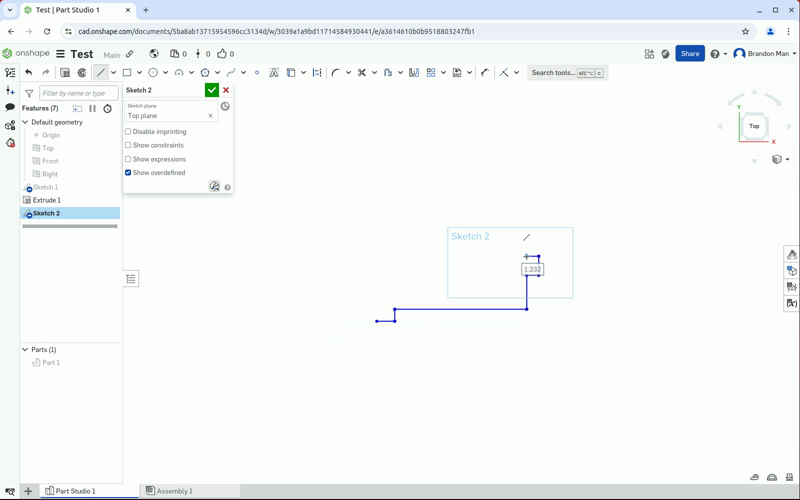
scroll(-6)
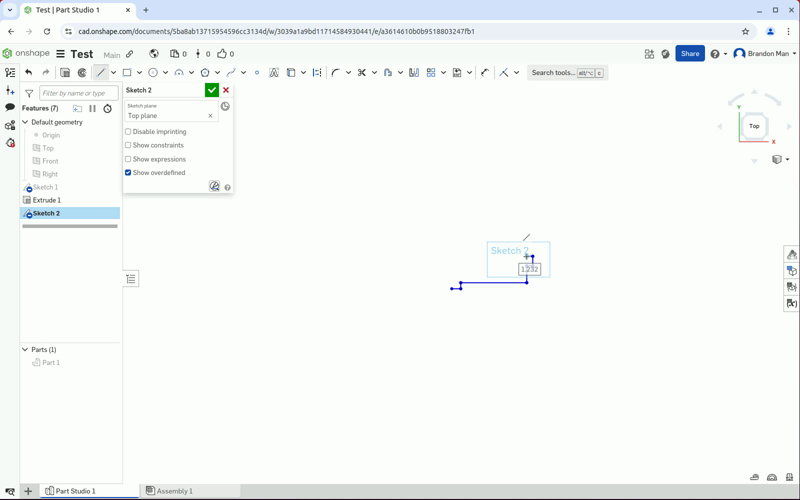
key_up(shift)
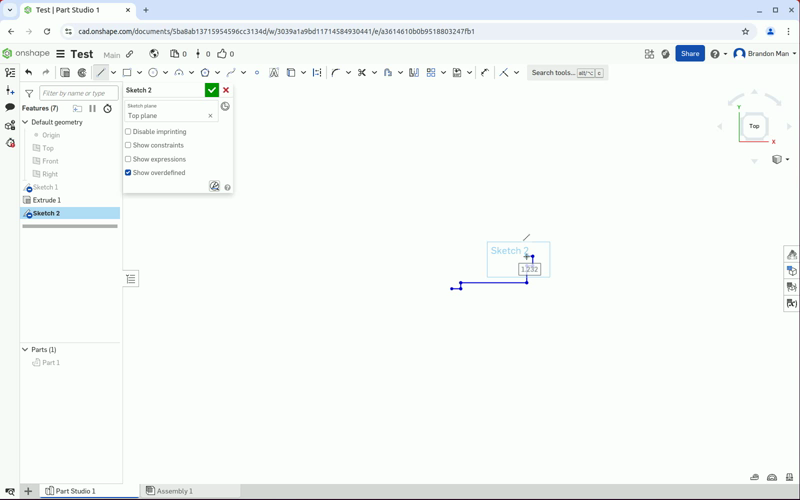
key_down(shift)
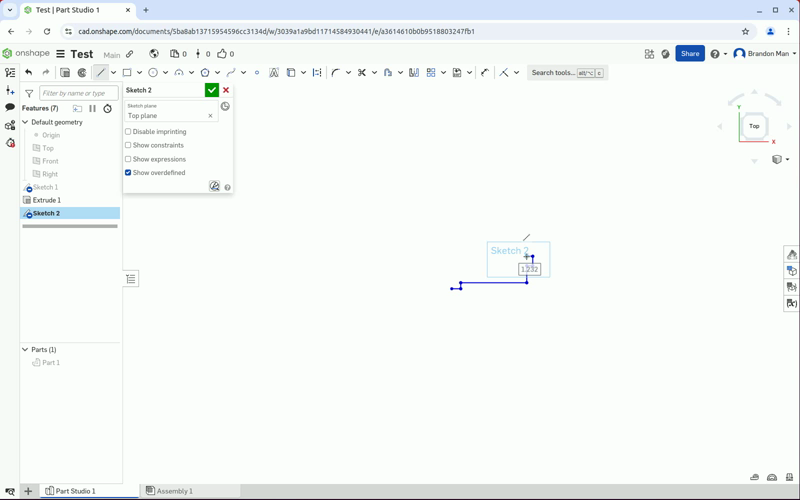
mouse_move(460, 256)
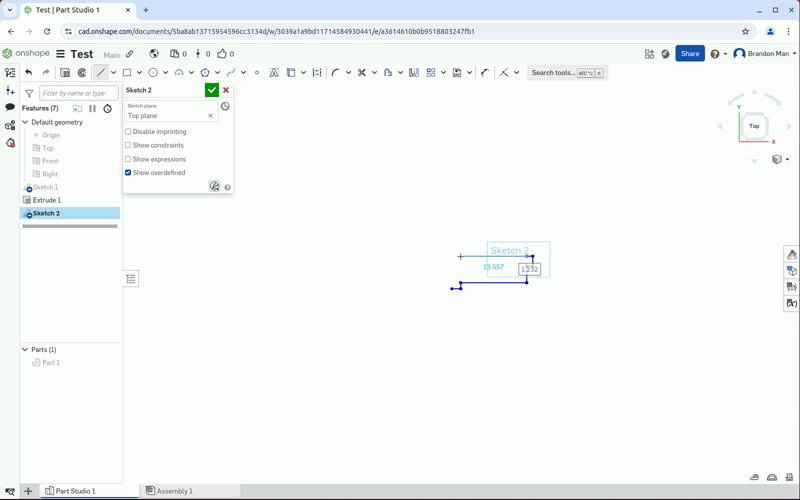
click(460, 256)
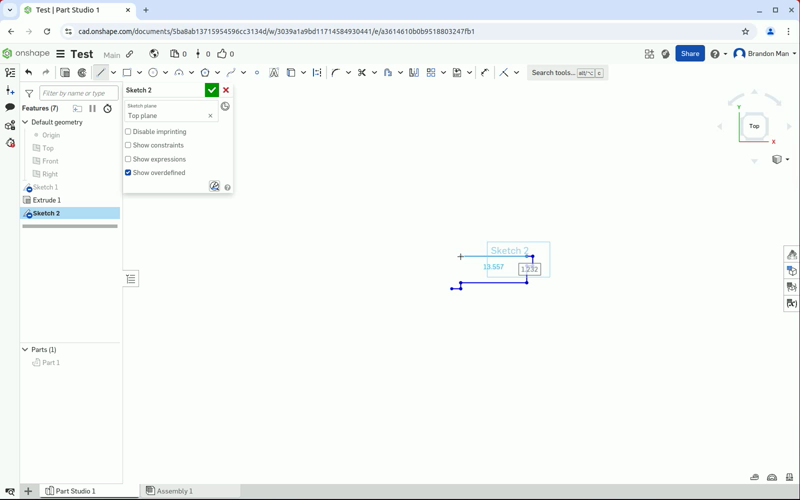
key_up(shift)
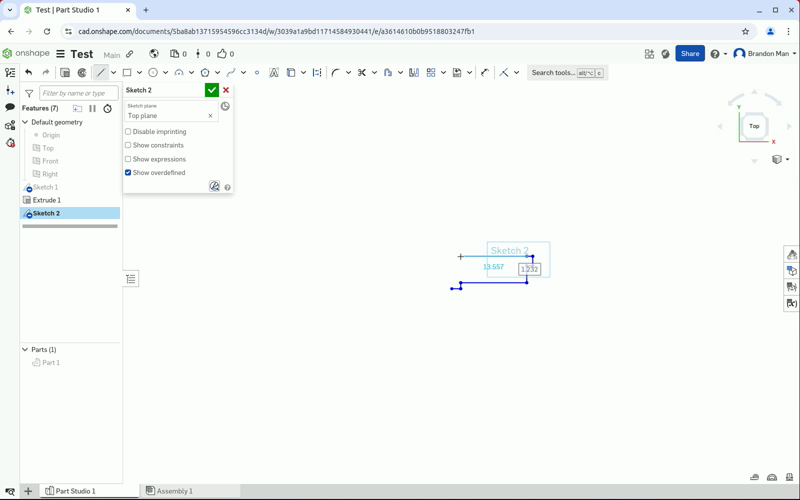
key_down(shift)
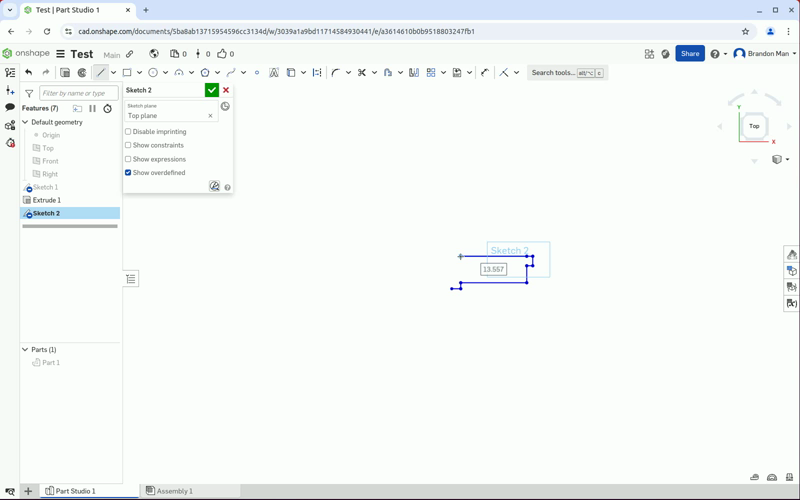
mouse_move(490, 256)
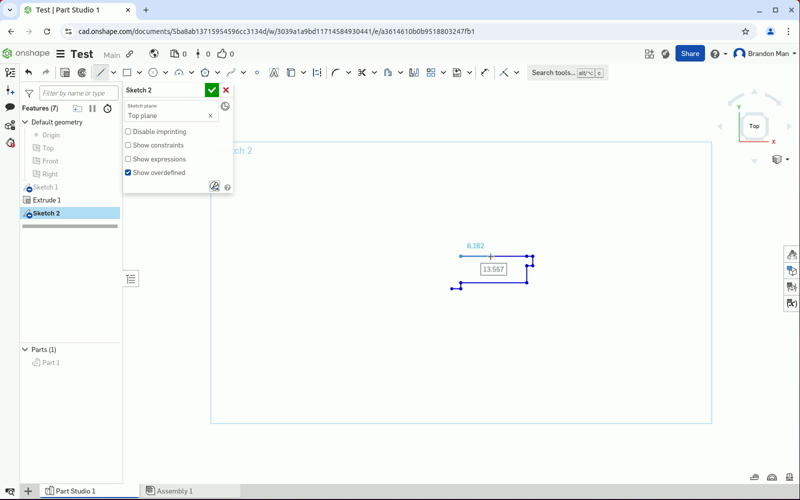
mouse_move(451, 256)
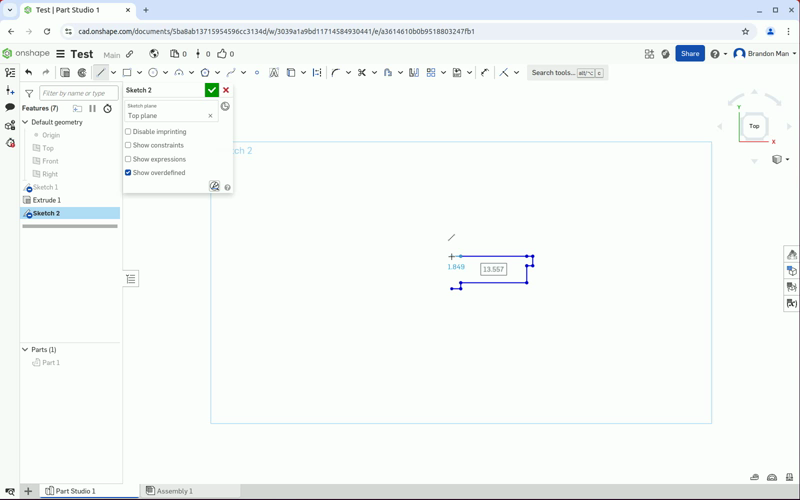
click(451, 256)
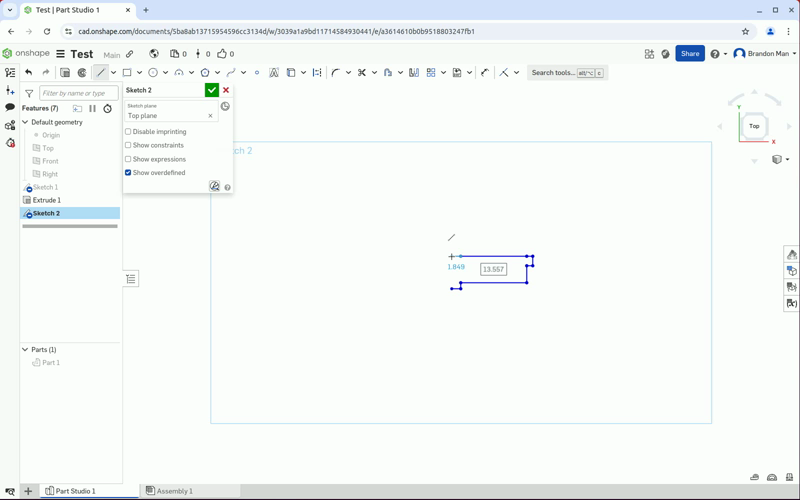
key_up(shift)
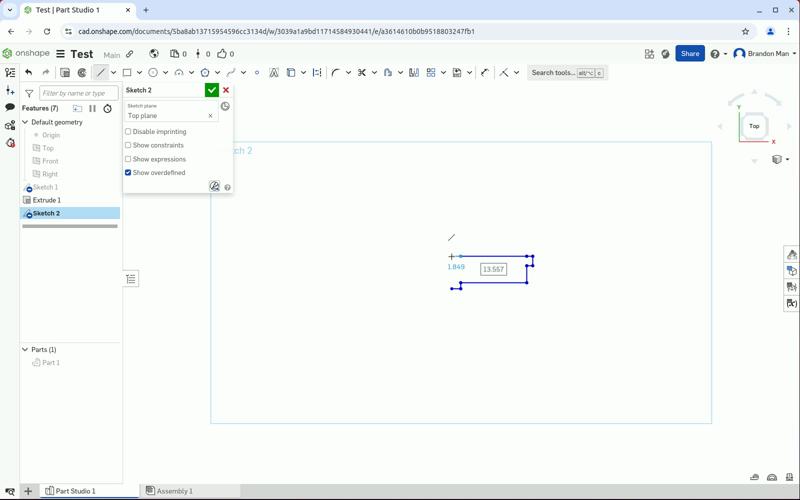
mouse_move(481, 256)
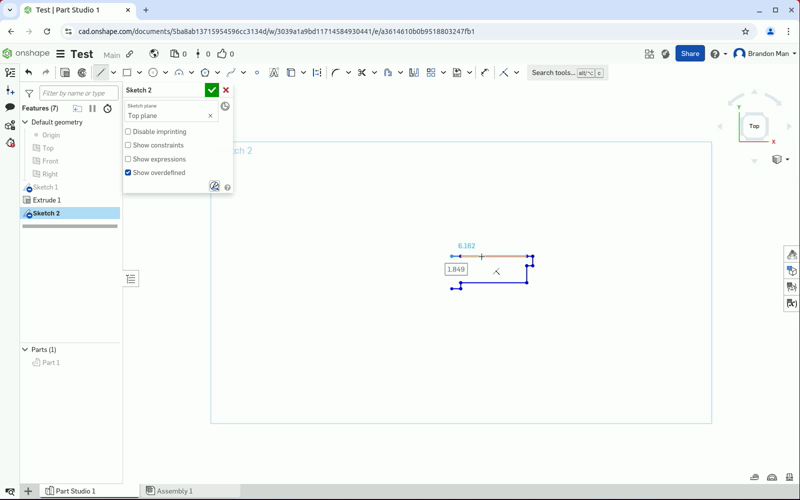
key_down(shift)
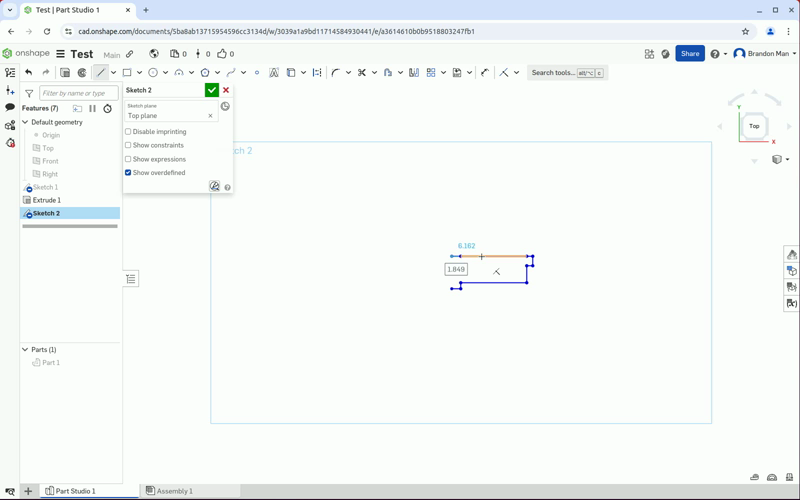
mouse_move(451, 288)
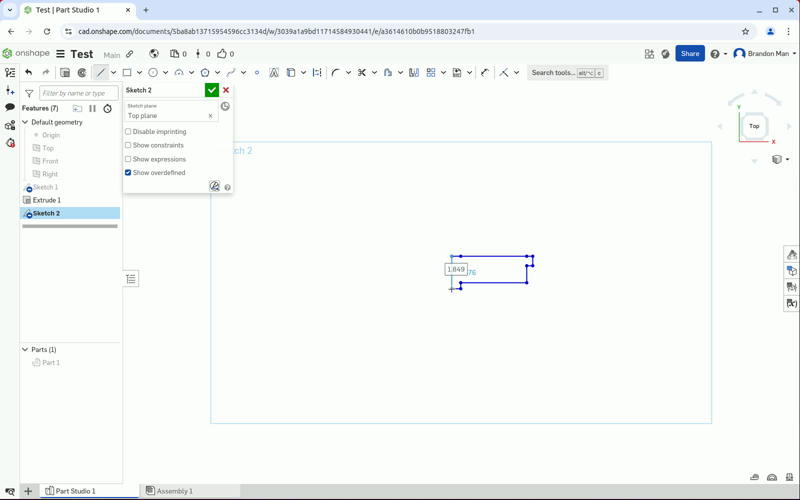
key_up(shift)
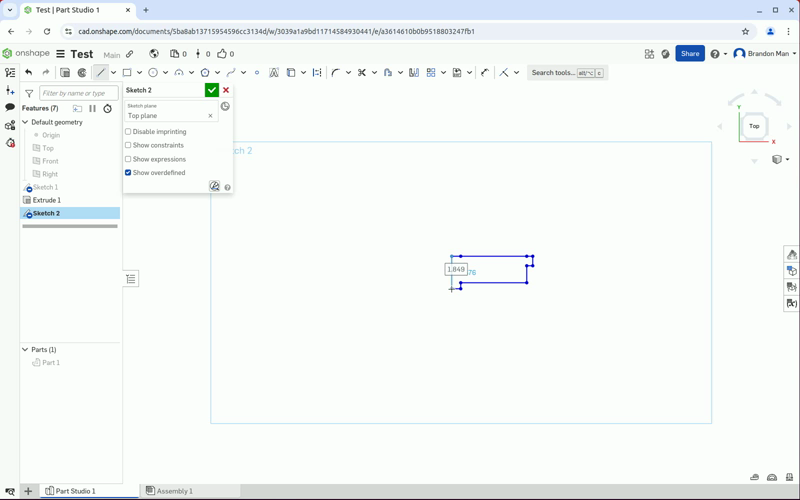
click(451, 288)
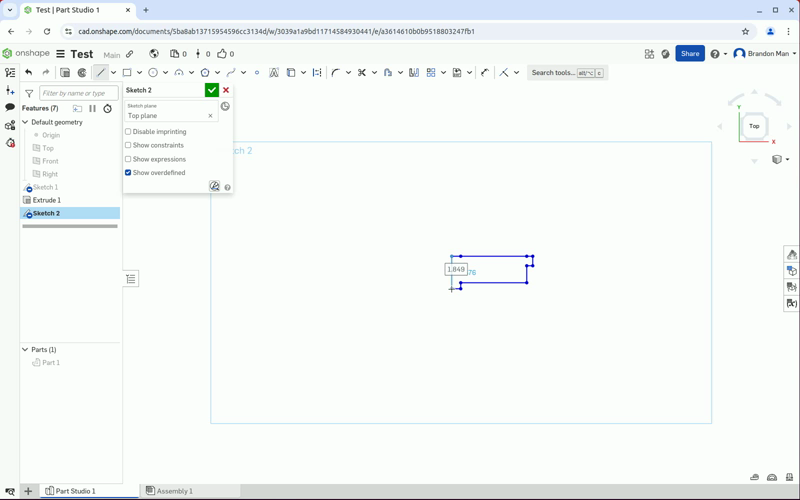
key(esc)
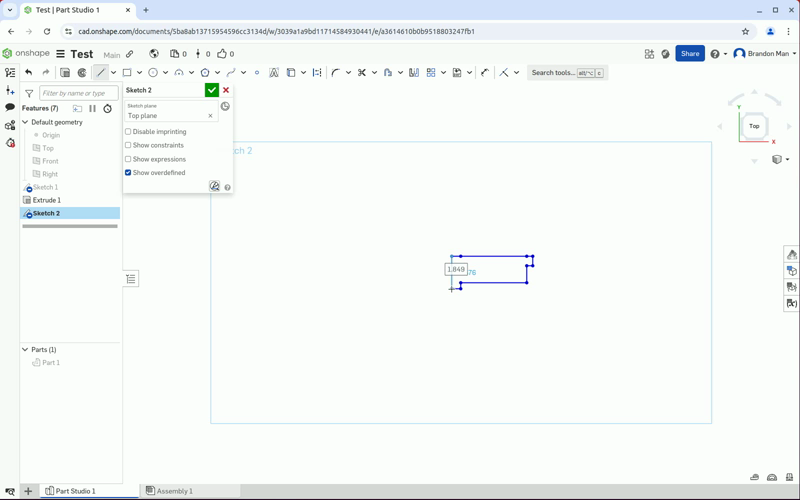
mouse_move(466, 271)
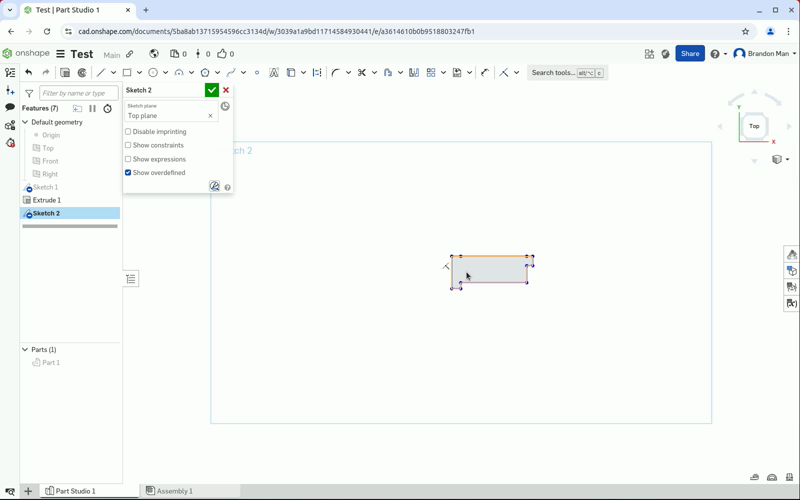
click(466, 271)
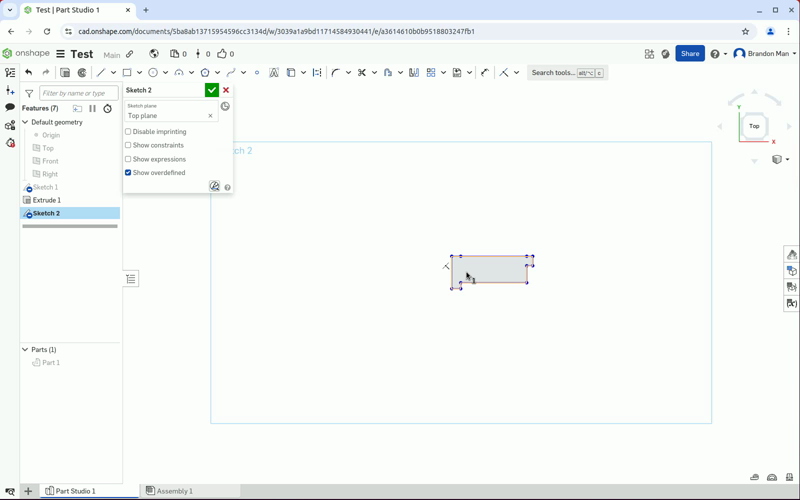
mouse_move(73, 352)
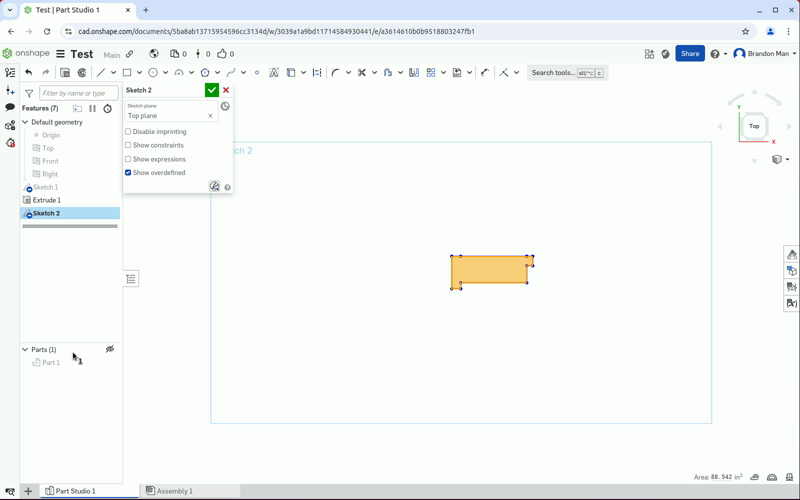
key(shift+y)
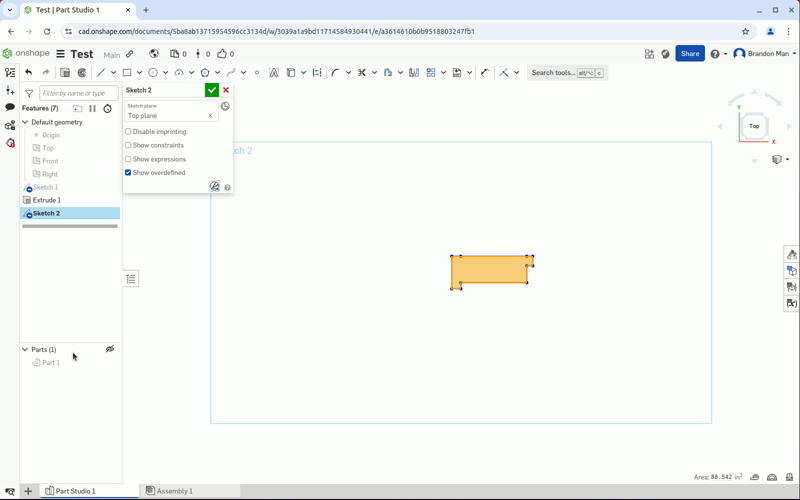
key(shift+e)
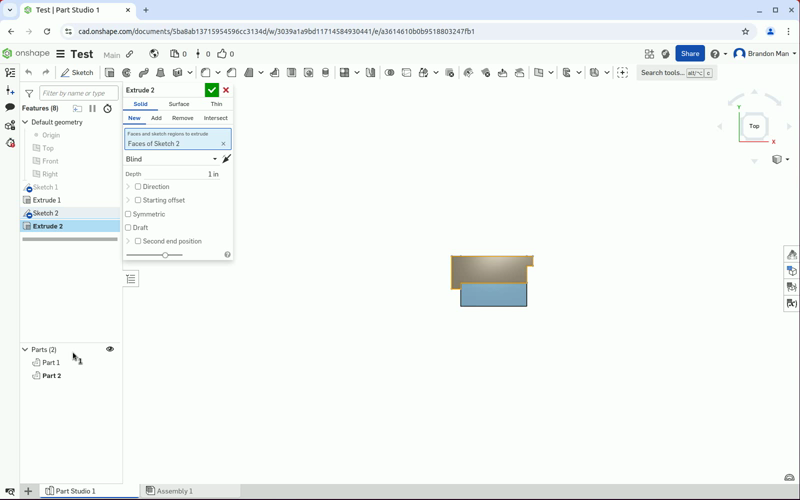
mouse_move(143, 106)
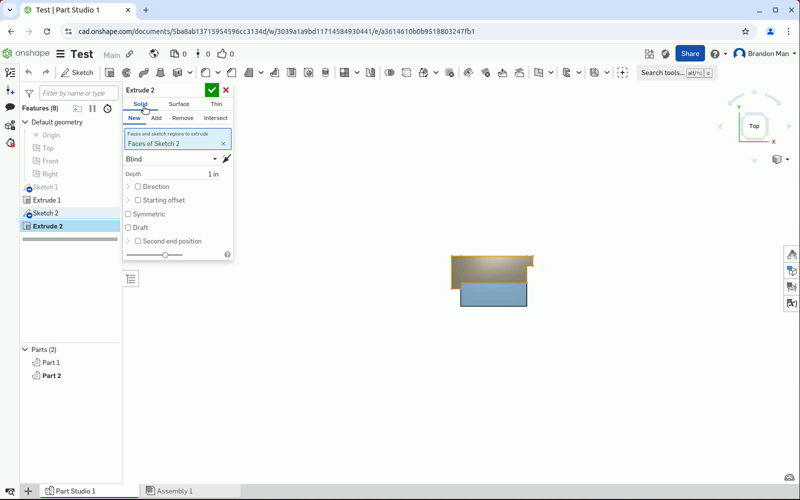
click(143, 106)
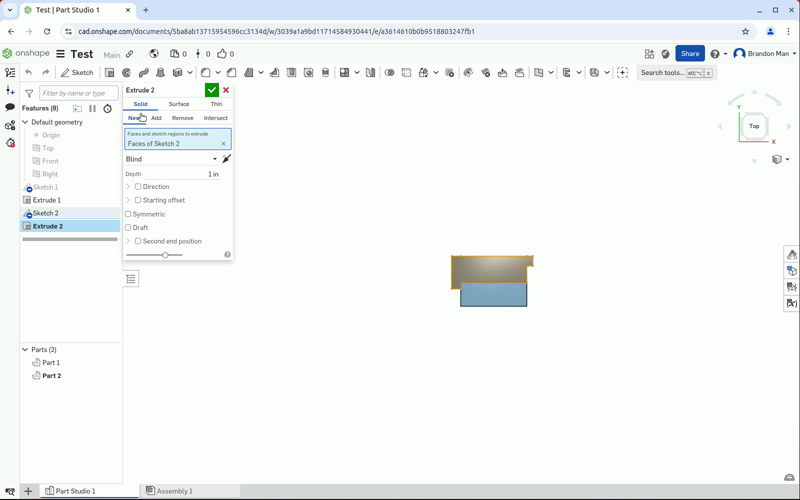
mouse_move(137, 120)
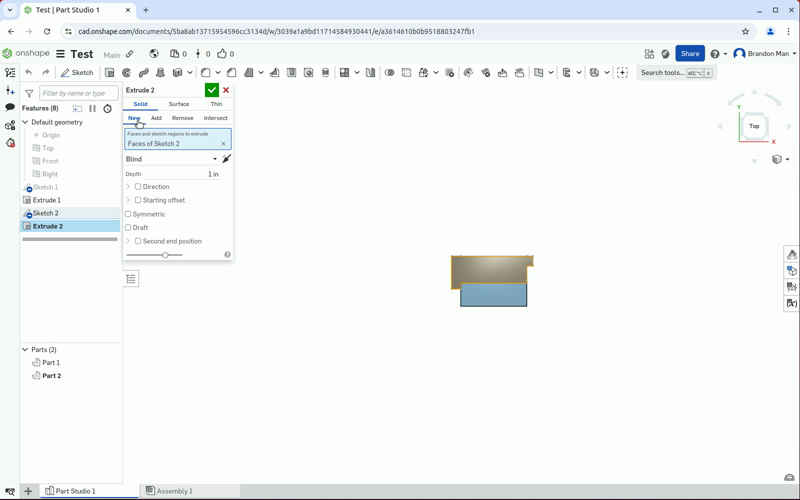
click(137, 120)
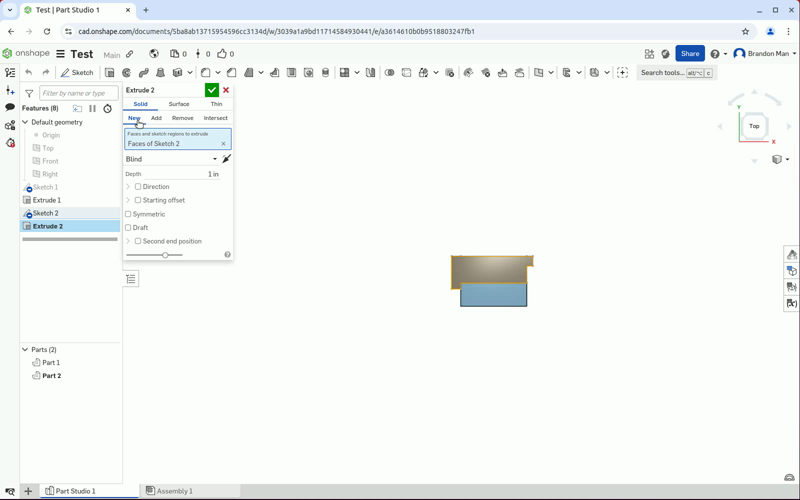
key(tab, 4)
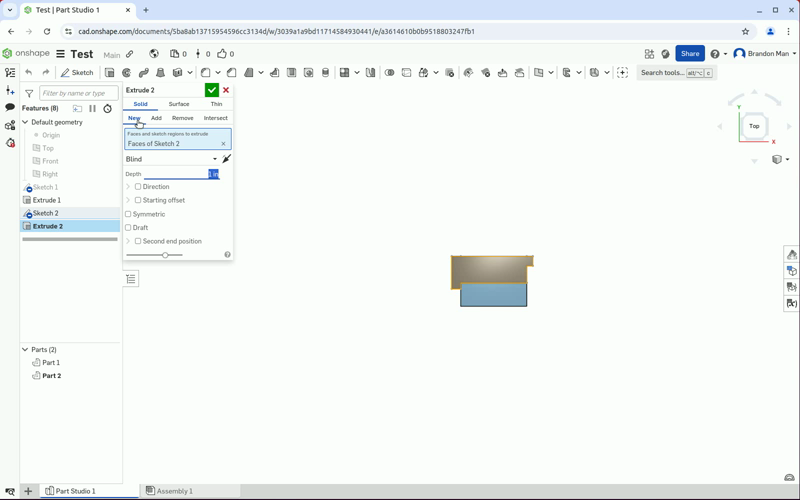
text(0.241)
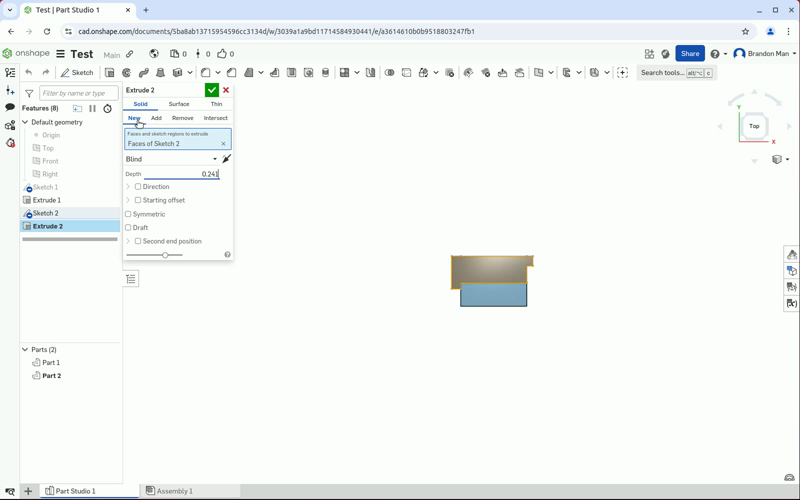
key(enter)
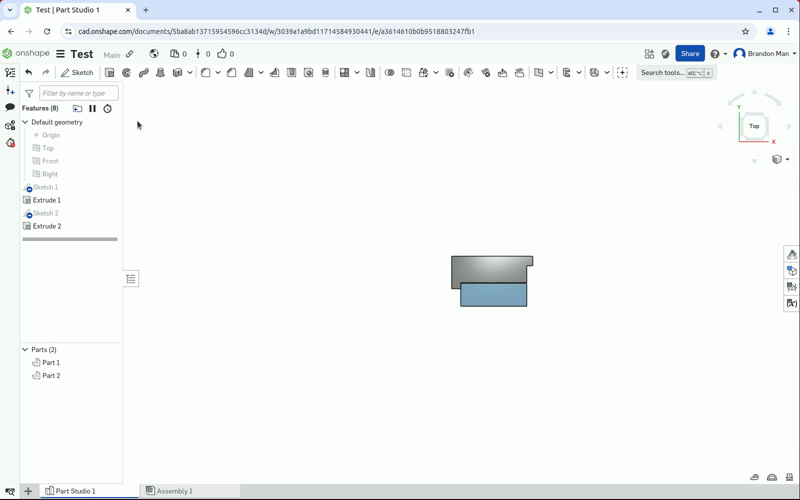
key(shift+h)
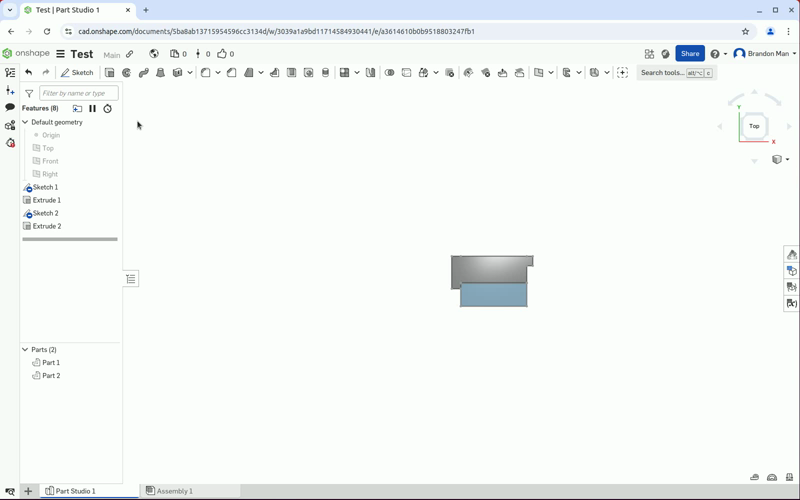
key(shift+h)
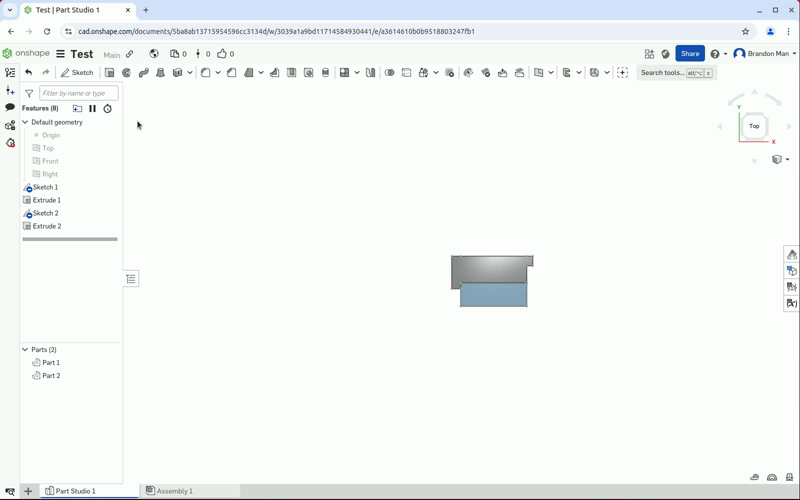
key(shift+7)
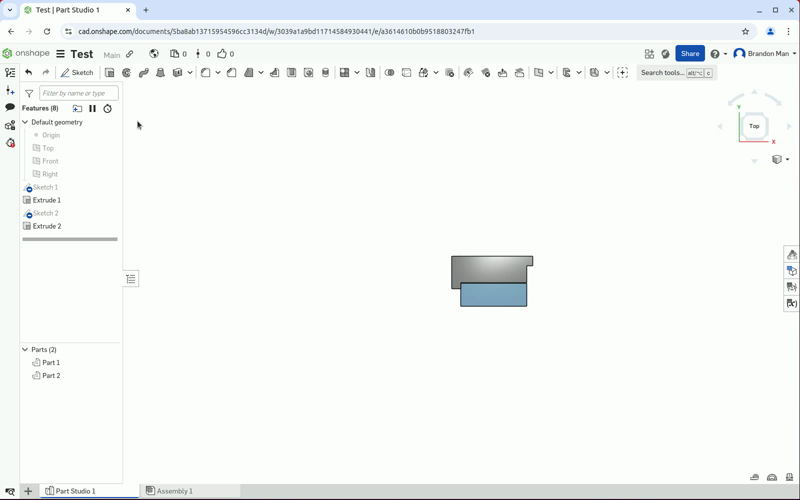
key(up, 3)
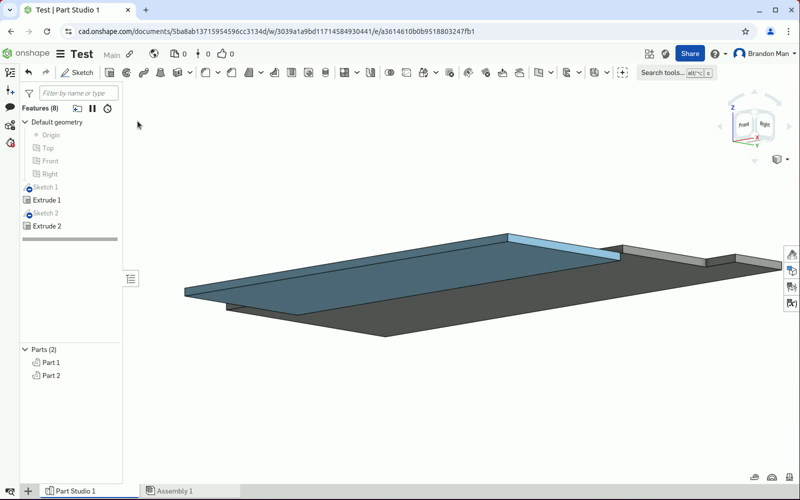
key(left, 3)
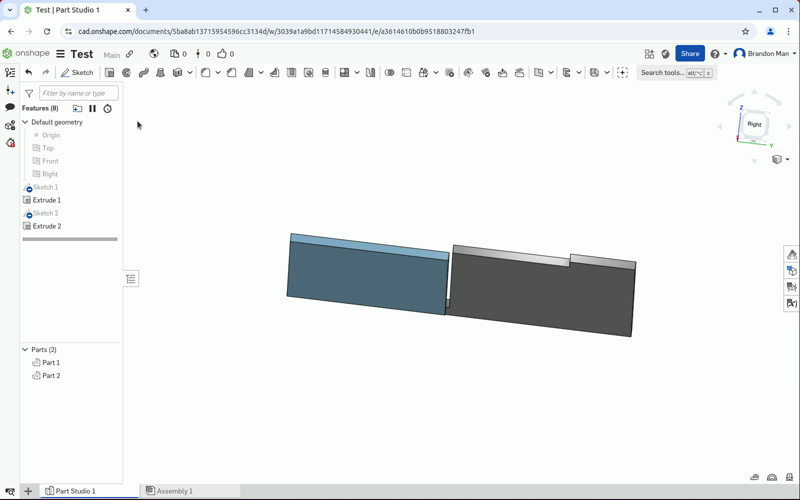
key(right, 3)
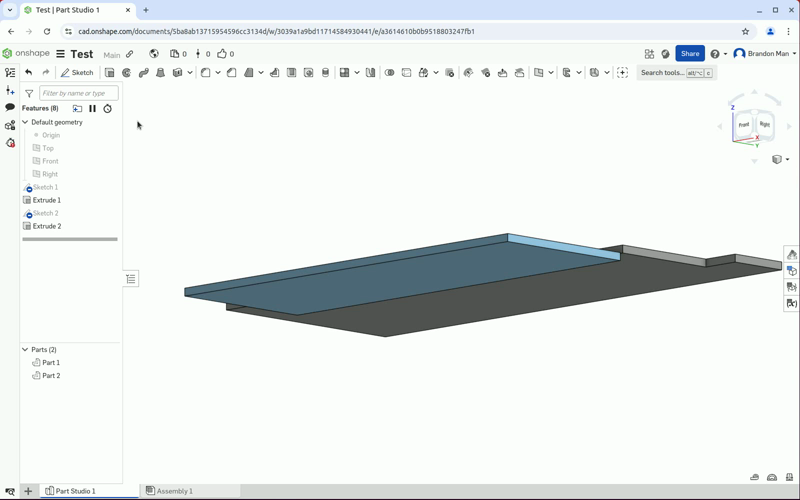
key(down, 3)
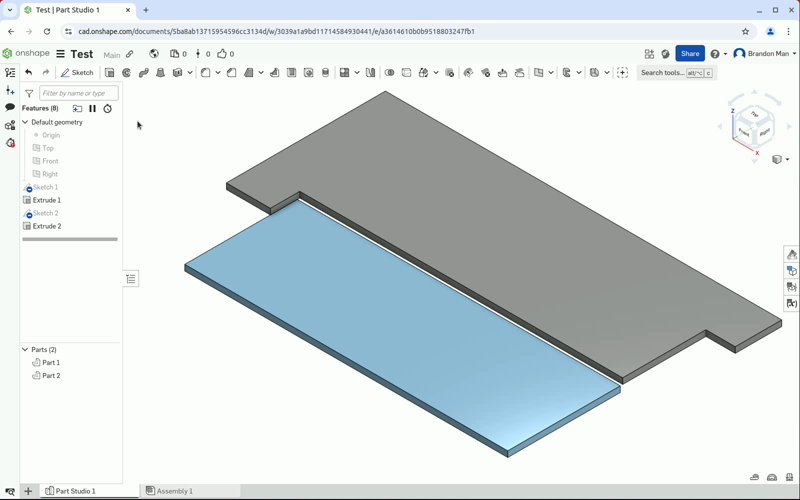
mouse_move(73, 189)
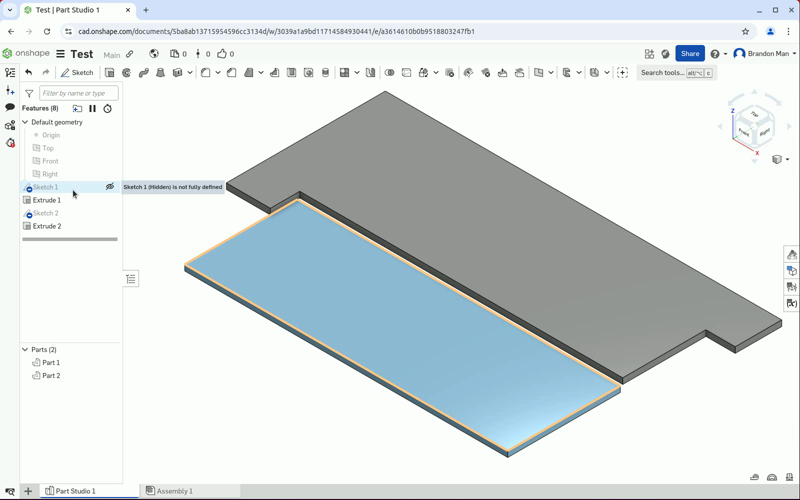
click(73, 189)